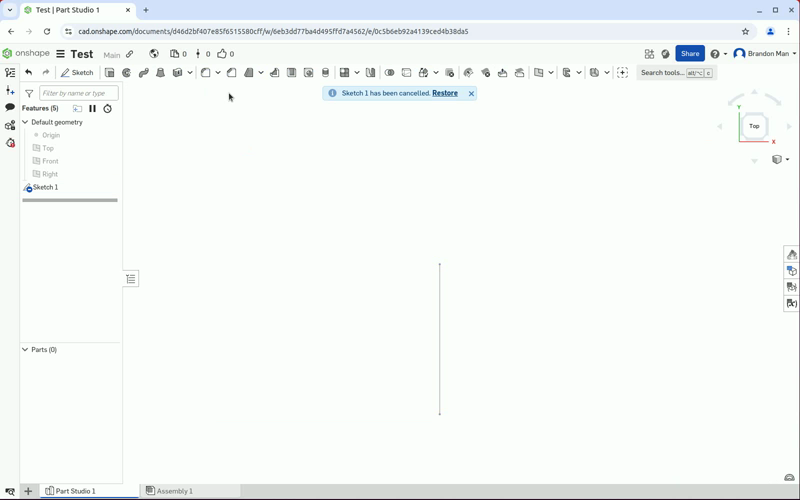
key(shift+h)
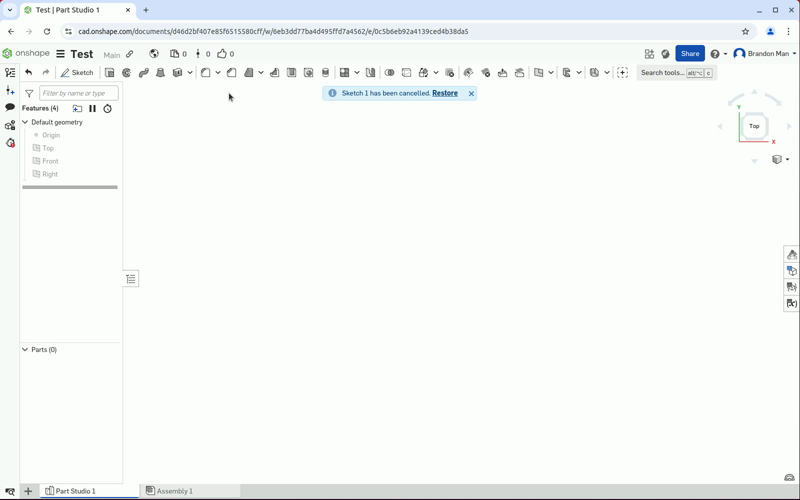
mouse_move(73, 352)
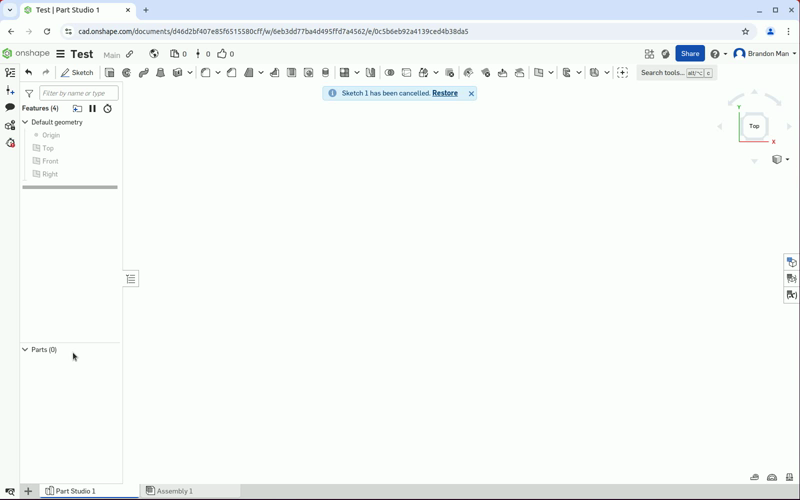
key(y)
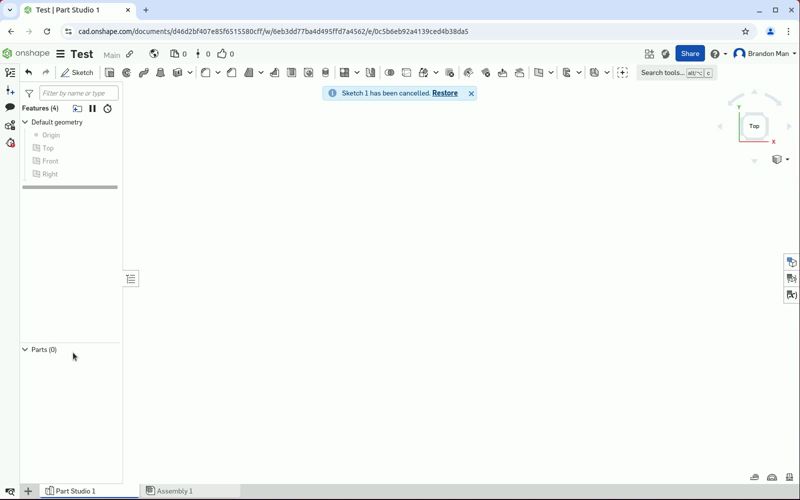
key(shift+p)
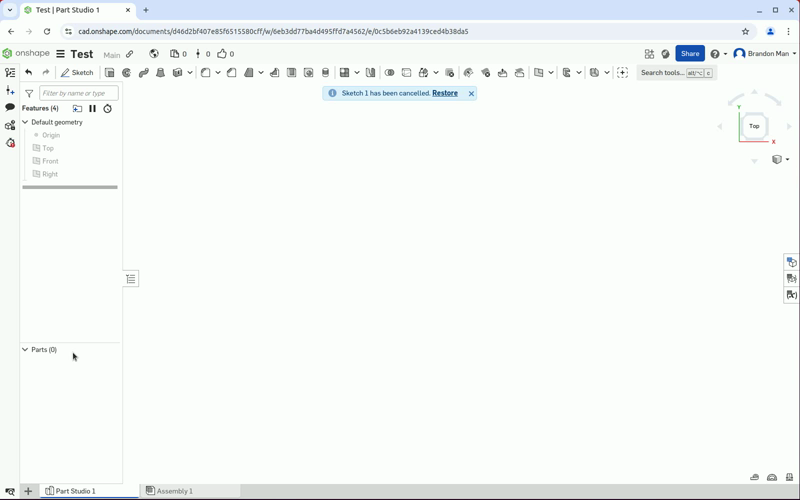
key(space)
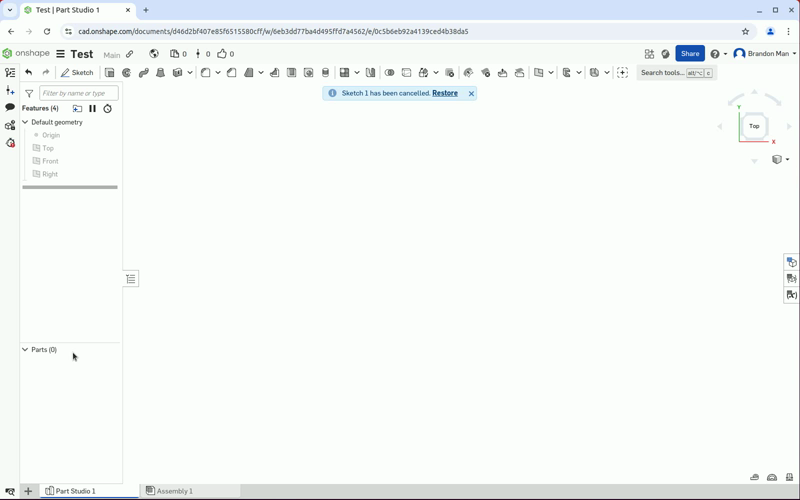
key_down(shift)
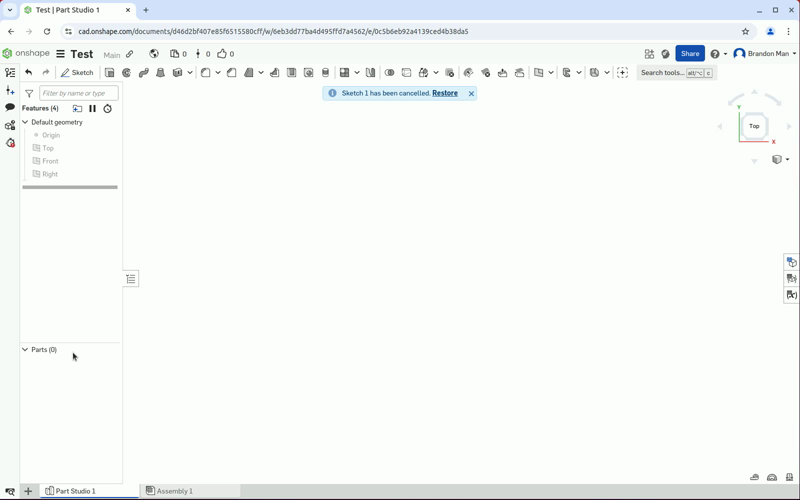
key(up)
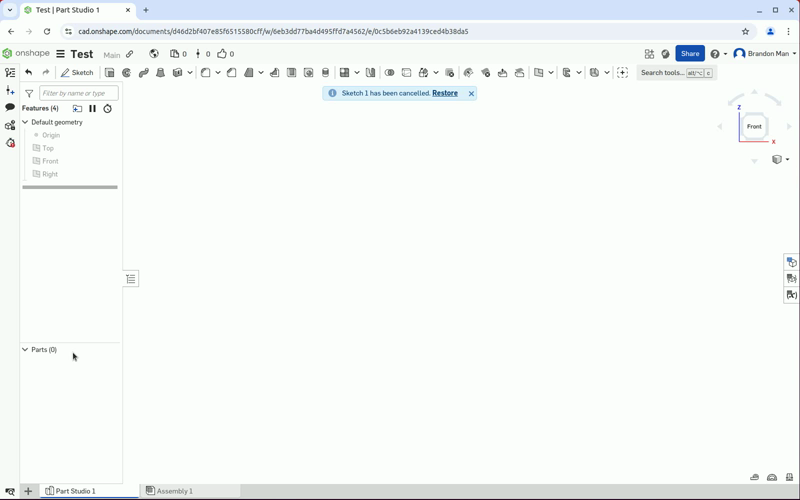
key_up(shift)
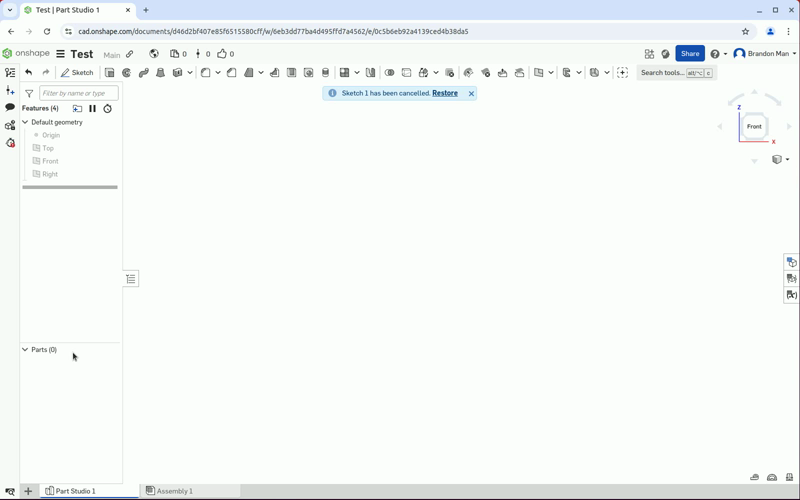
mouse_move(73, 352)
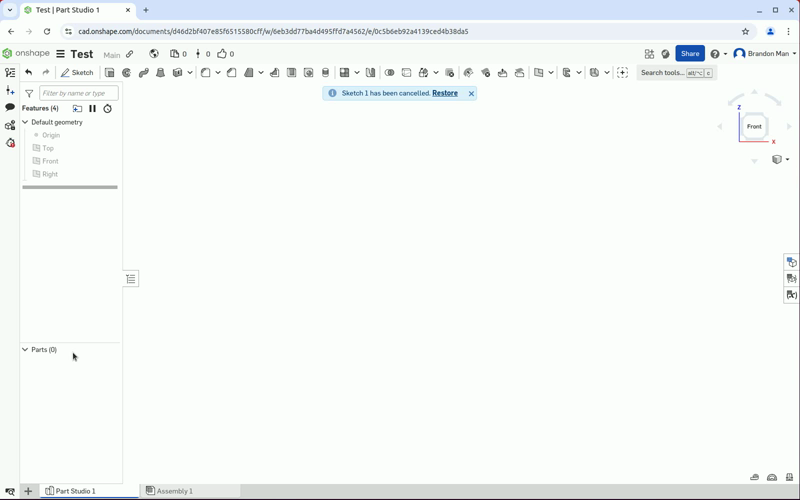
key(shift+y)
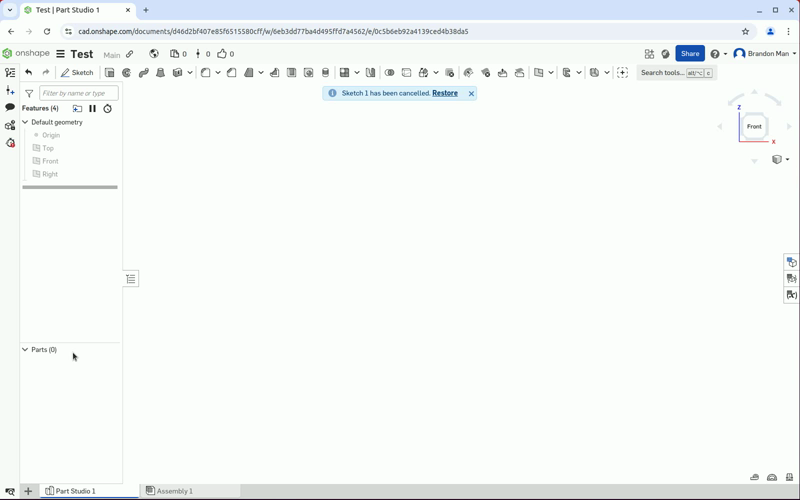
key(shift+s)
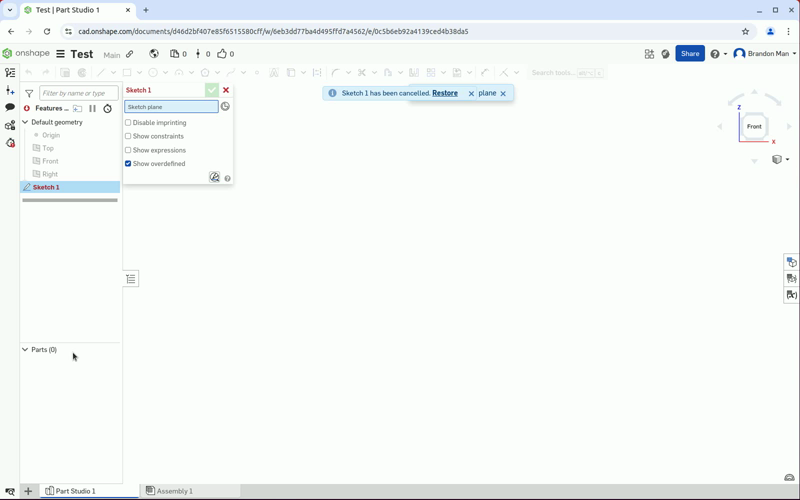
mouse_move(73, 163)
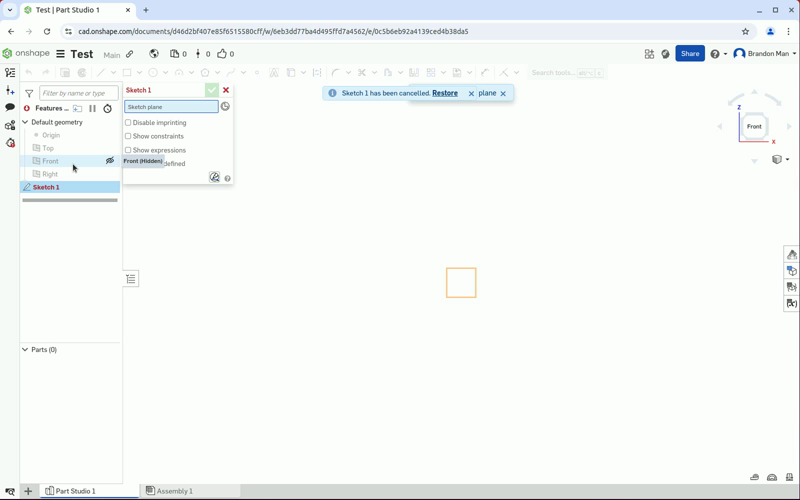
click(73, 163)
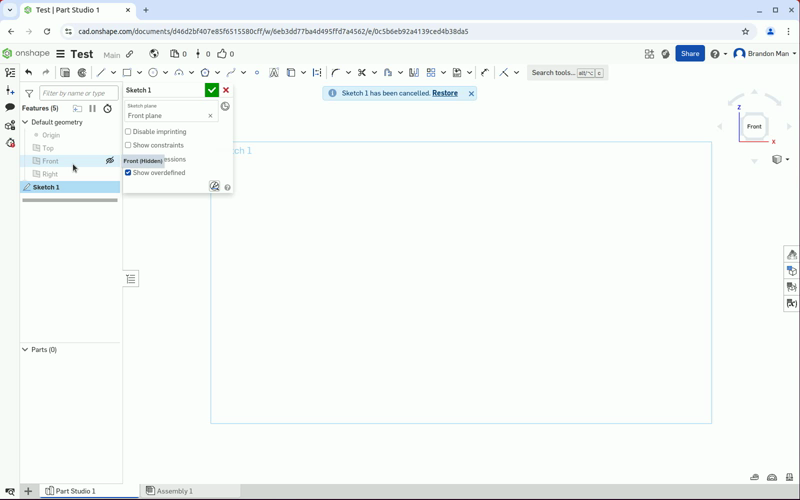
mouse_move(73, 352)
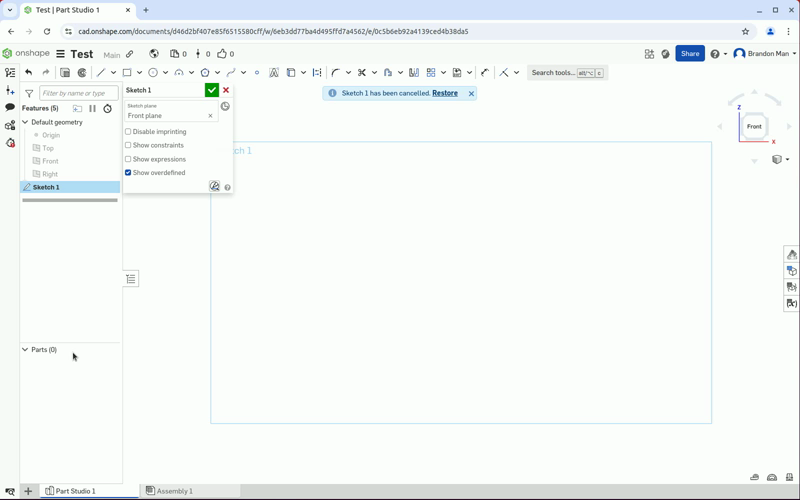
key(y)
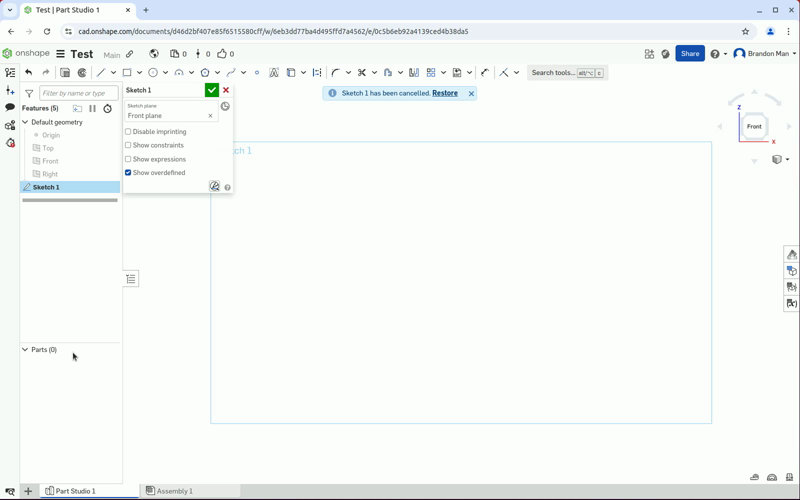
key(a)
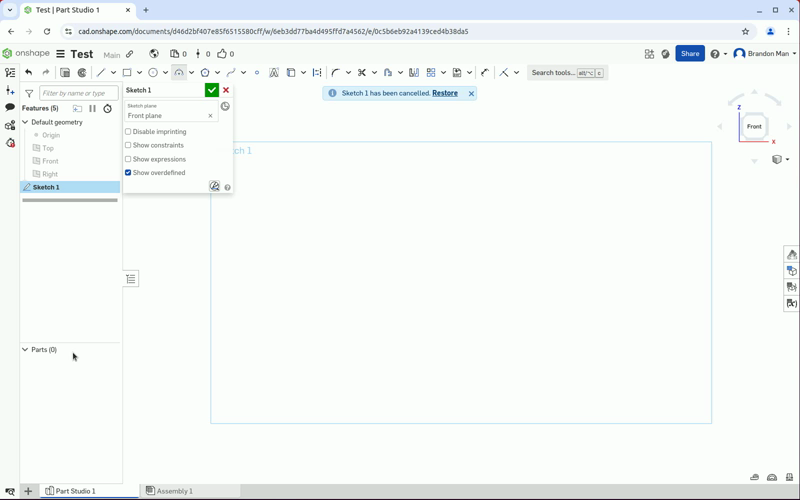
key_down(shift)
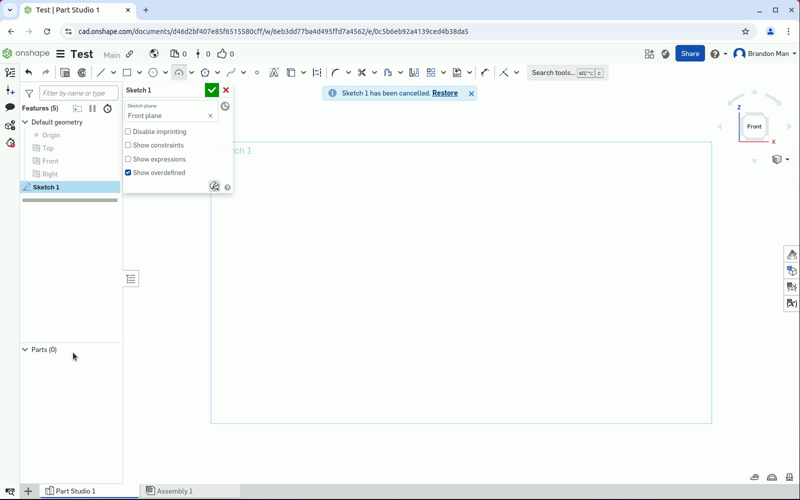
mouse_move(430, 363)
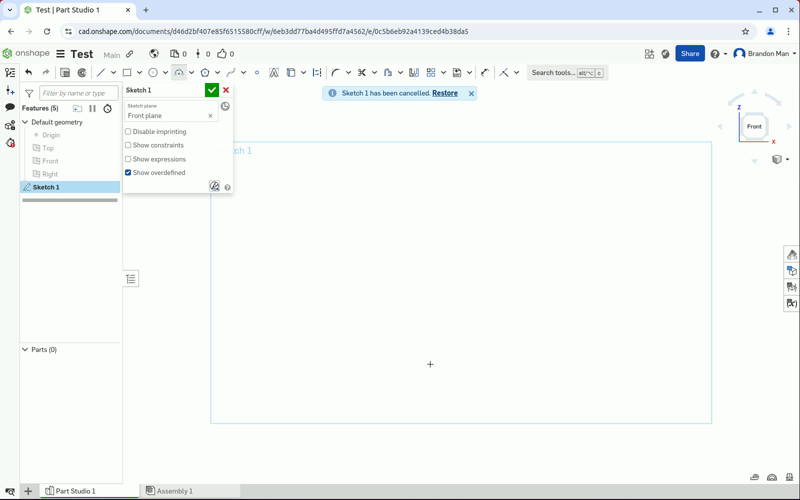
click(430, 363)
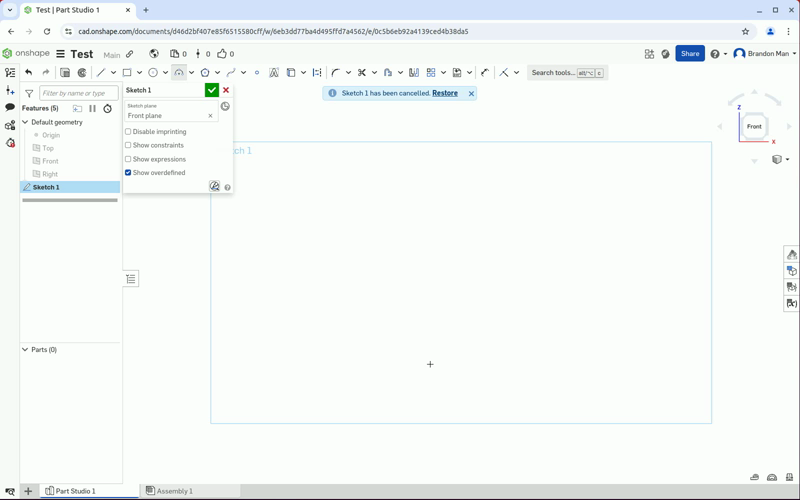
key_up(shift)
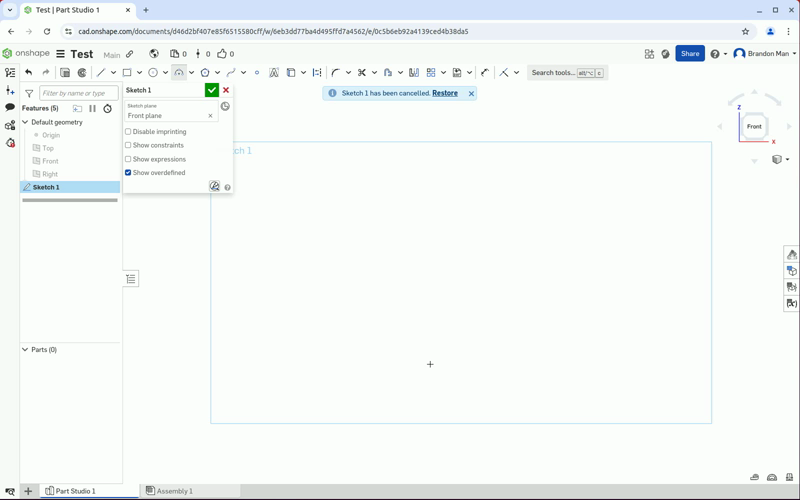
key_down(shift)
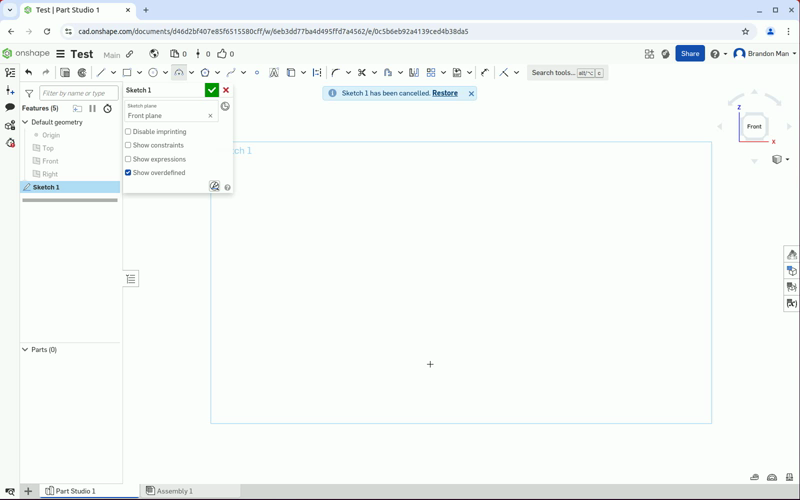
mouse_move(490, 363)
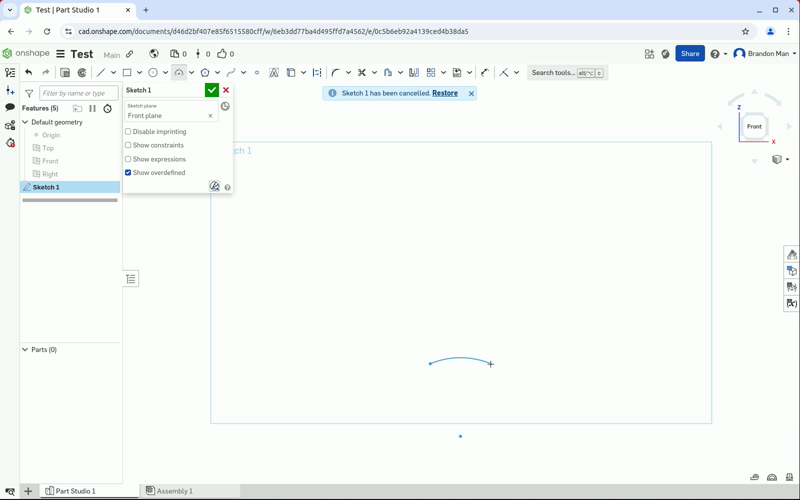
click(490, 363)
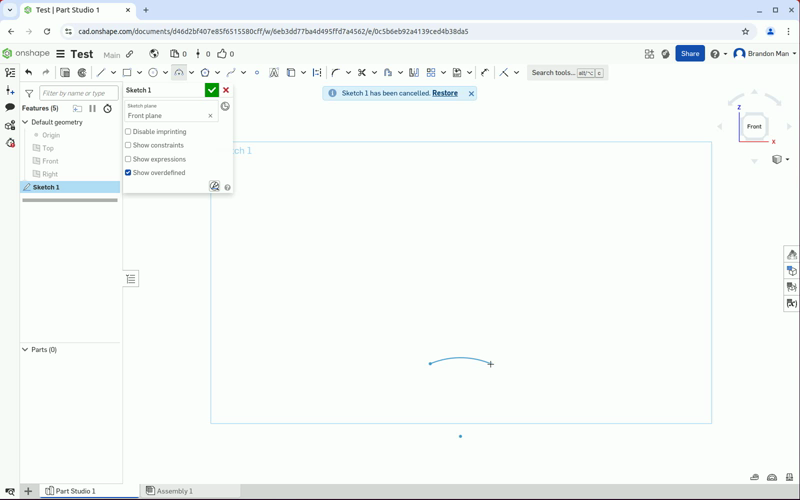
mouse_move(460, 393)
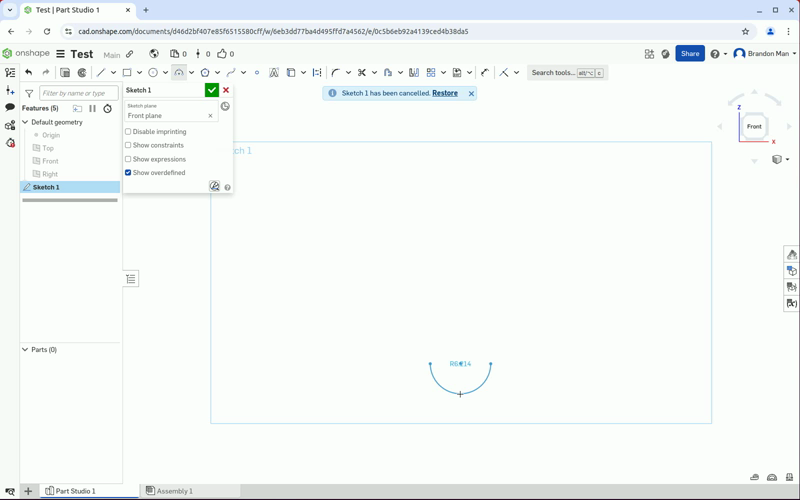
click(460, 393)
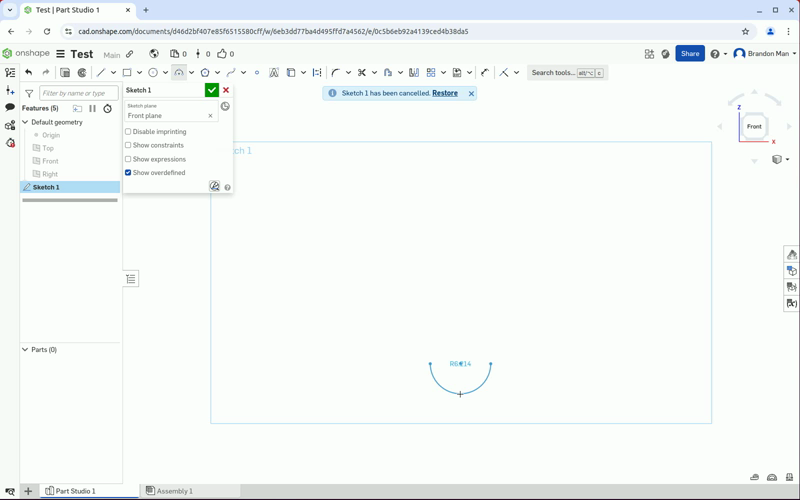
key_up(shift)
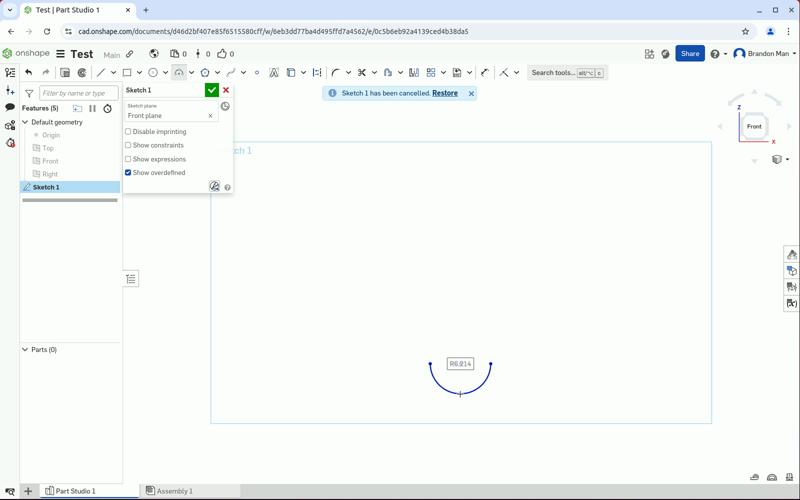
key(esc)
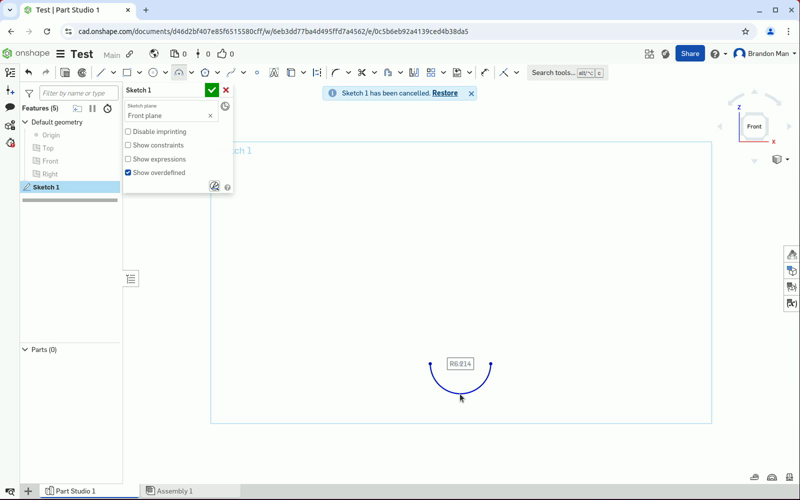
key(l)
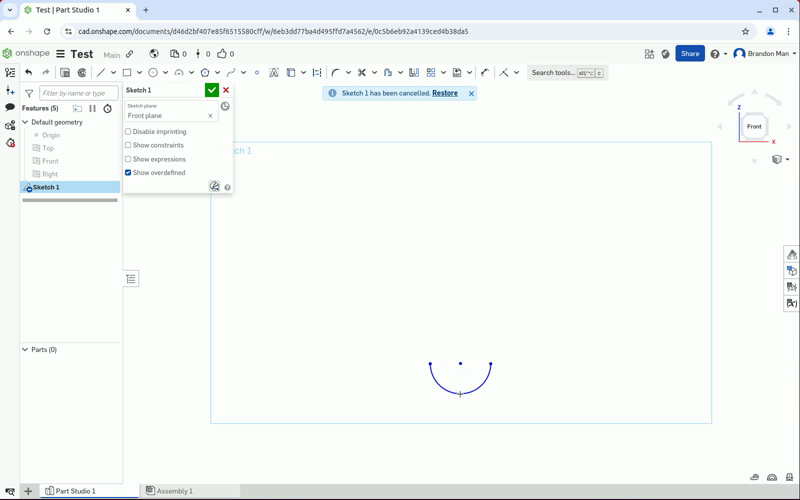
mouse_move(490, 363)
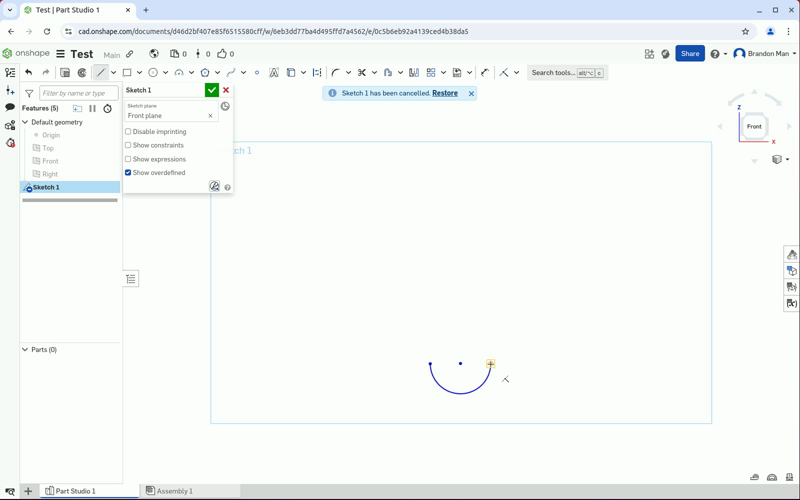
click(490, 363)
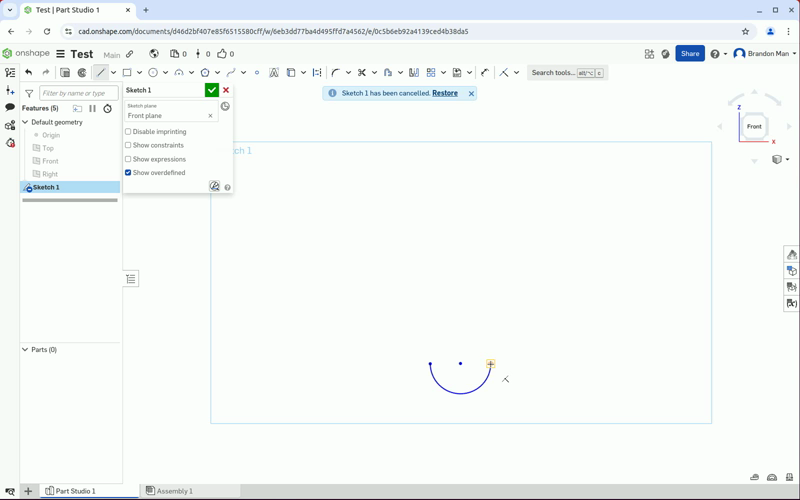
key_down(shift)
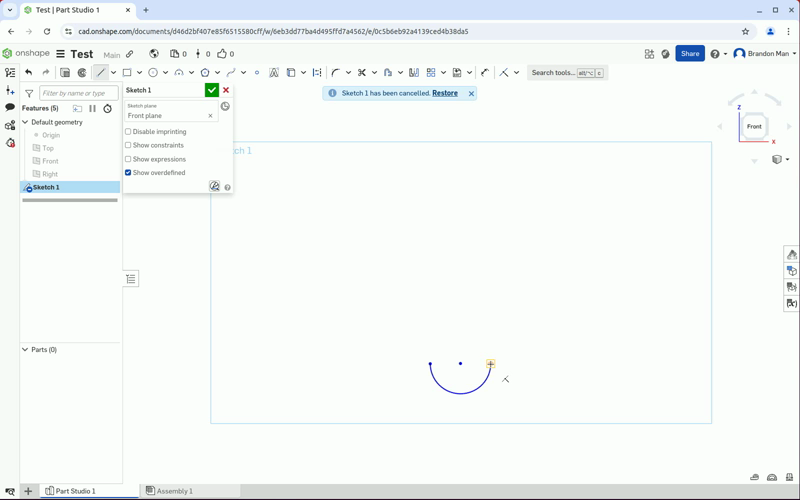
mouse_move(490, 203)
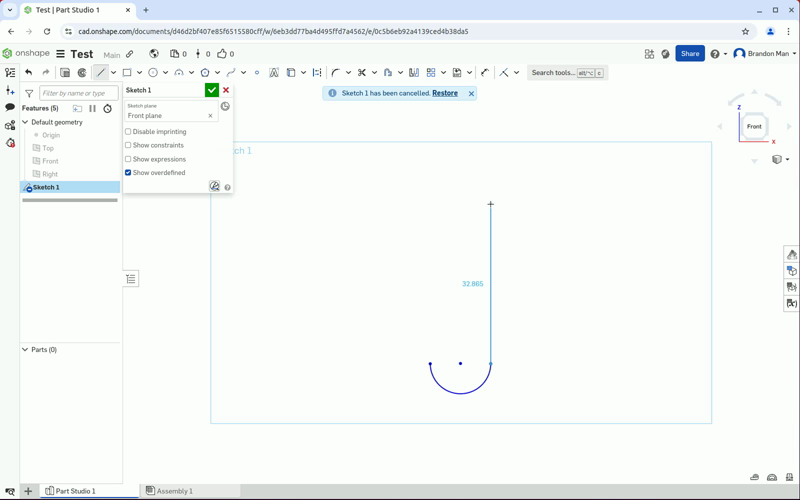
click(490, 203)
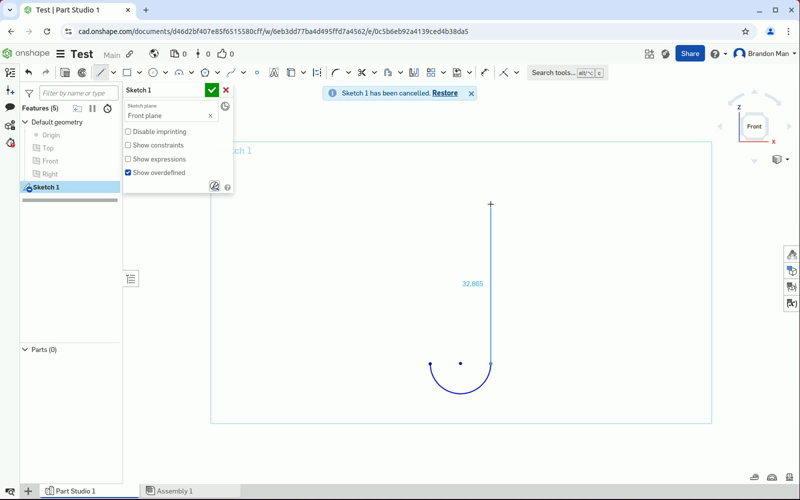
key_up(shift)
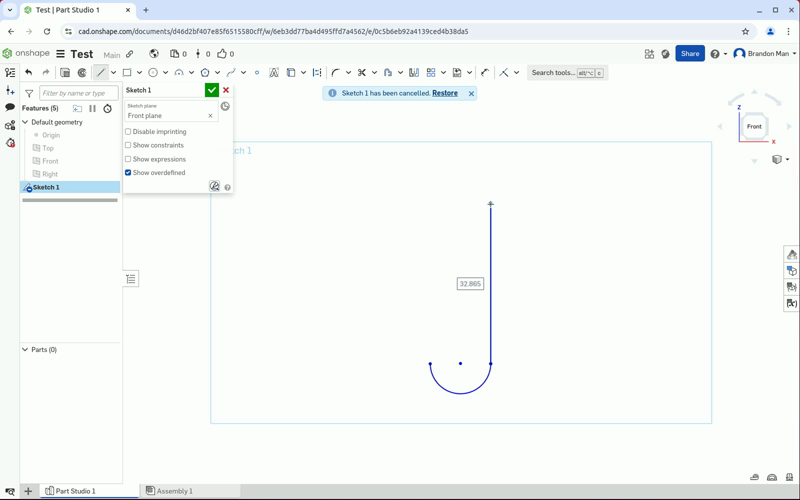
key(esc)
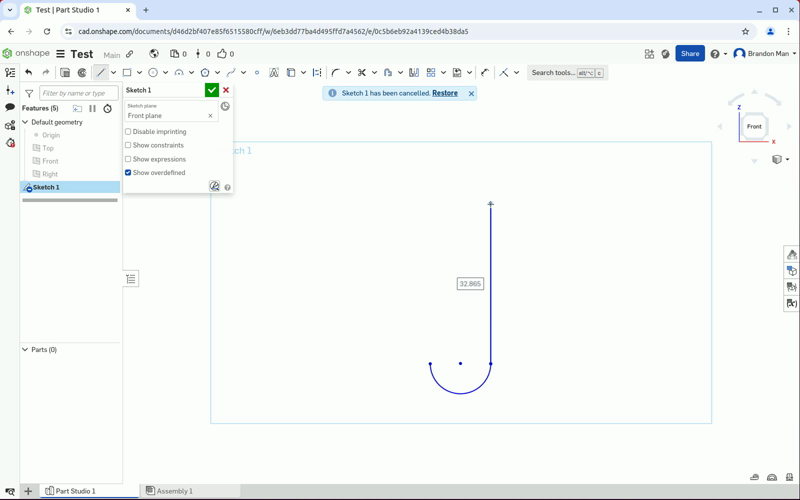
key(a)
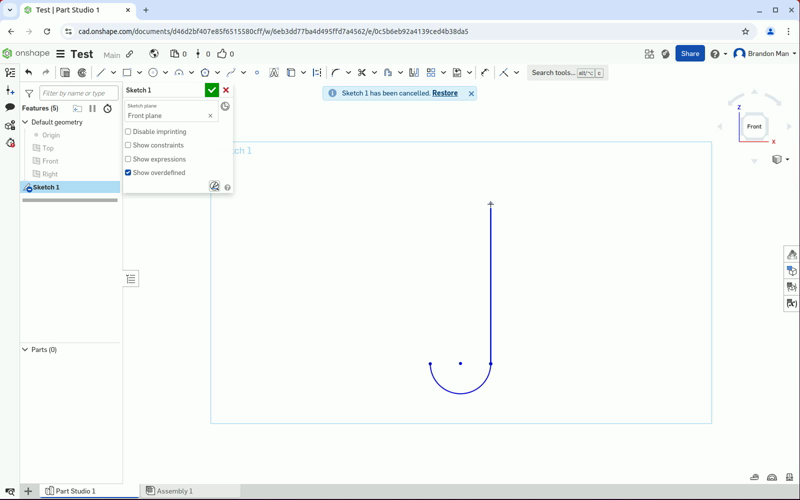
mouse_move(490, 203)
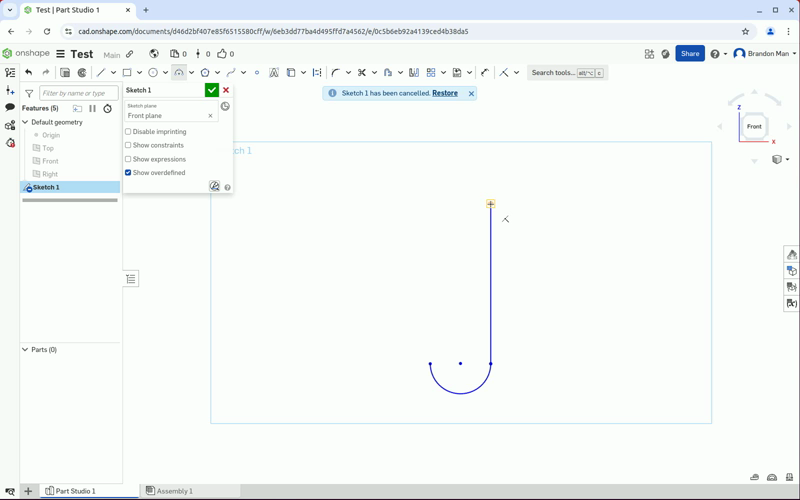
click(490, 203)
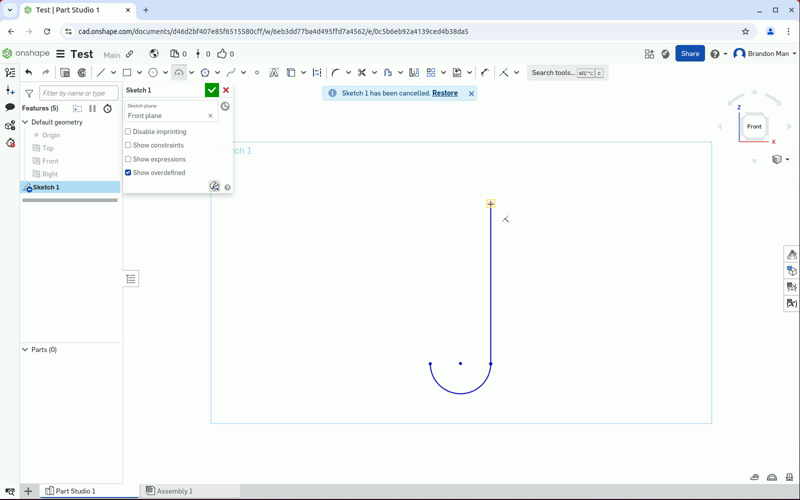
key_down(shift)
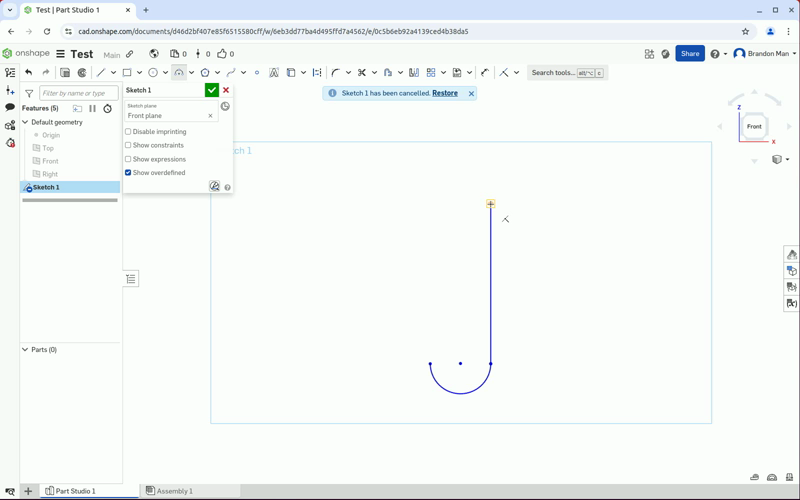
mouse_move(430, 203)
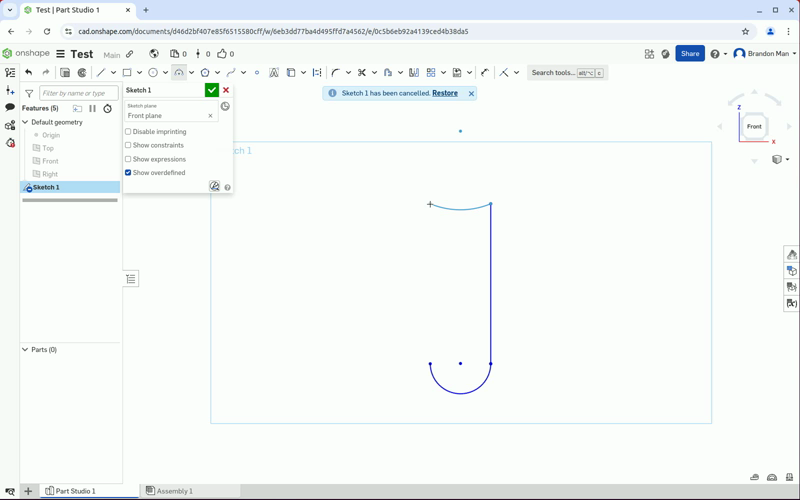
click(430, 203)
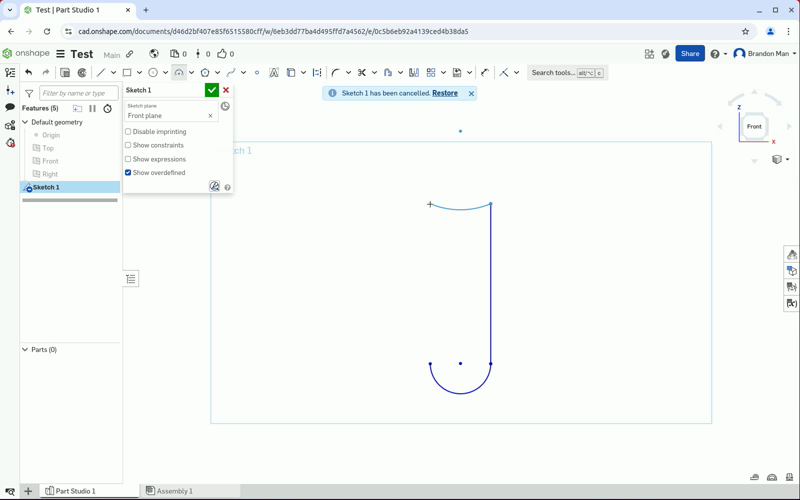
mouse_move(460, 173)
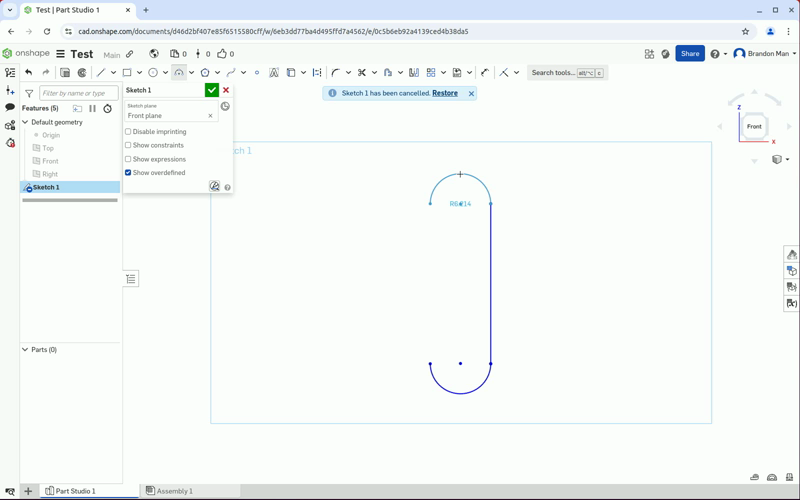
click(460, 173)
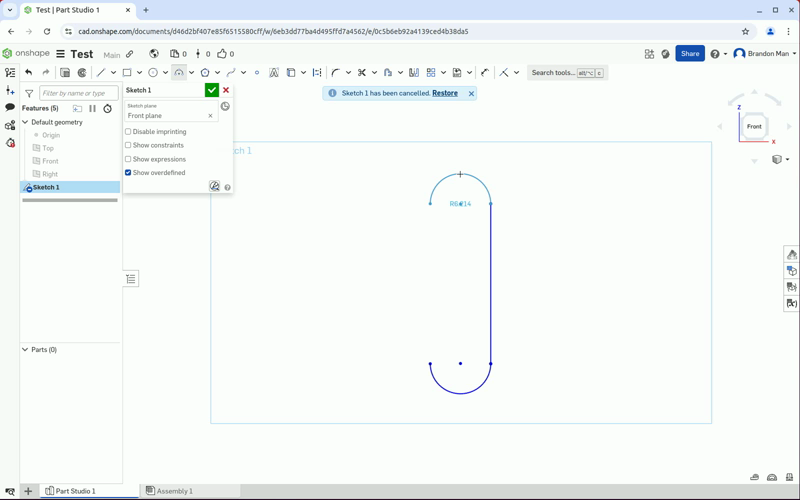
key_up(shift)
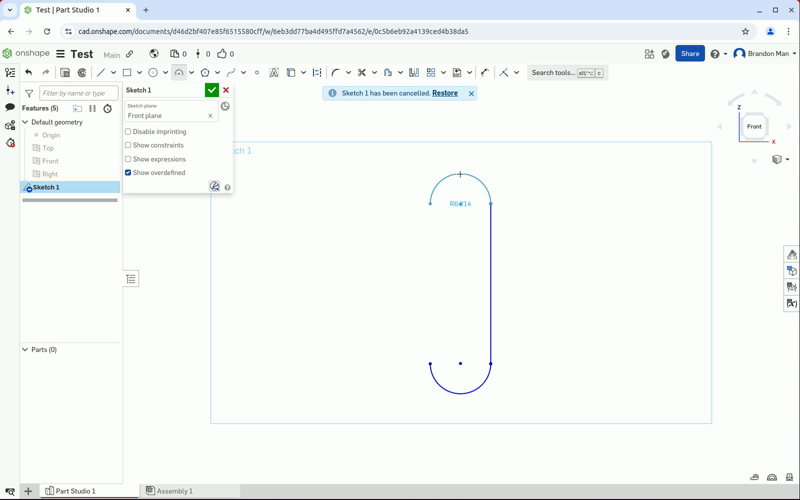
key(esc)
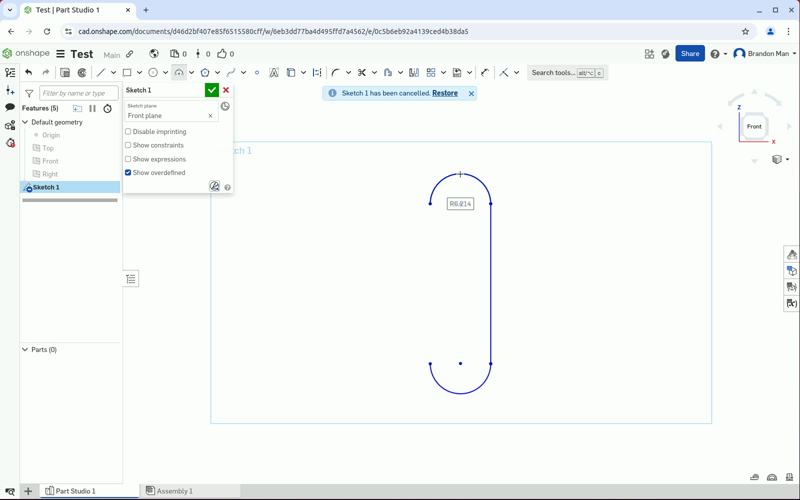
key(l)
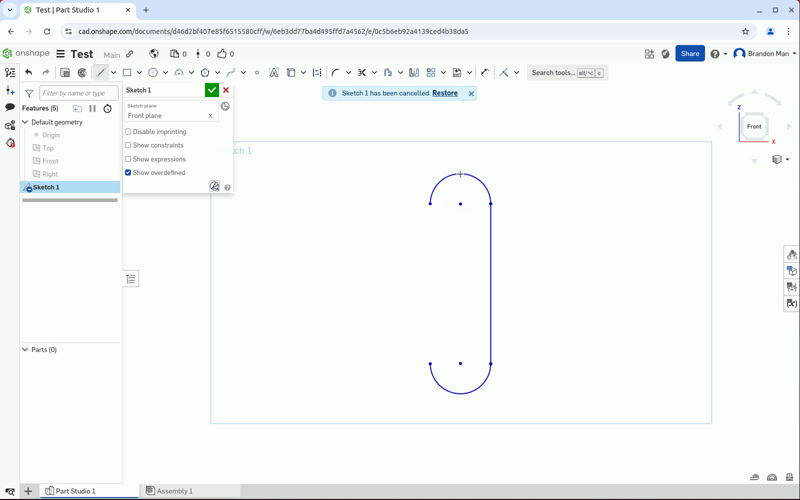
mouse_move(430, 203)
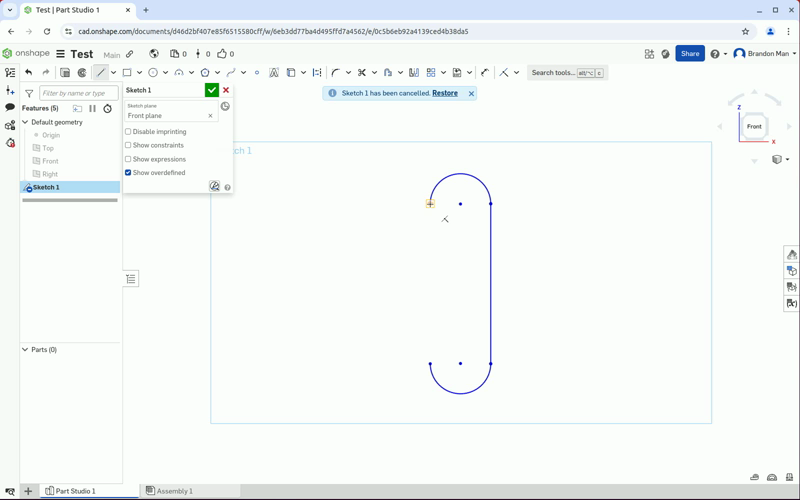
click(430, 203)
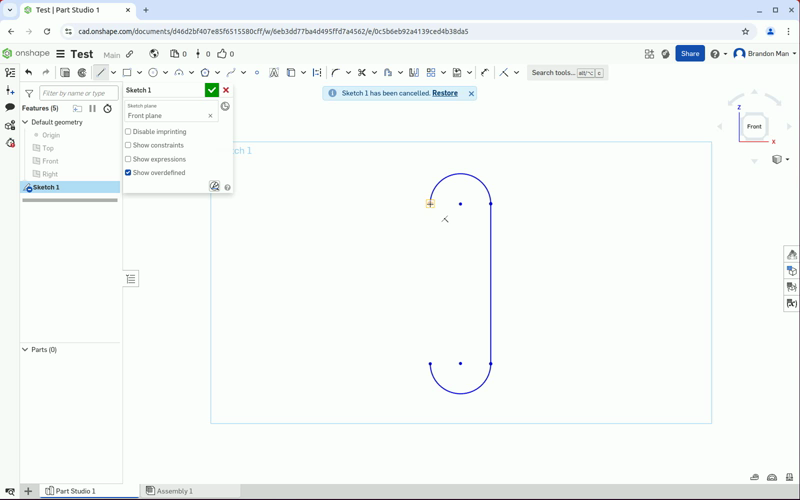
key_down(shift)
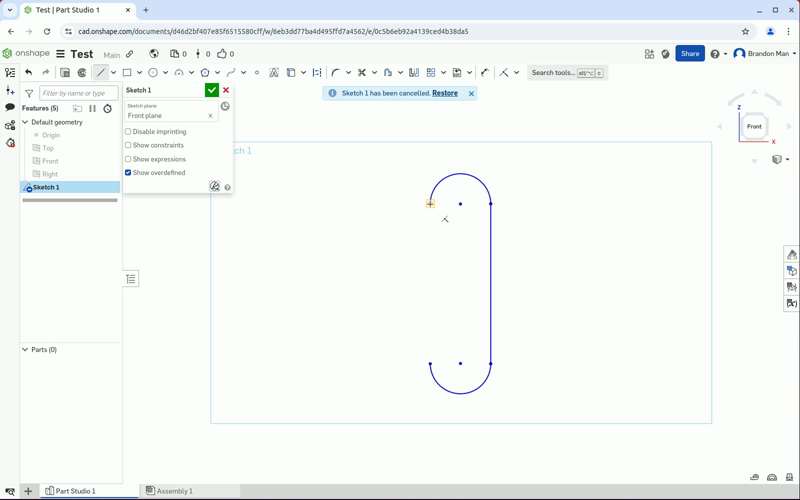
mouse_move(430, 363)
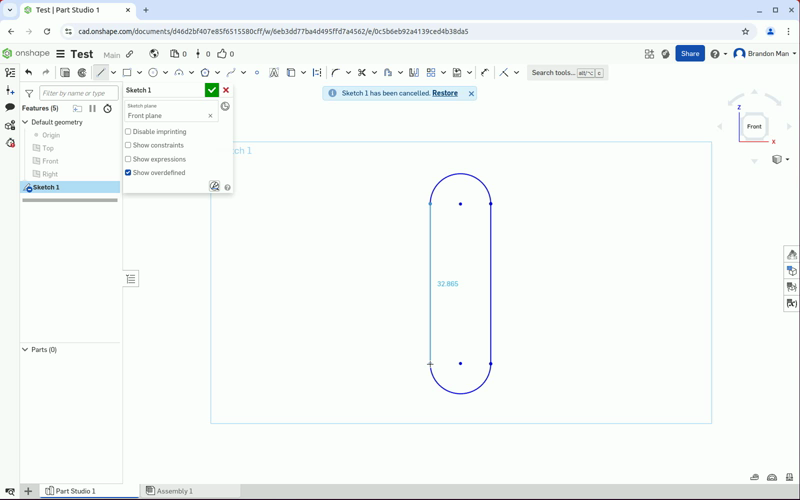
key_up(shift)
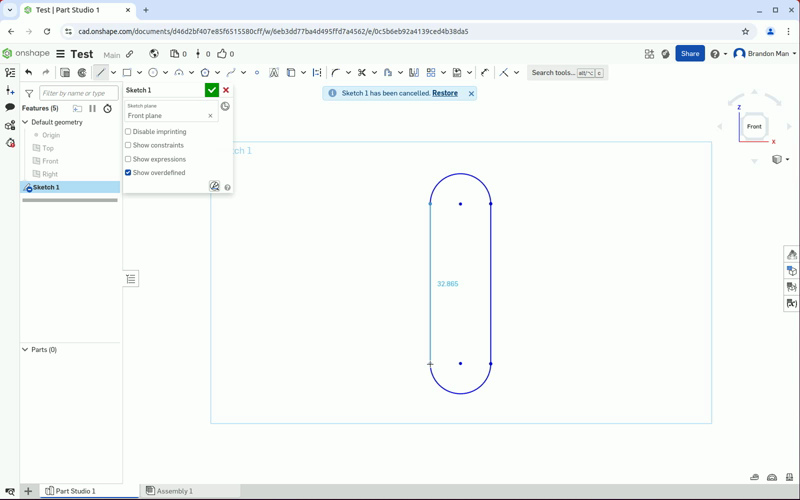
click(430, 363)
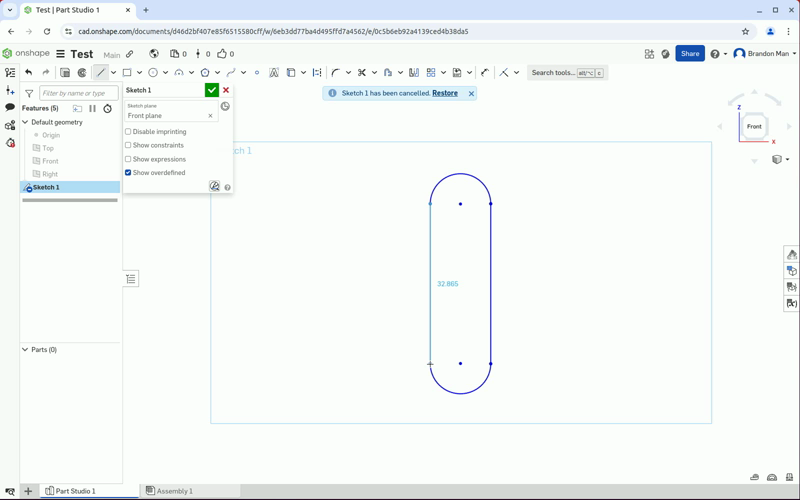
key(esc)
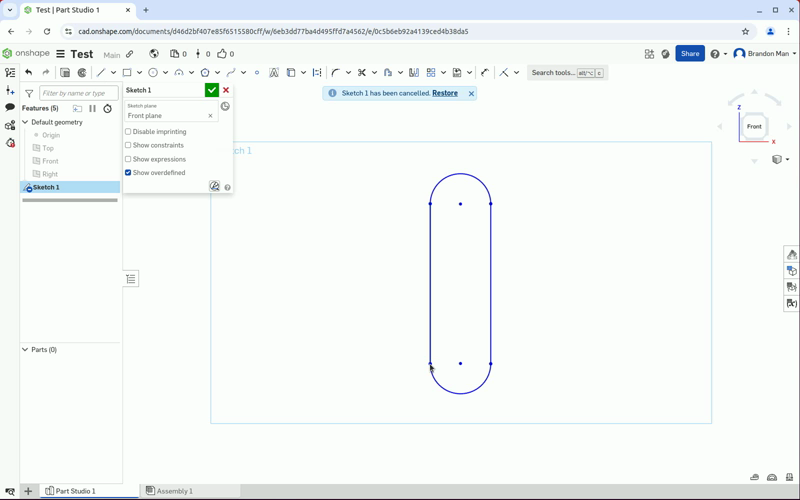
mouse_move(469, 333)
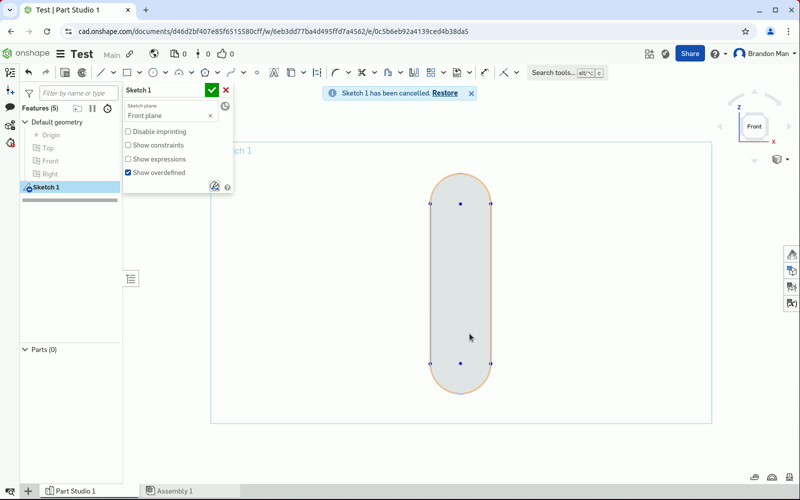
click(469, 333)
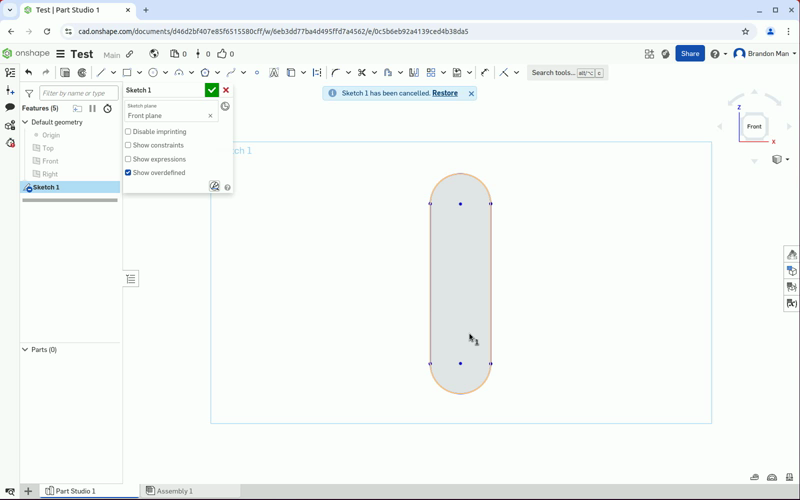
mouse_move(73, 352)
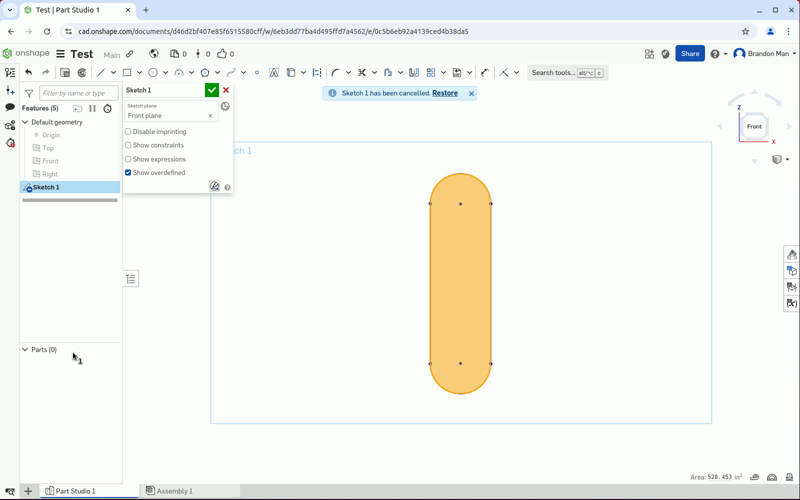
key(shift+y)
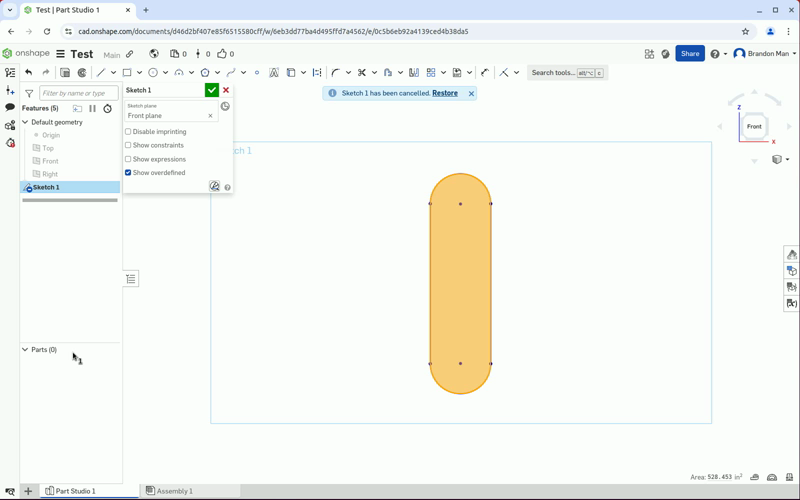
key(shift+e)
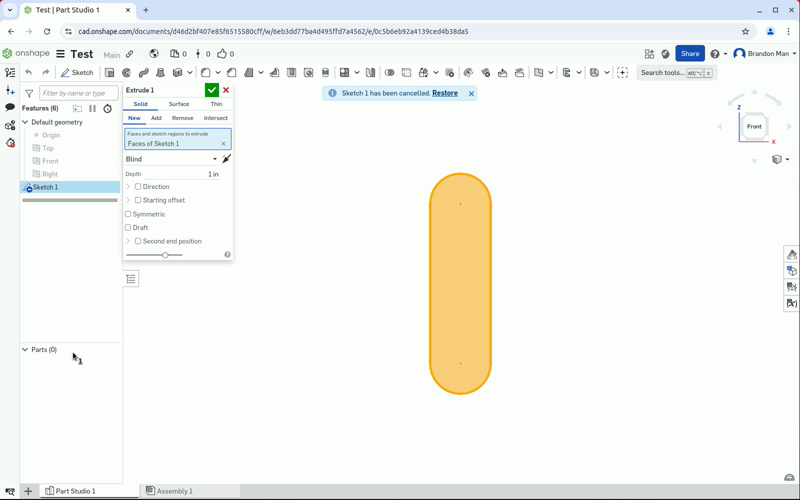
mouse_move(143, 106)
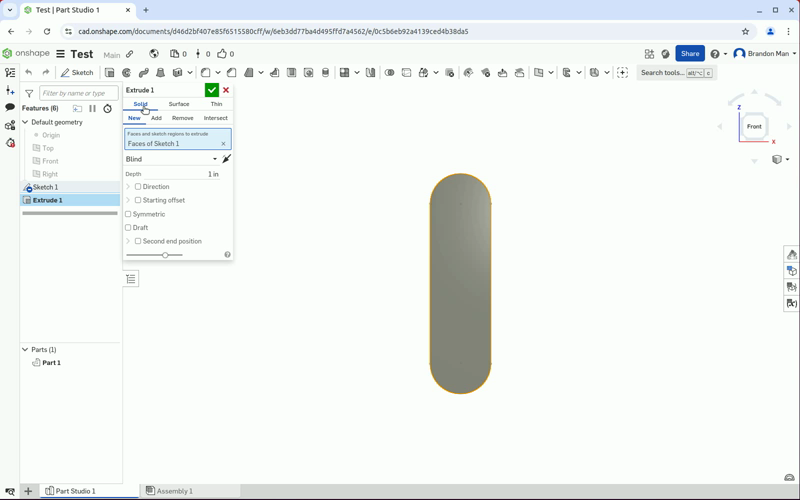
click(143, 106)
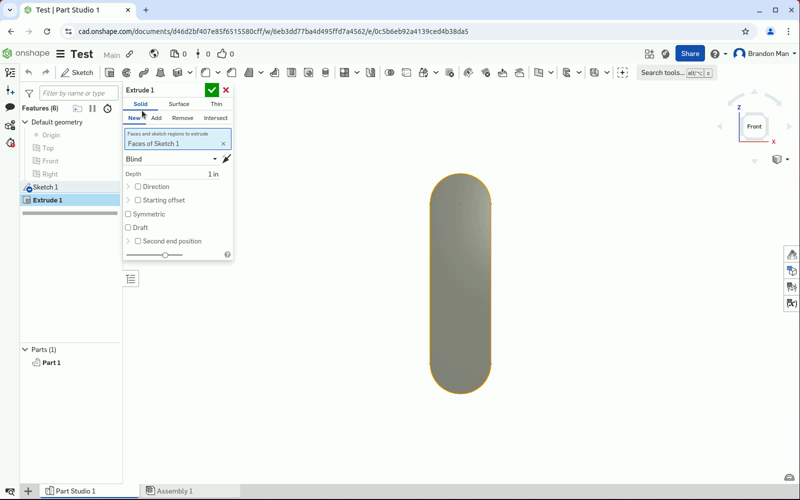
mouse_move(137, 120)
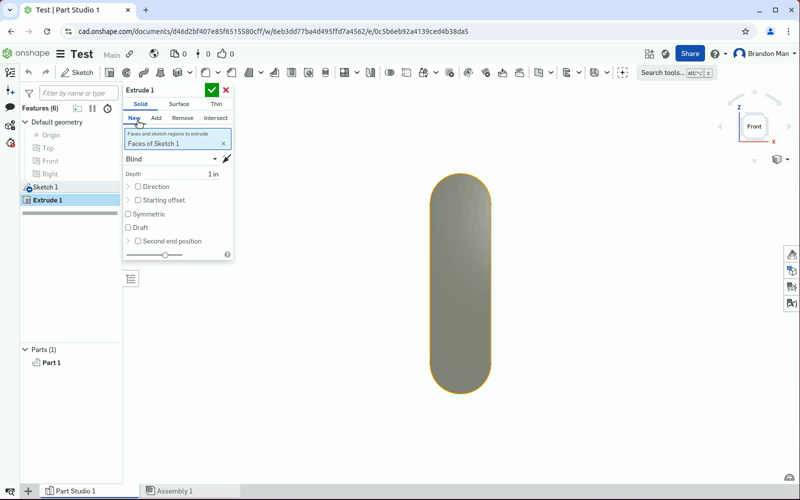
click(137, 120)
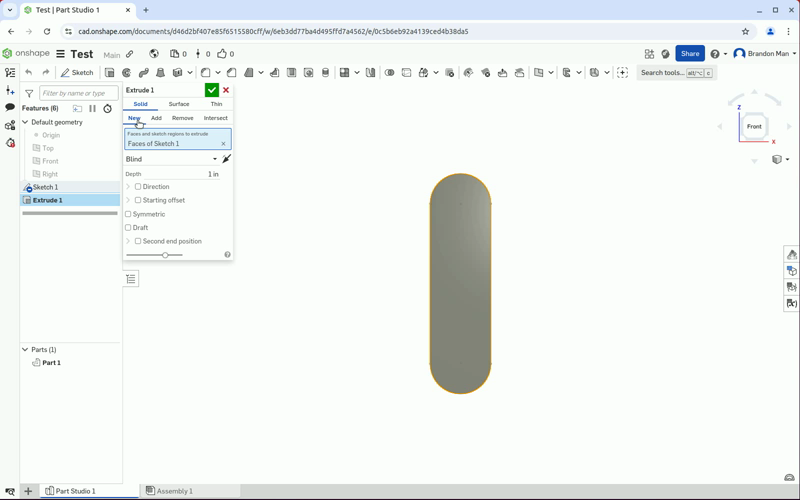
key(tab, 4)
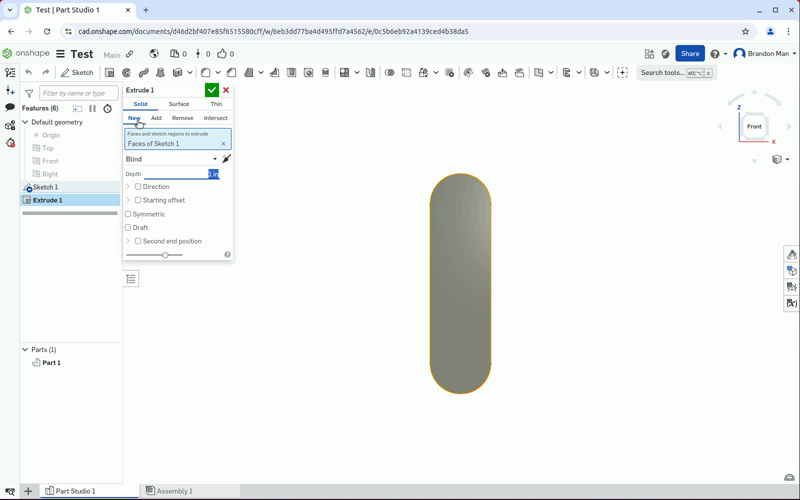
text(-23.108)
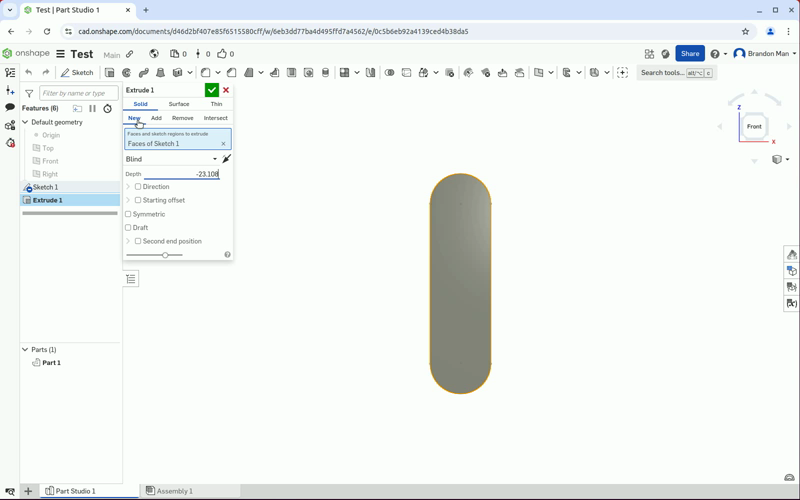
key(enter)
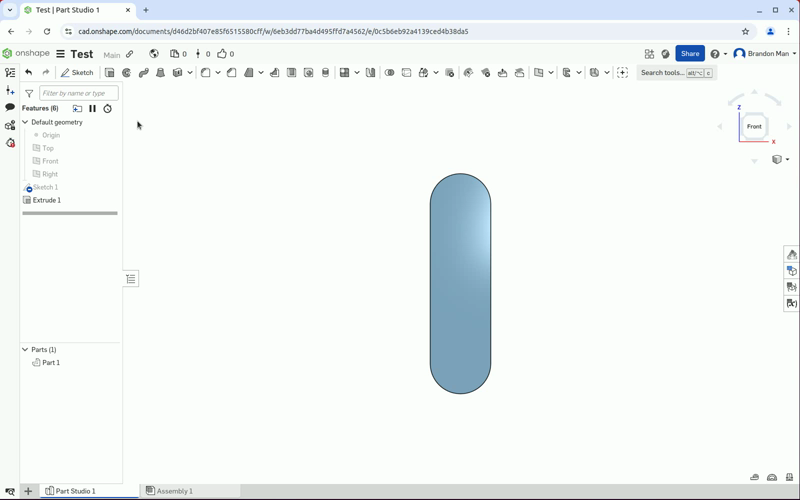
key(shift+h)
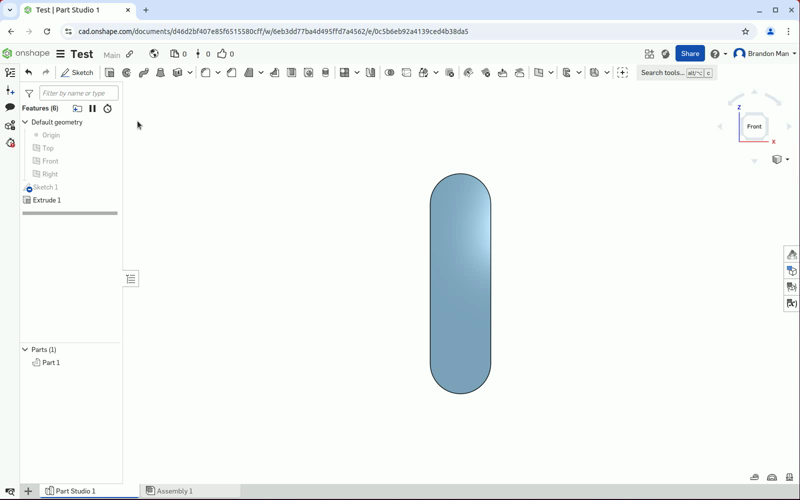
key(shift+h)
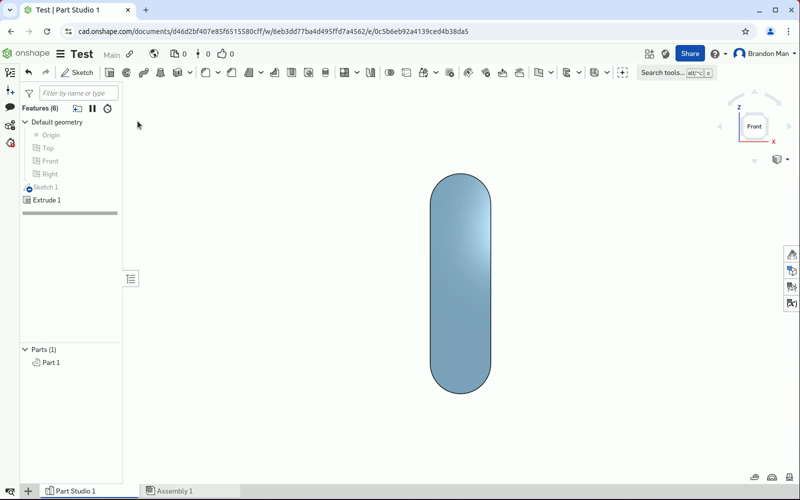
mouse_move(73, 189)
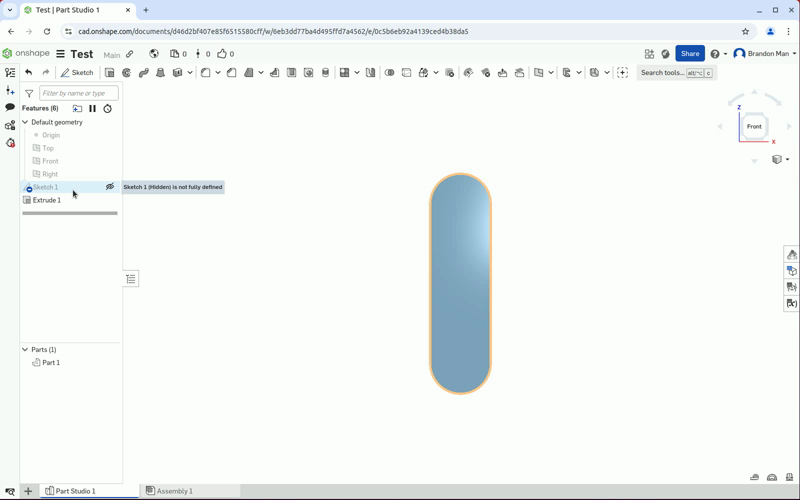
click(73, 189)
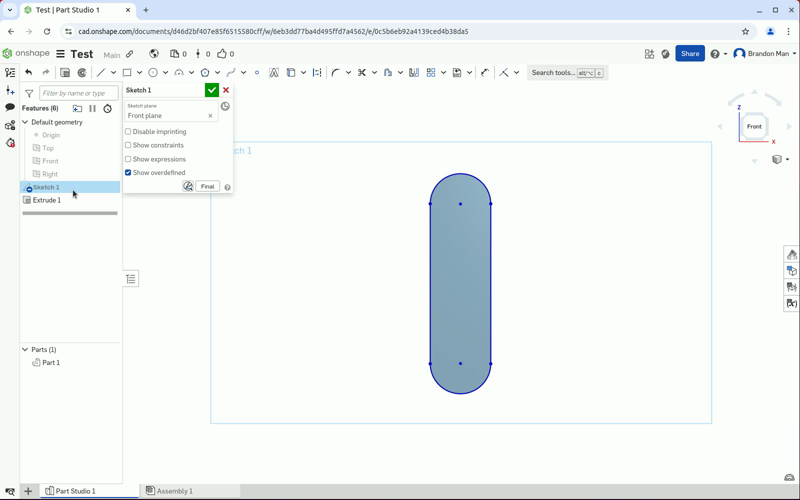
mouse_move(229, 92)
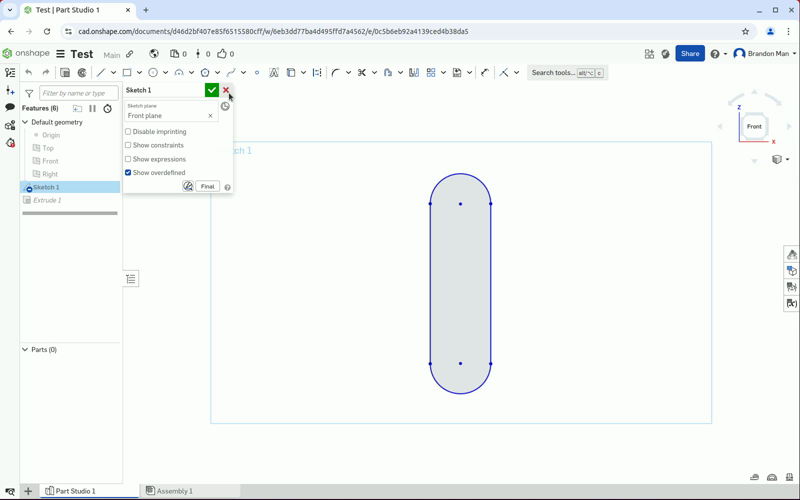
click(229, 92)
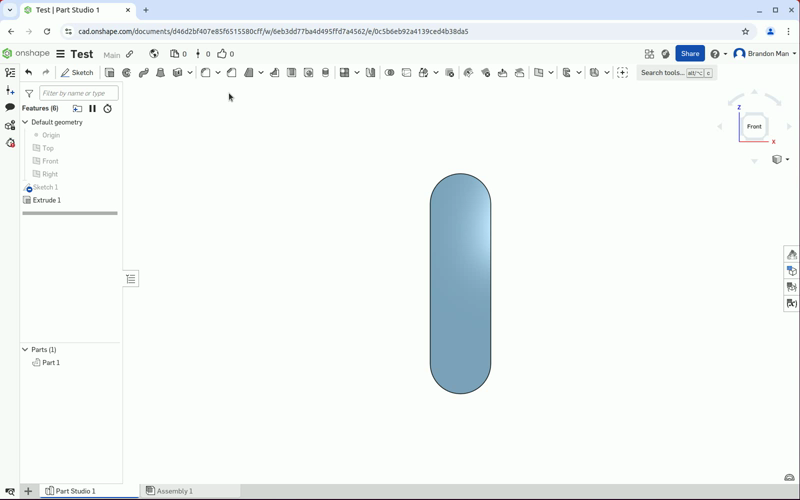
mouse_move(73, 352)
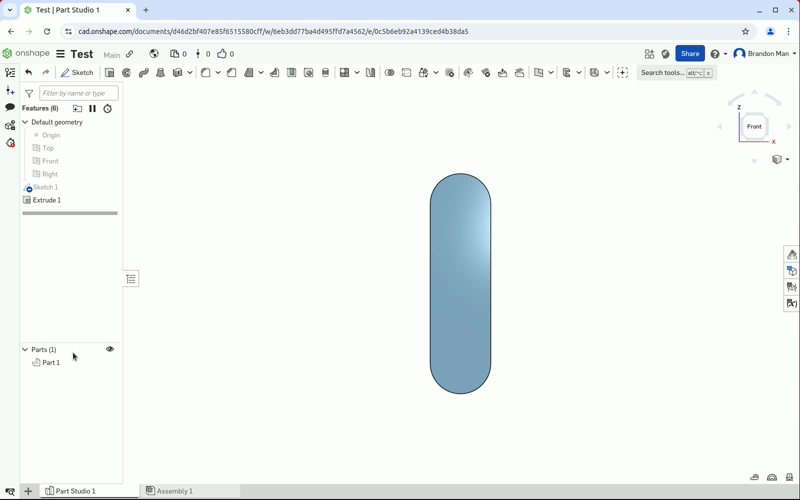
key(y)
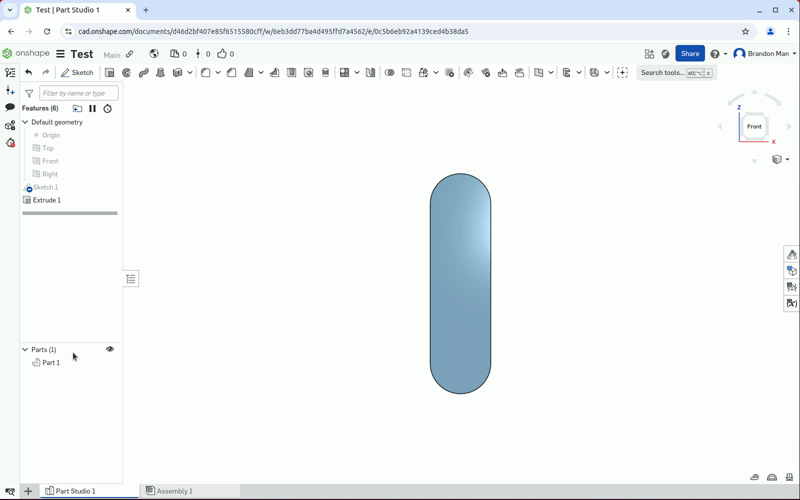
key(shift+p)
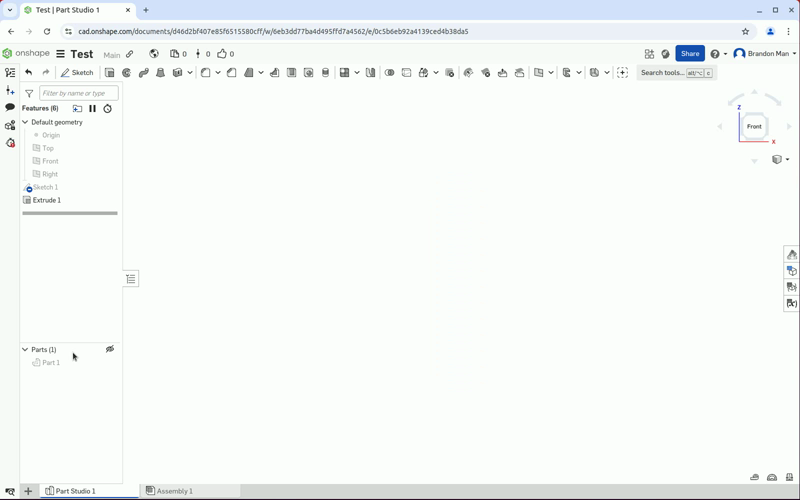
key(space)
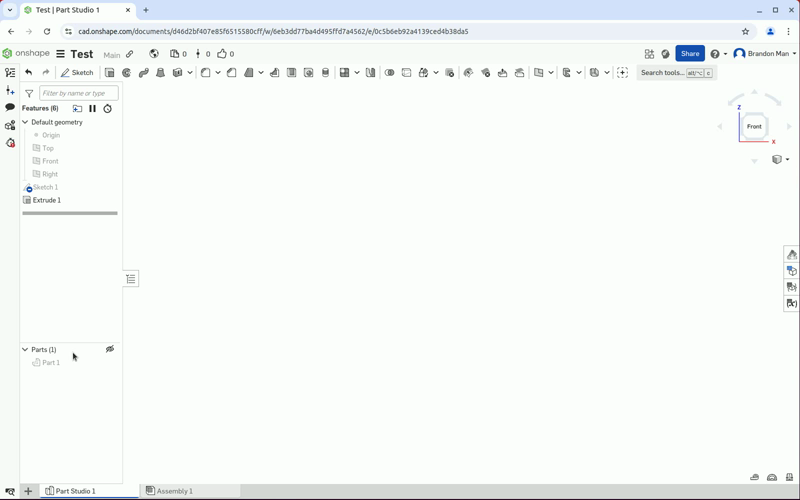
key_down(shift)
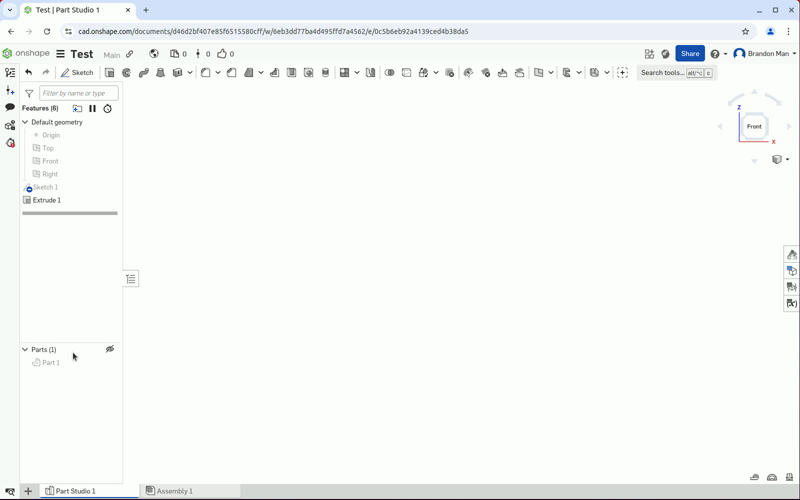
key(left)
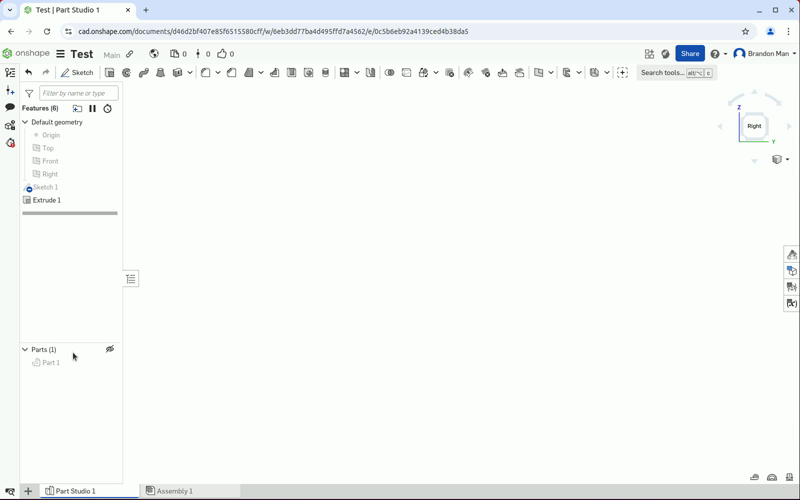
key_up(shift)
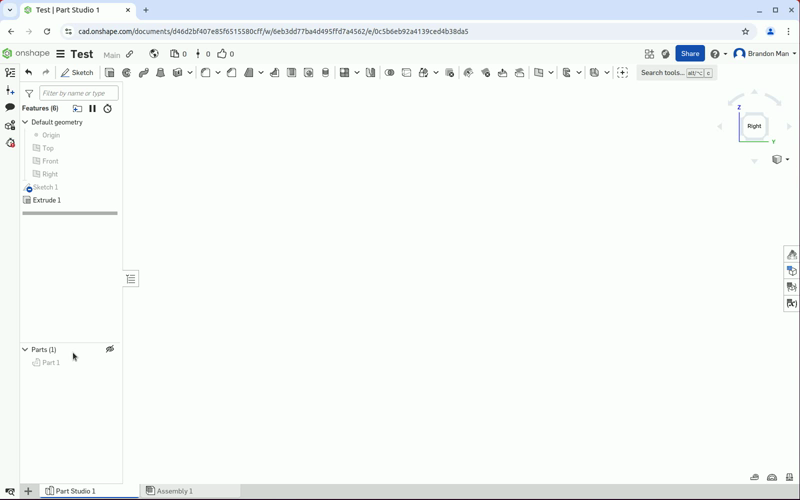
mouse_move(73, 352)
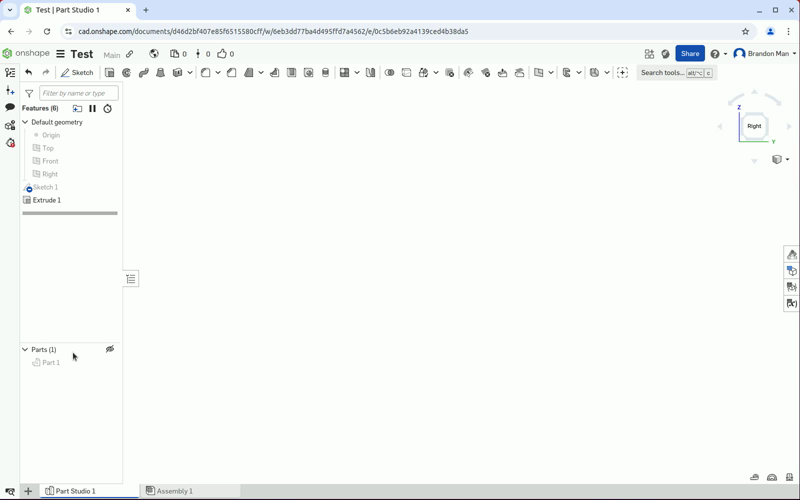
key(shift+y)
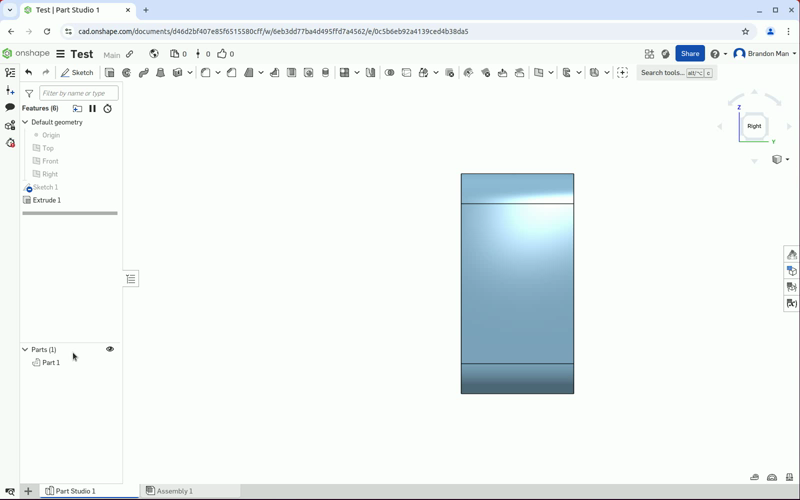
mouse_move(541, 75)
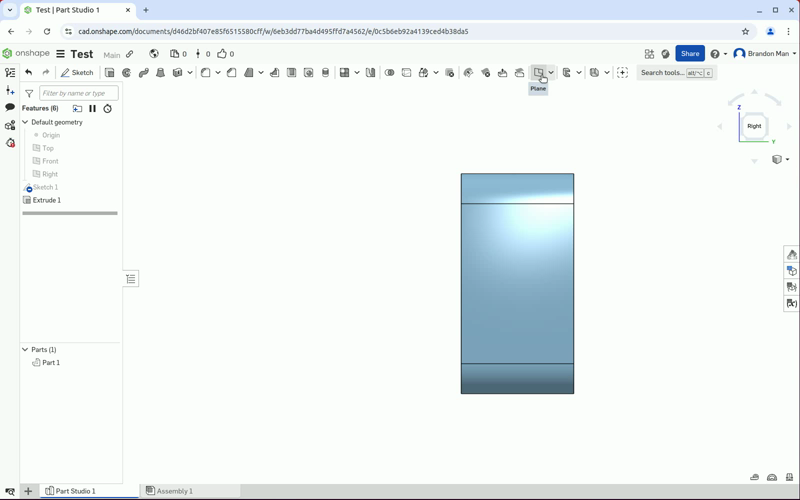
click(541, 75)
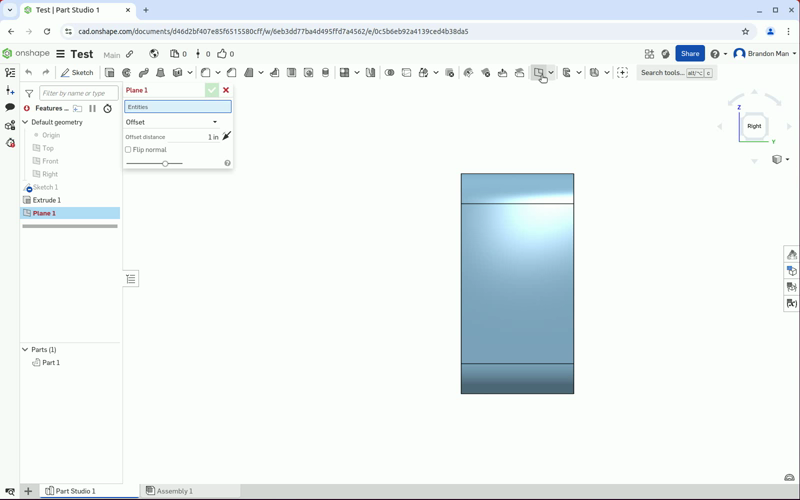
mouse_move(73, 176)
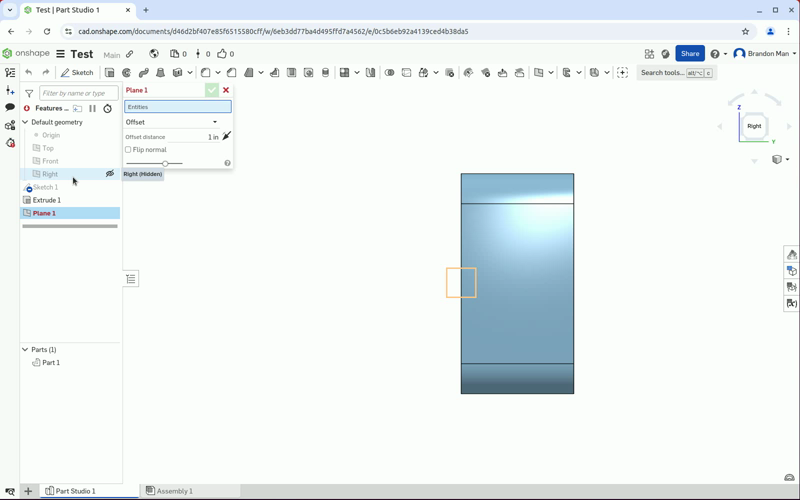
click(73, 176)
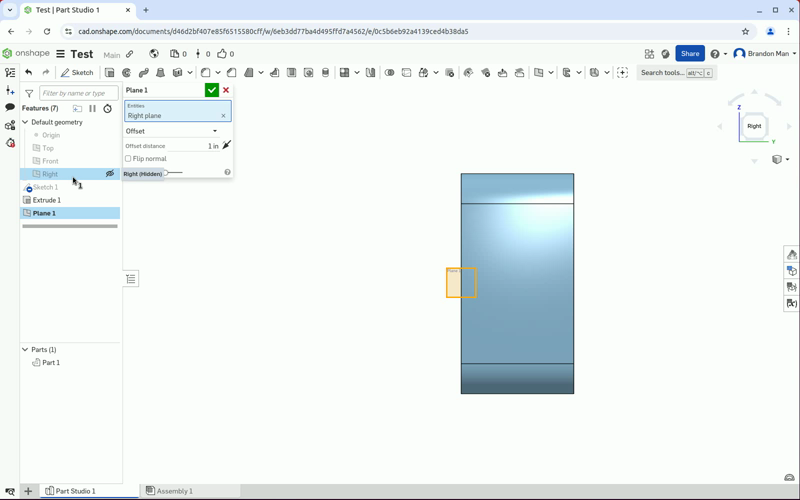
key(tab, 2)
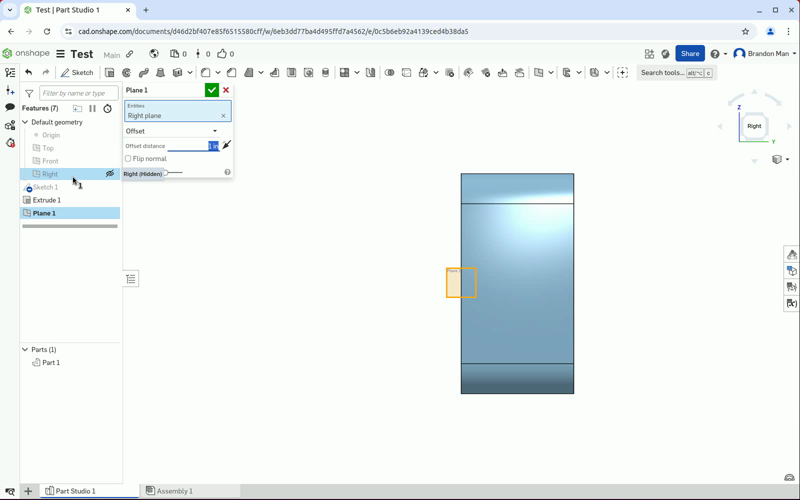
text(6.255)
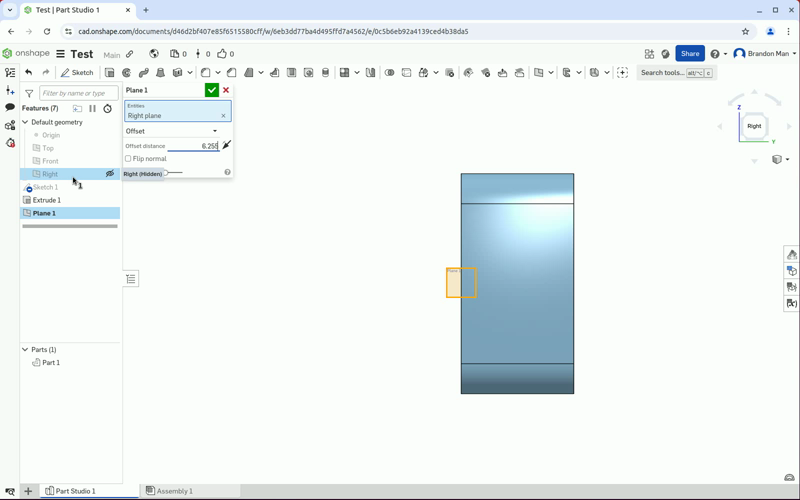
key(enter, 2)
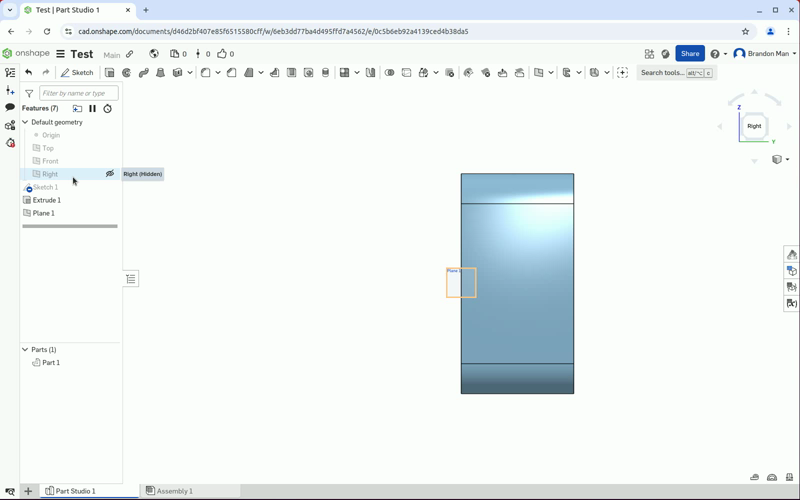
key(shift+s)
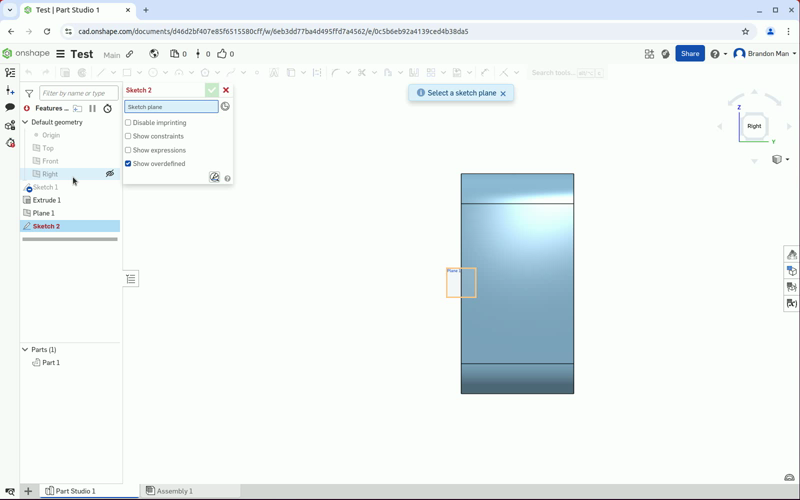
mouse_move(73, 215)
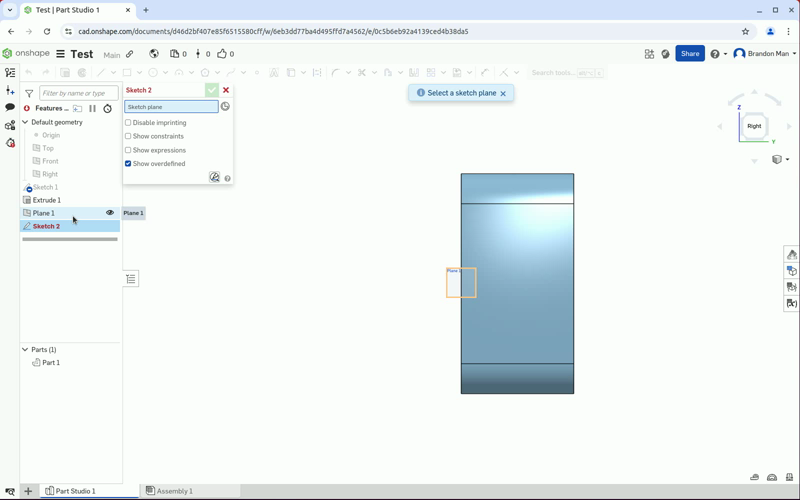
click(73, 215)
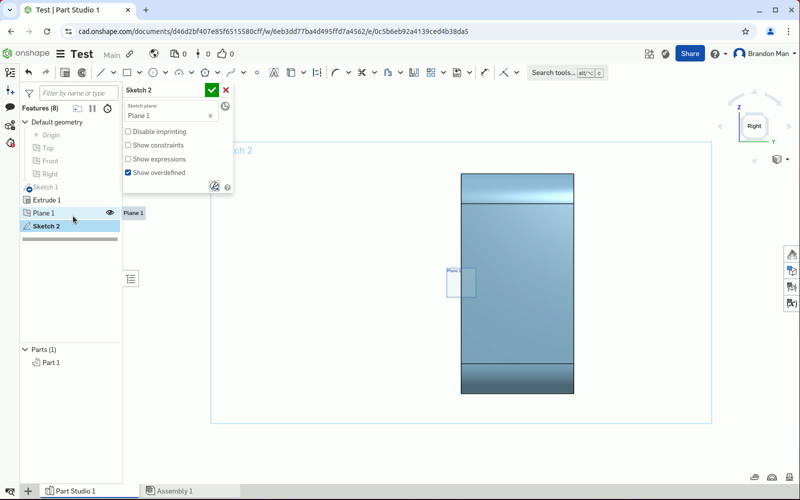
mouse_move(73, 352)
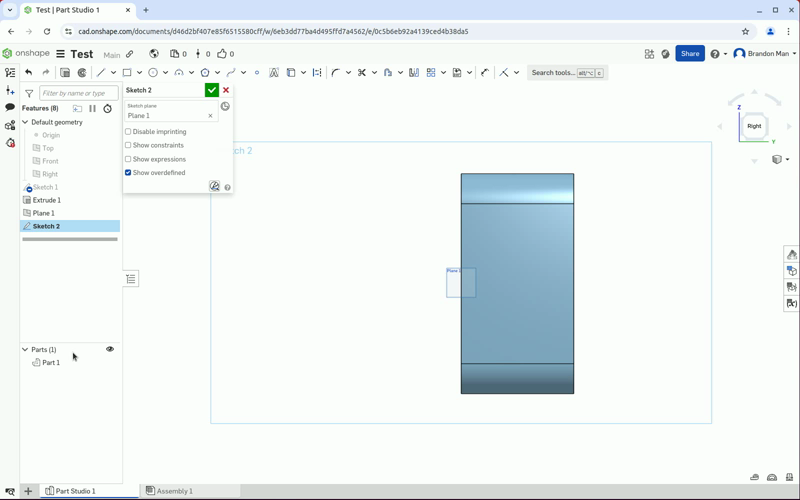
key(y)
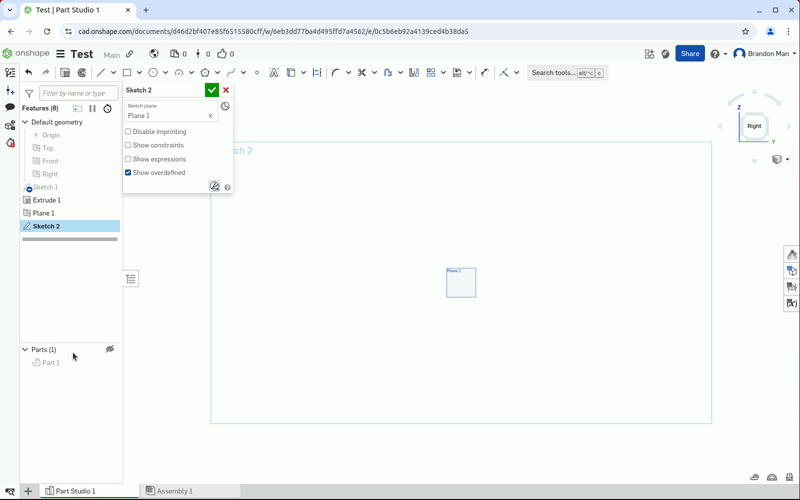
key(l)
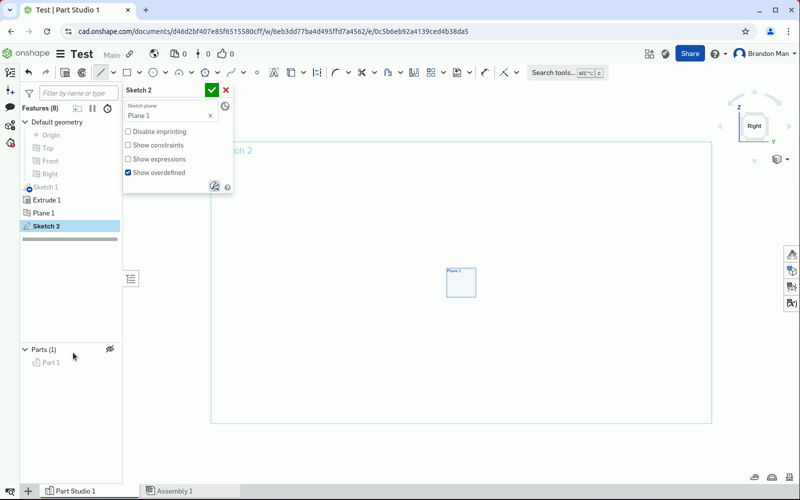
key_down(shift)
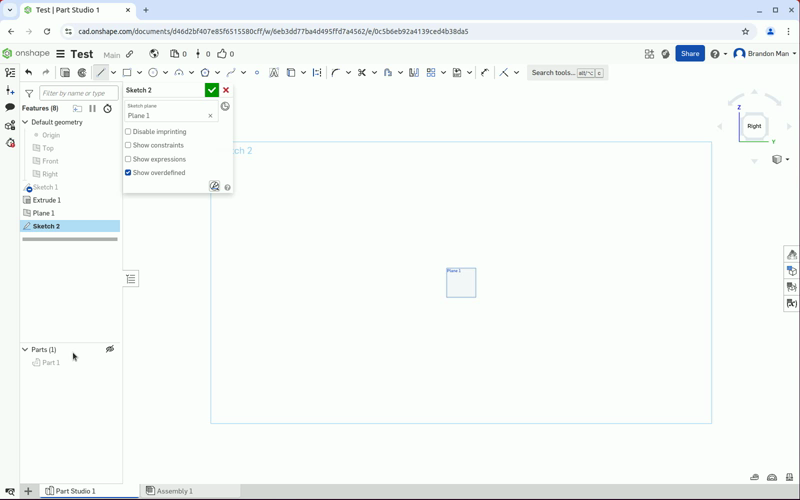
mouse_move(481, 201)
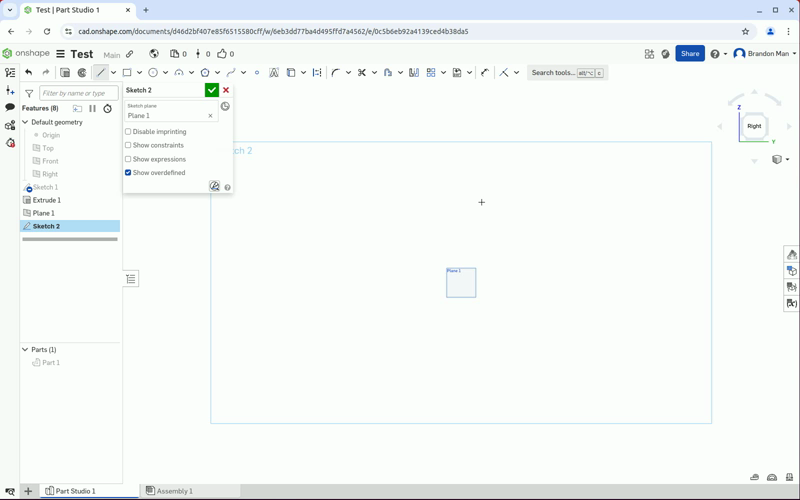
click(481, 201)
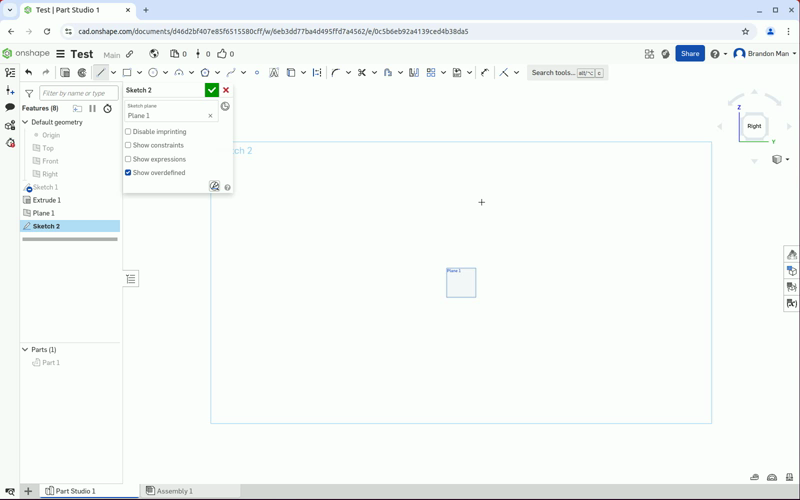
key_up(shift)
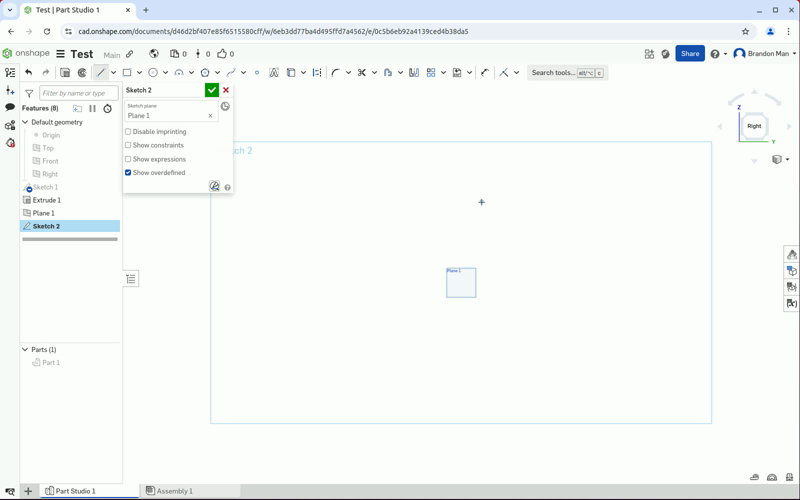
key_down(shift)
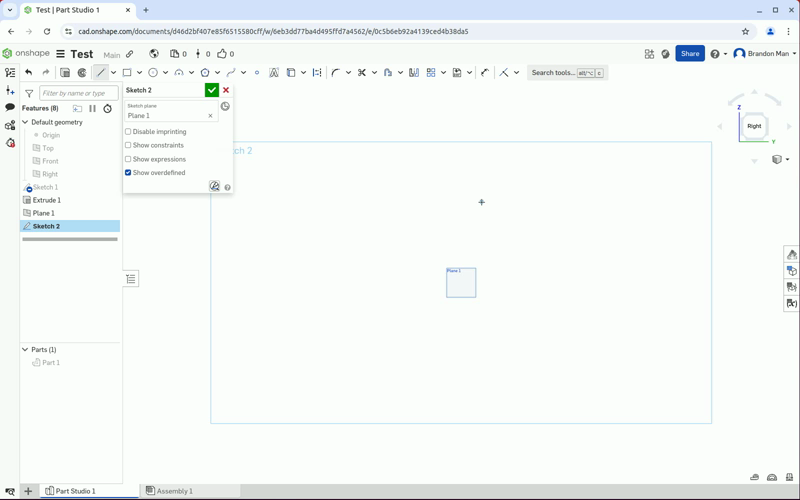
mouse_move(551, 201)
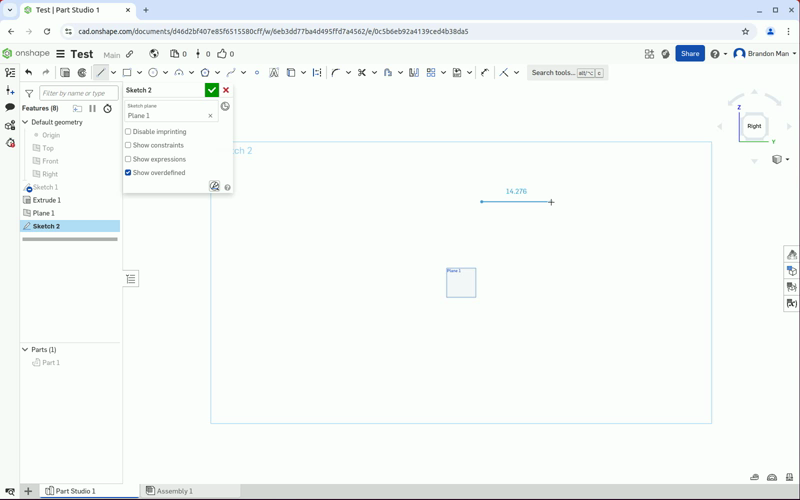
click(551, 201)
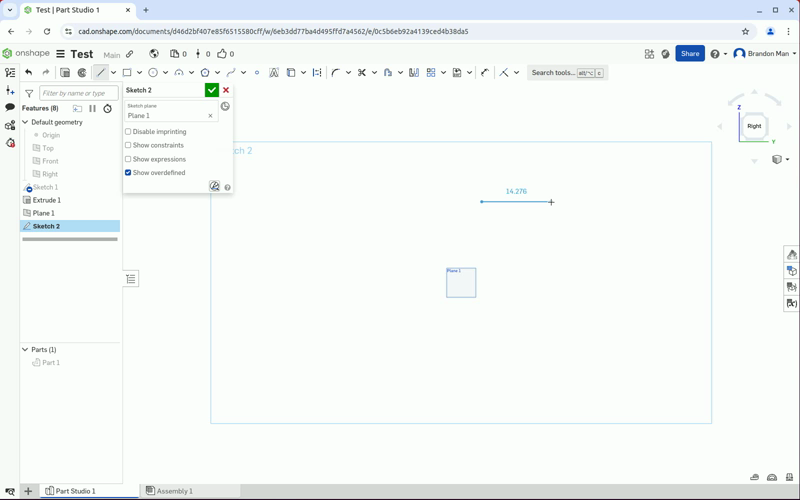
key_up(shift)
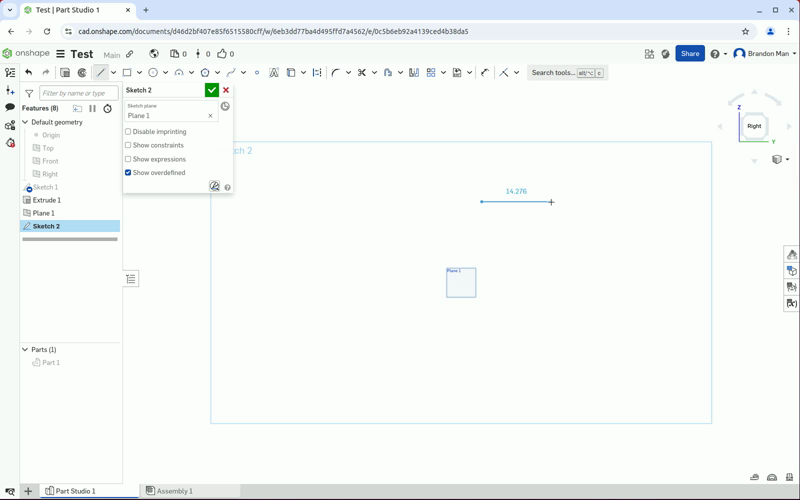
key_down(shift)
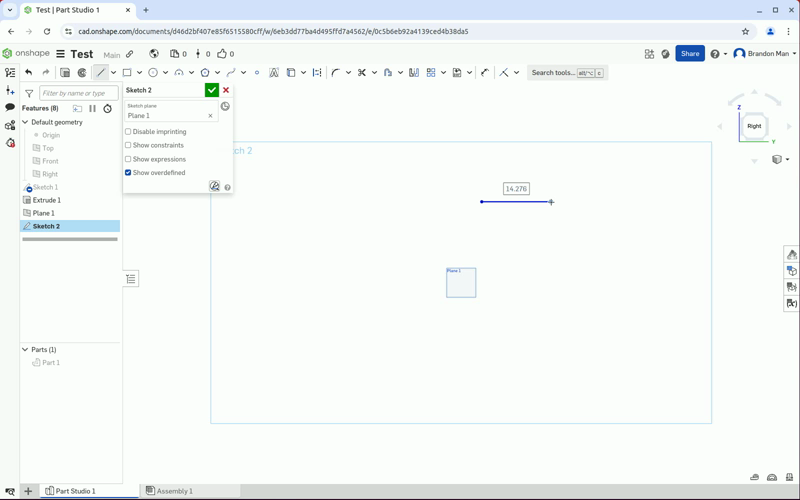
mouse_move(551, 114)
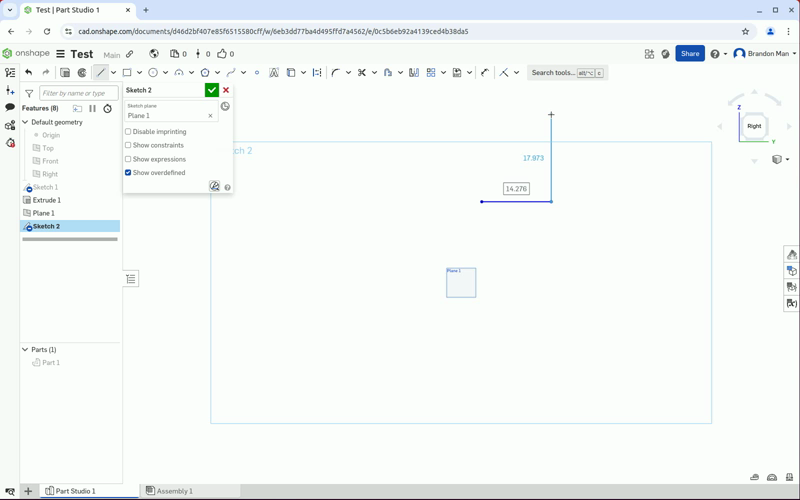
click(551, 114)
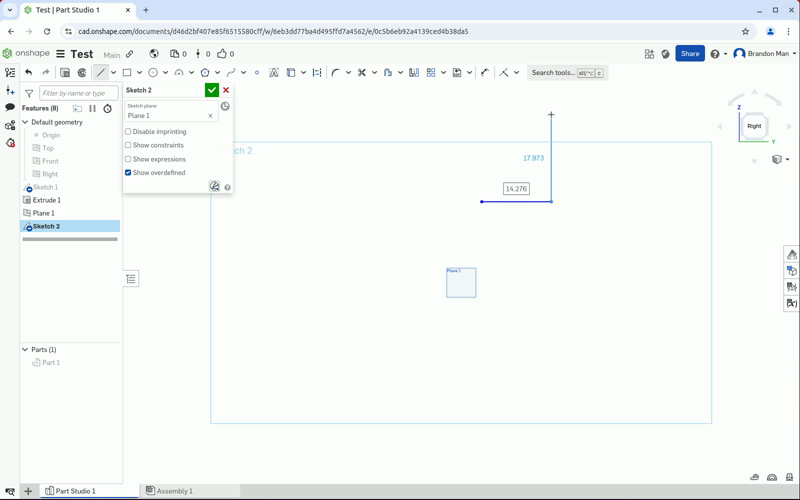
key_up(shift)
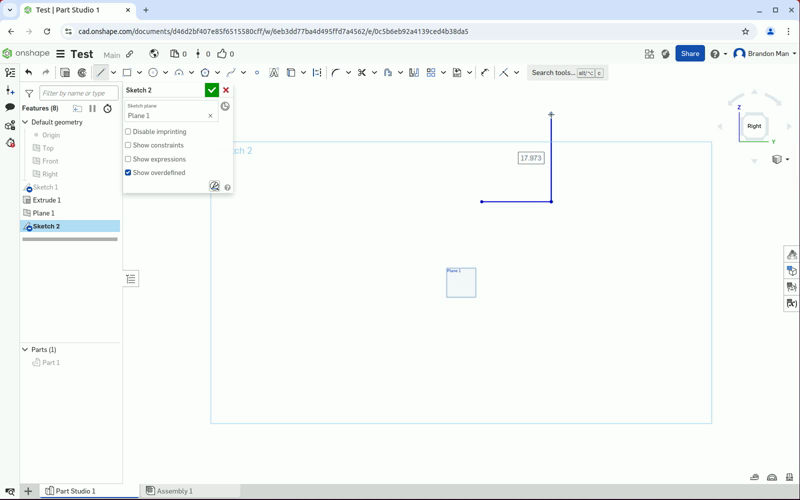
key_down(shift)
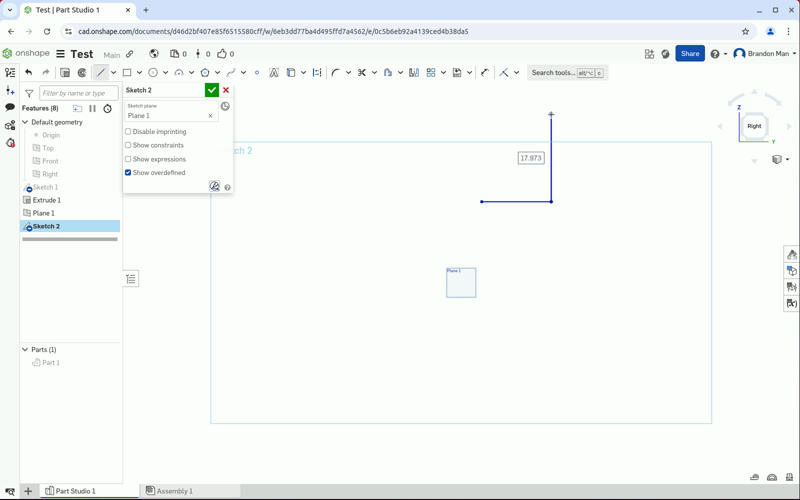
mouse_move(481, 114)
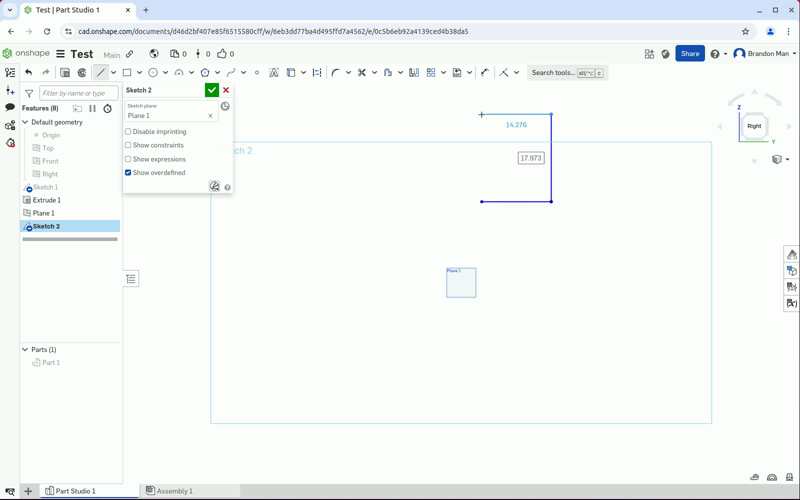
click(481, 114)
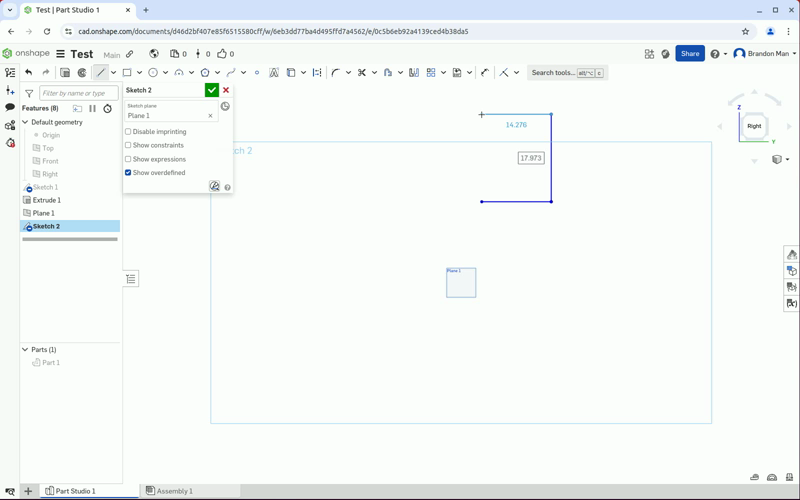
key_up(shift)
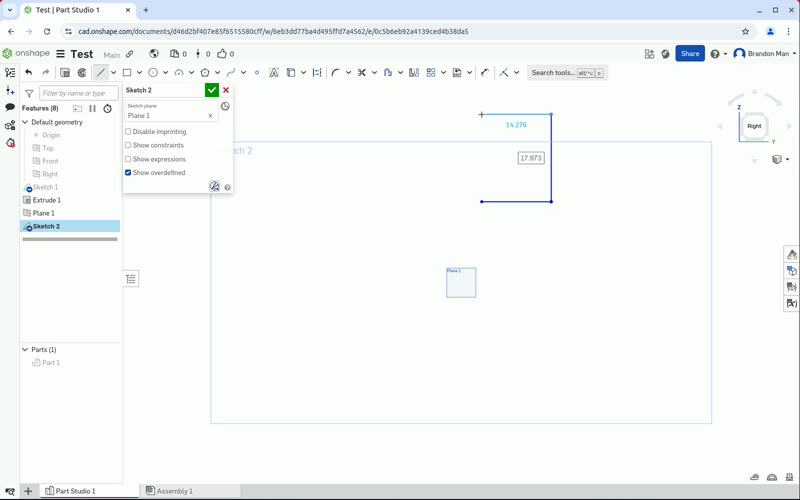
key_down(shift)
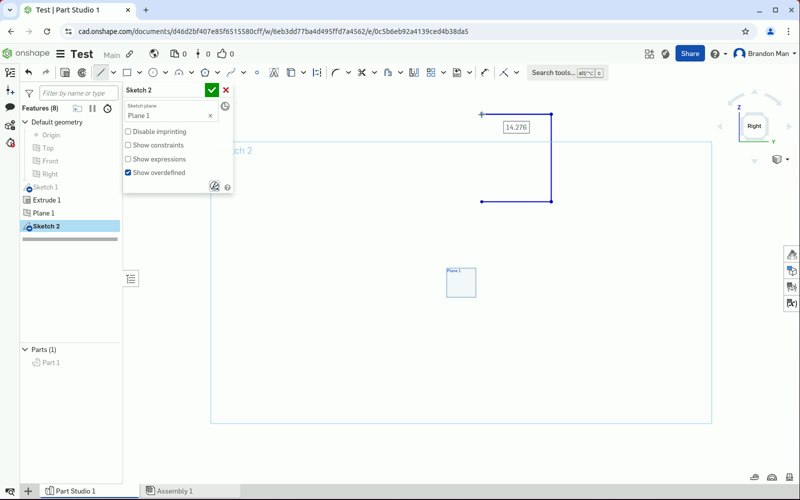
mouse_move(481, 201)
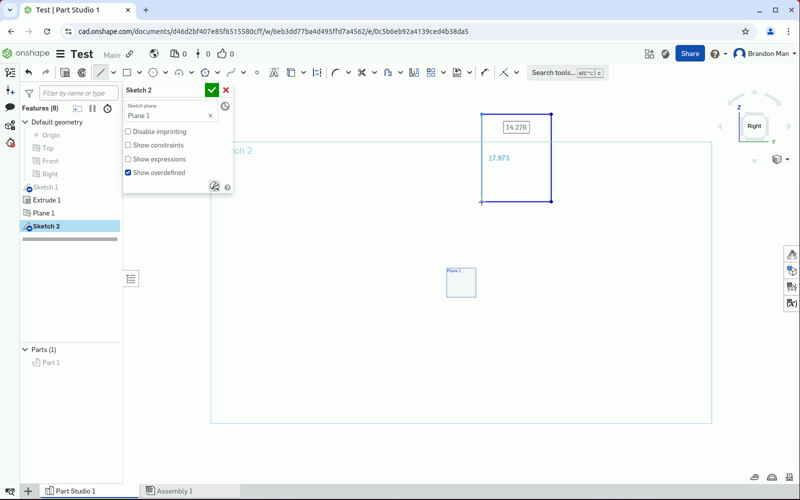
key_up(shift)
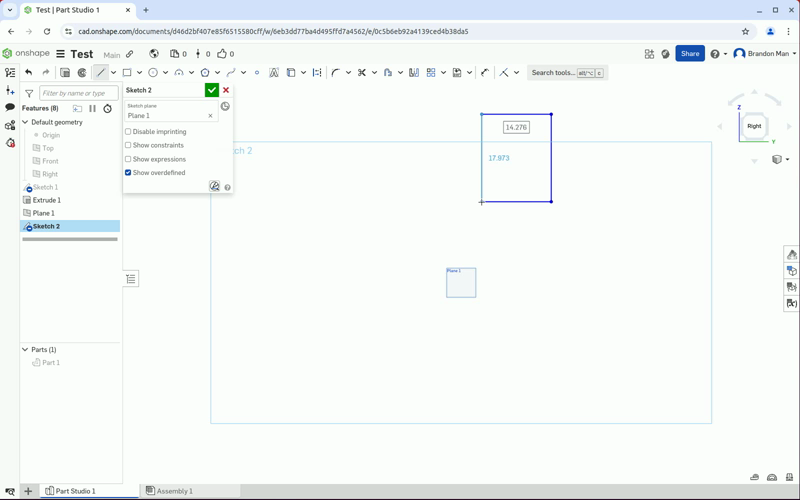
click(481, 201)
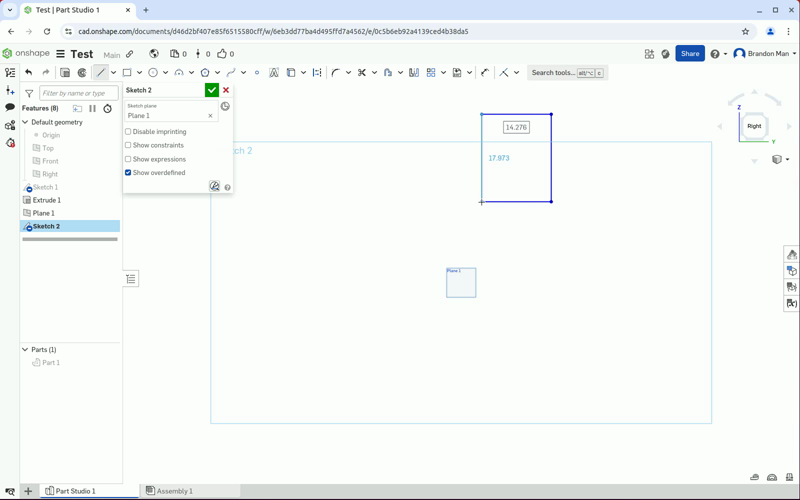
key(esc)
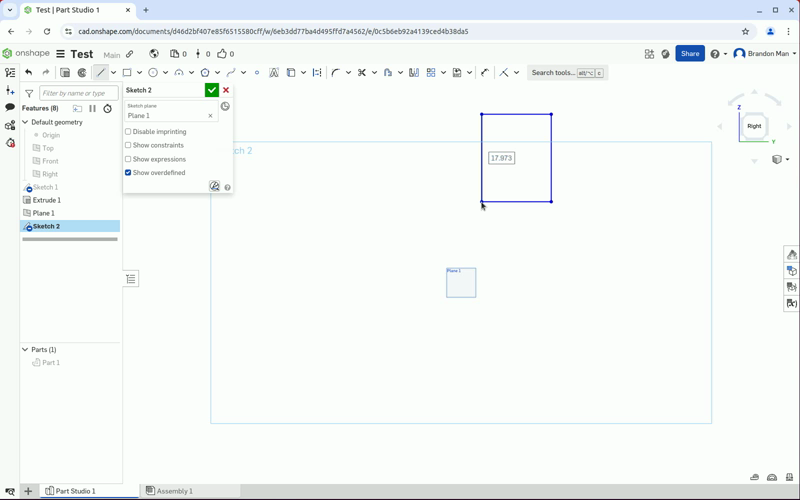
mouse_move(490, 171)
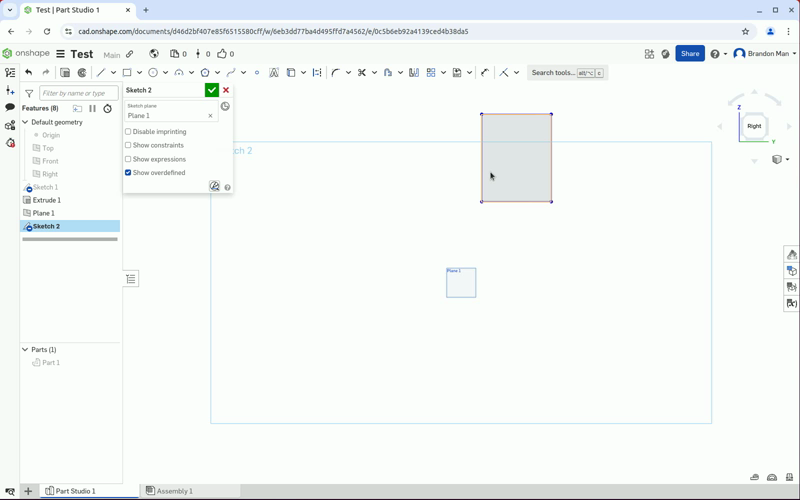
click(490, 171)
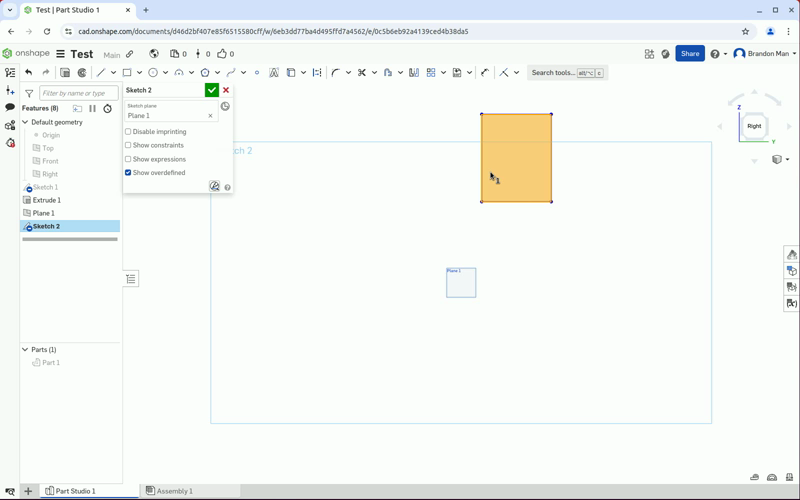
mouse_move(73, 352)
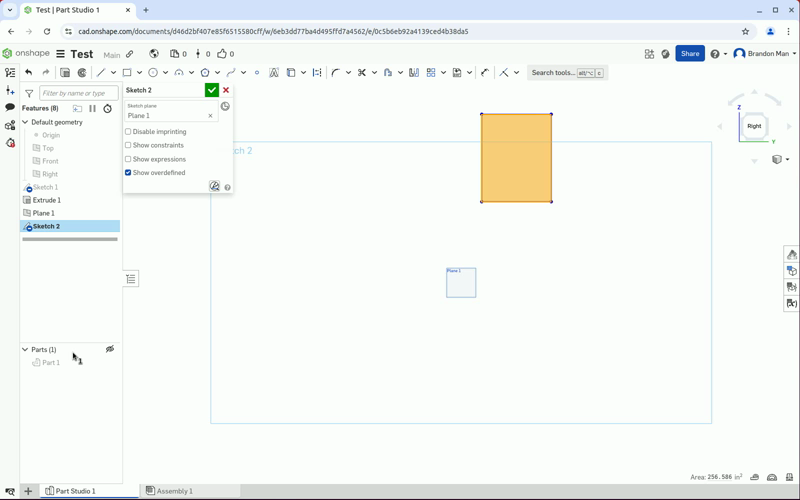
key(shift+y)
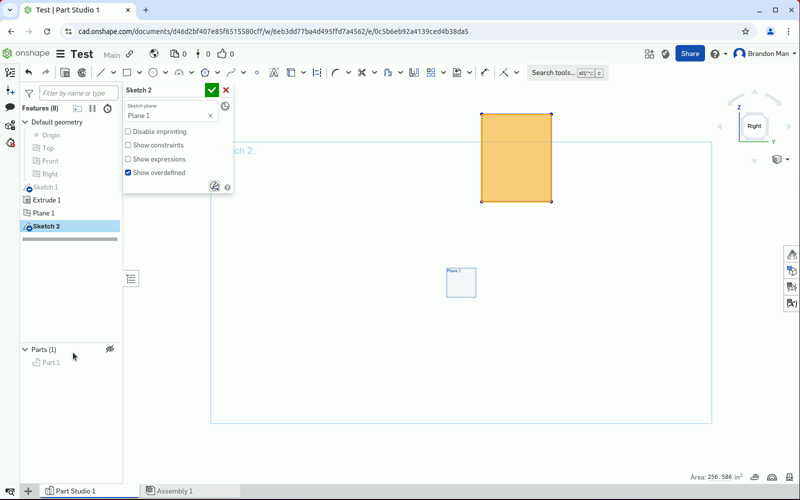
key(shift+e)
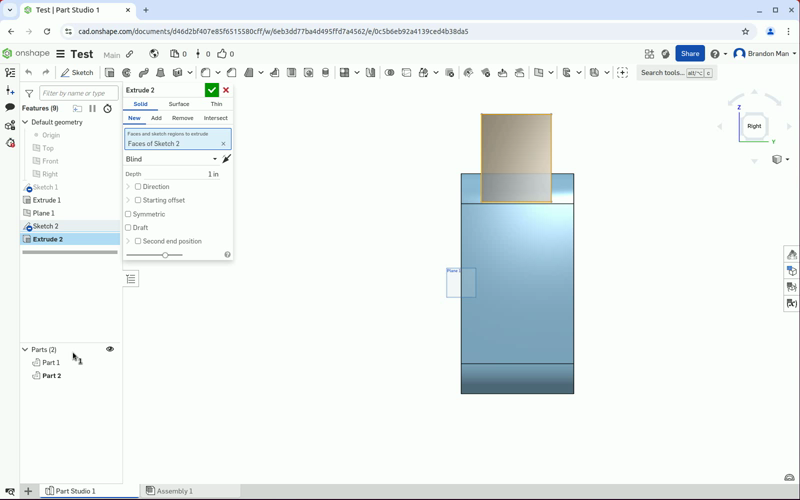
mouse_move(143, 106)
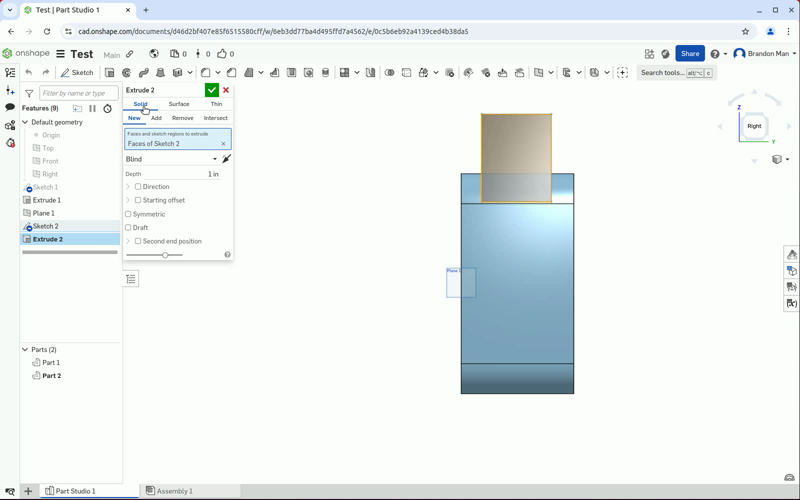
click(143, 106)
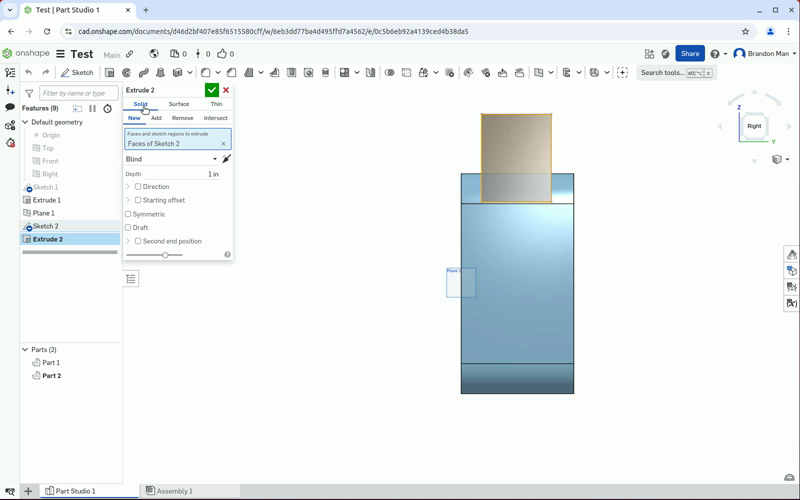
mouse_move(186, 120)
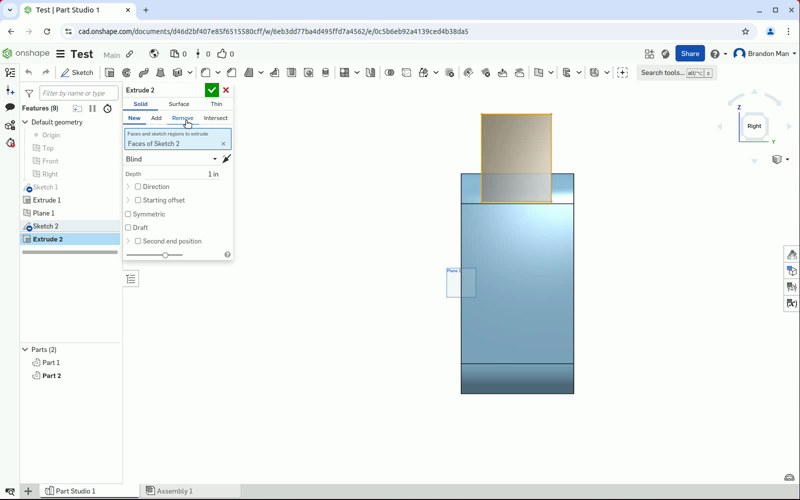
click(186, 120)
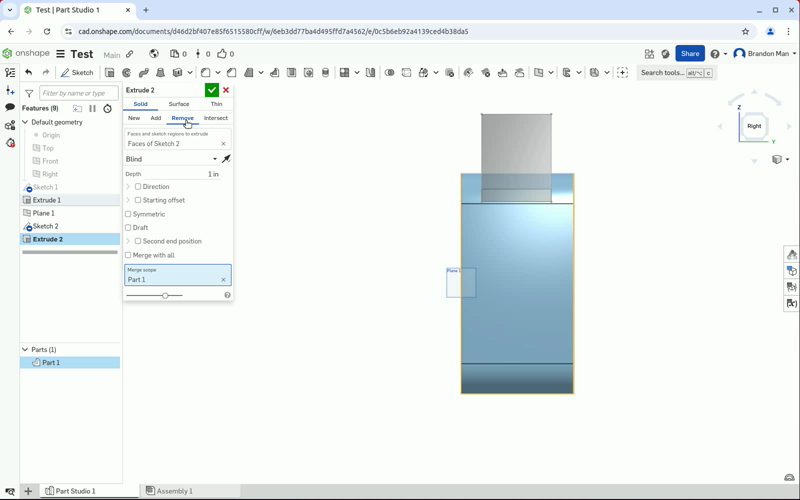
key(tab, 4)
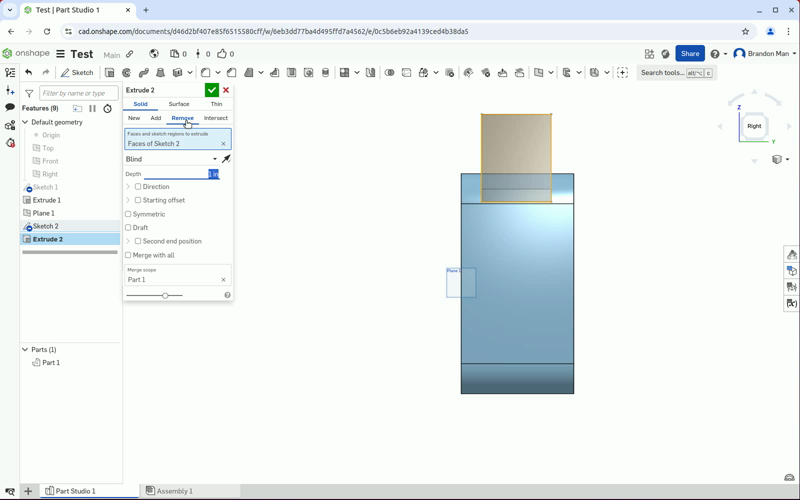
text(17.331)
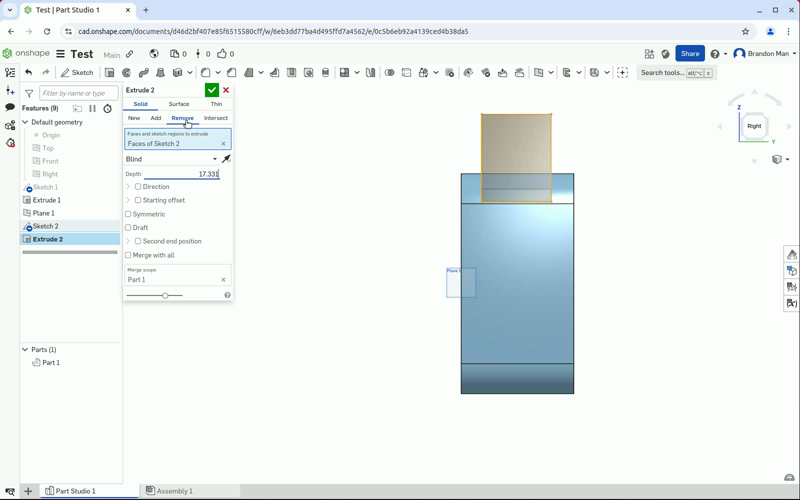
key(tab, 6)
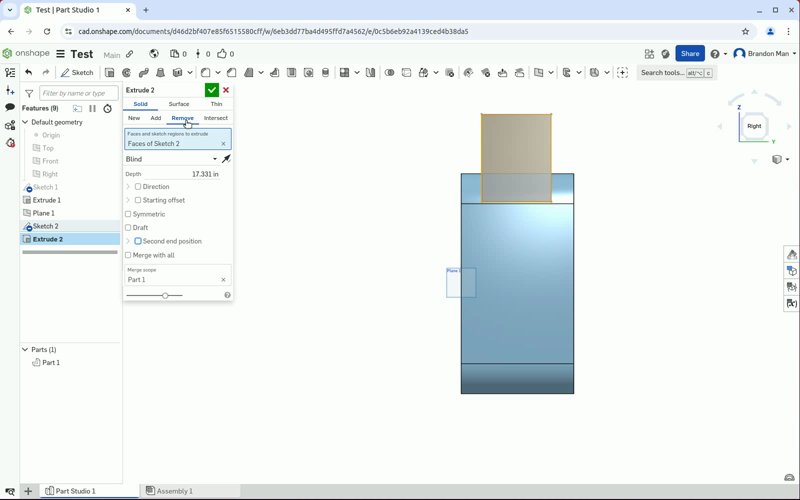
key(space)
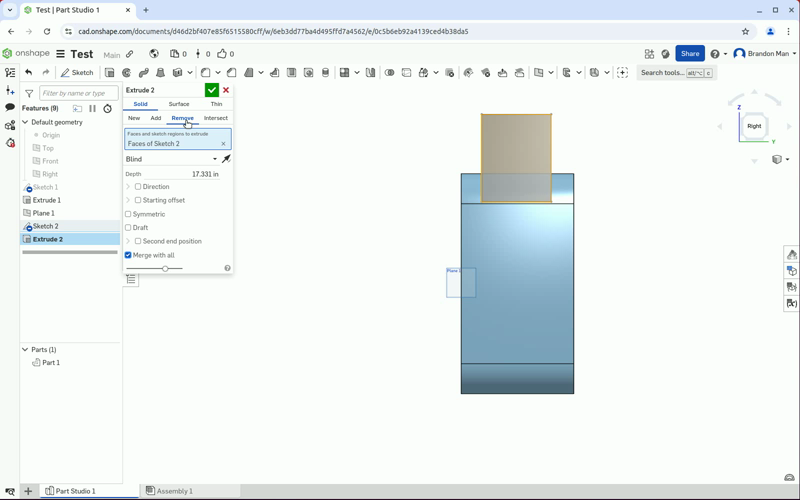
key(enter)
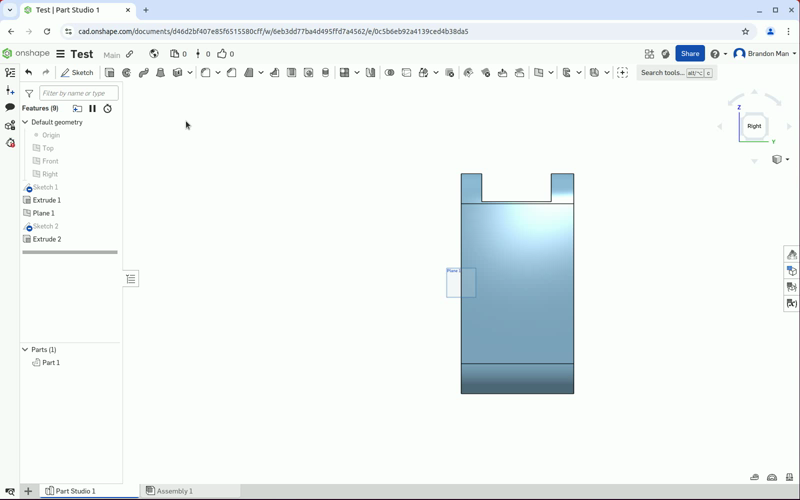
key(shift+h)
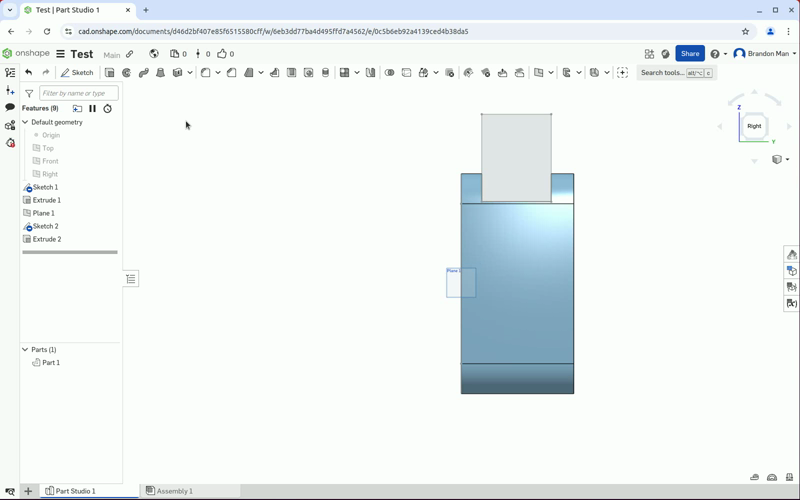
key(shift+h)
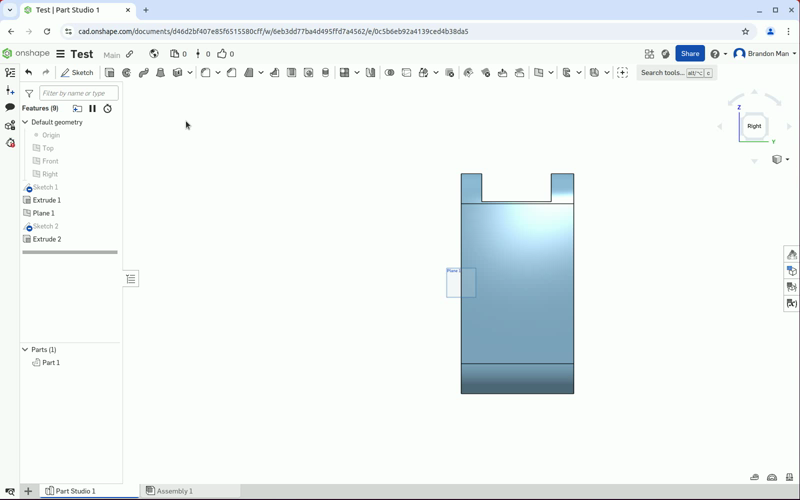
mouse_move(73, 189)
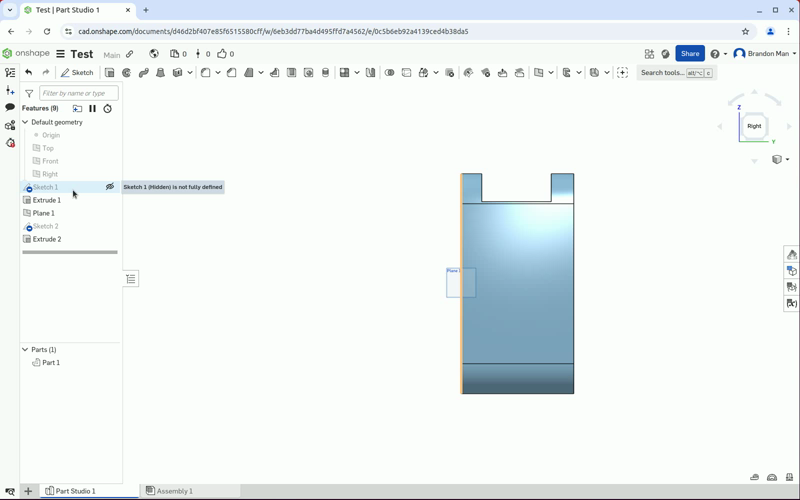
click(73, 189)
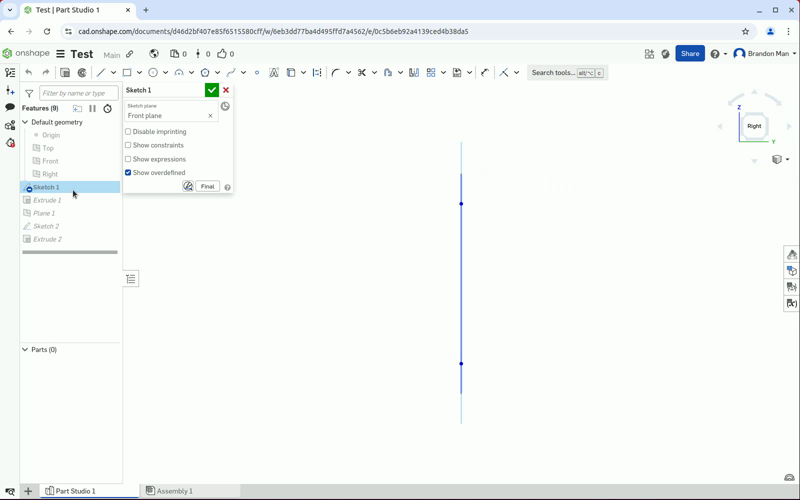
mouse_move(229, 92)
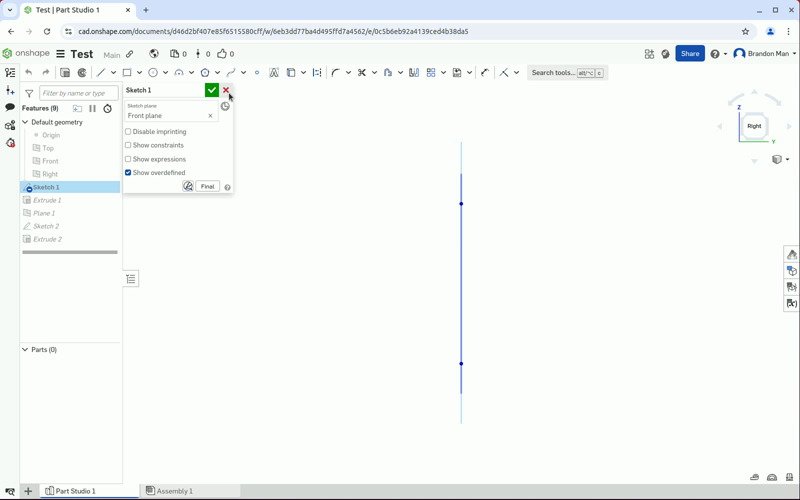
click(229, 92)
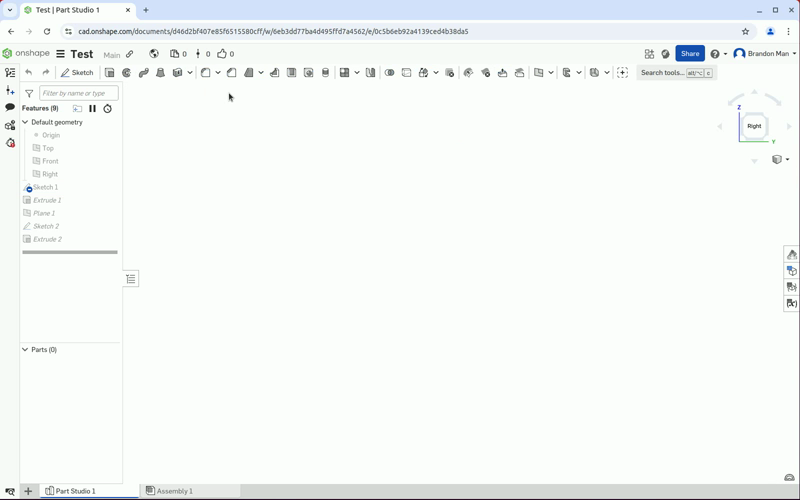
key(shift+s)
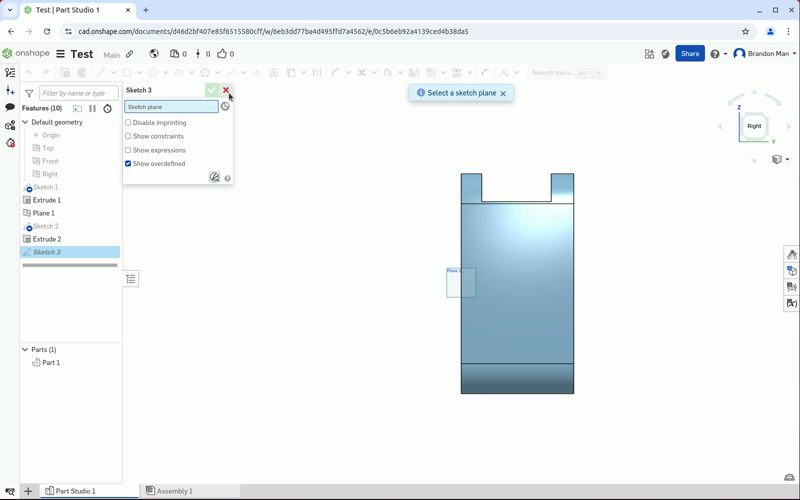
mouse_move(73, 215)
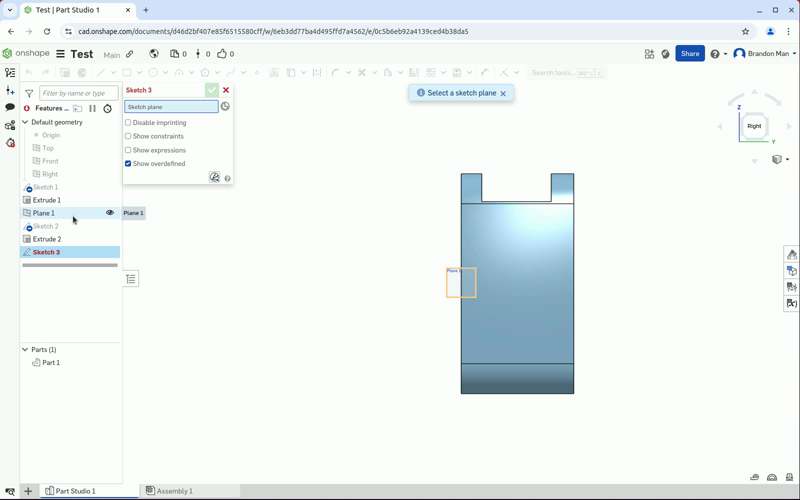
click(73, 215)
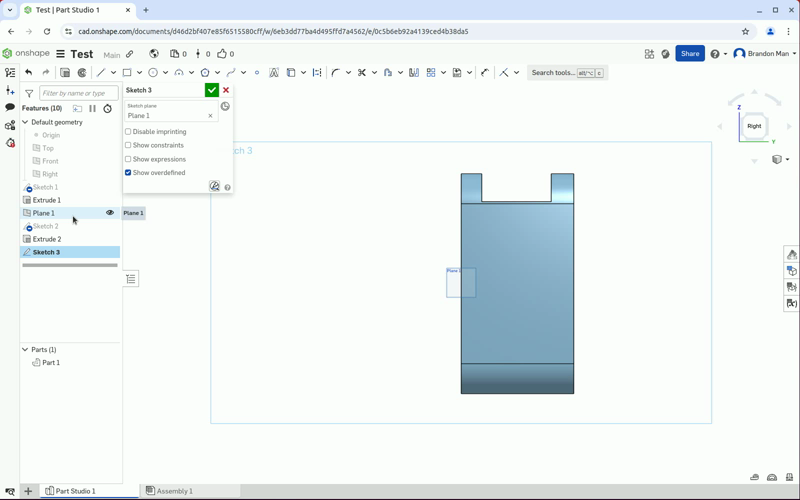
mouse_move(73, 352)
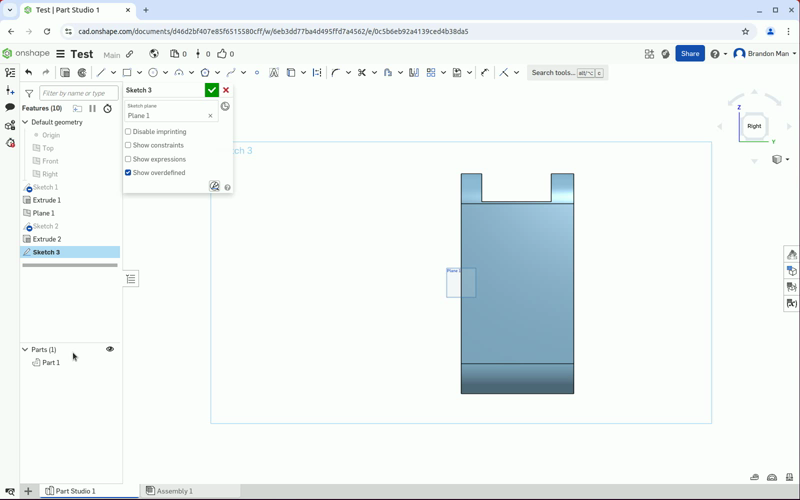
key(y)
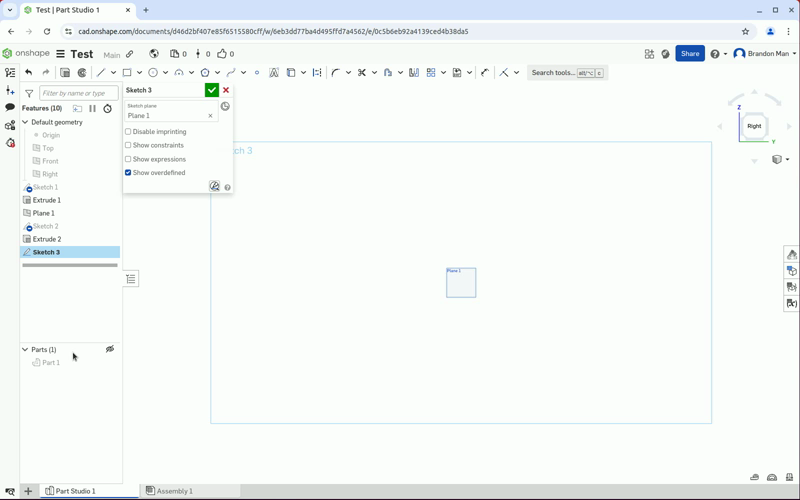
key(l)
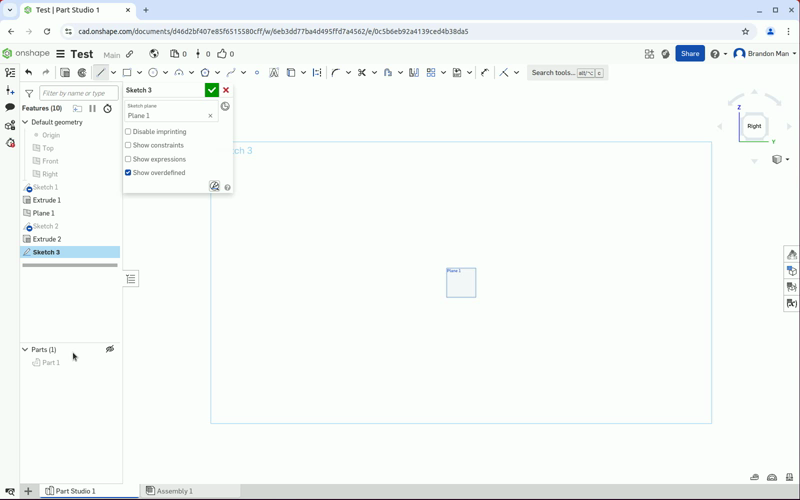
key_down(shift)
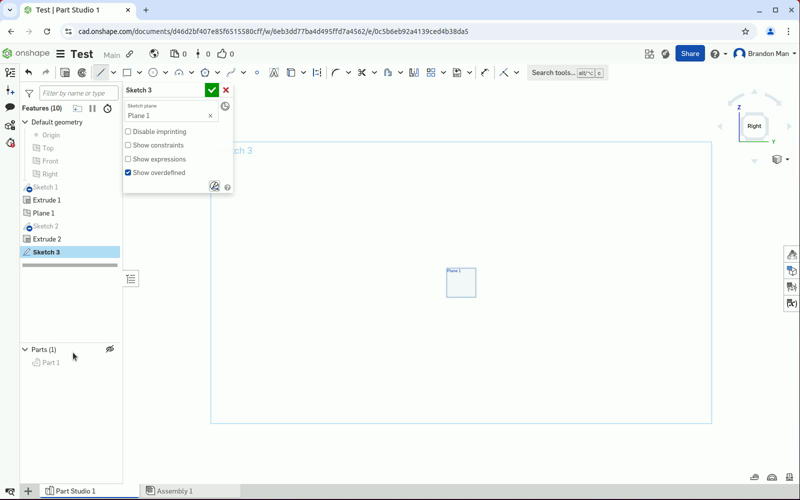
mouse_move(481, 363)
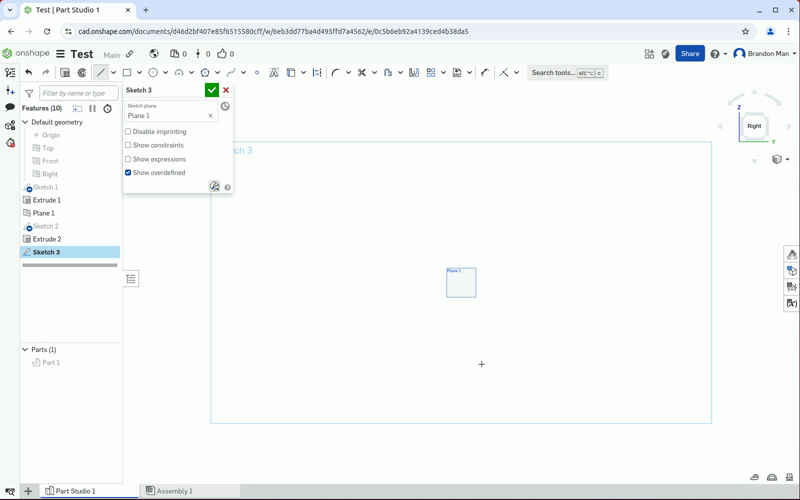
click(481, 363)
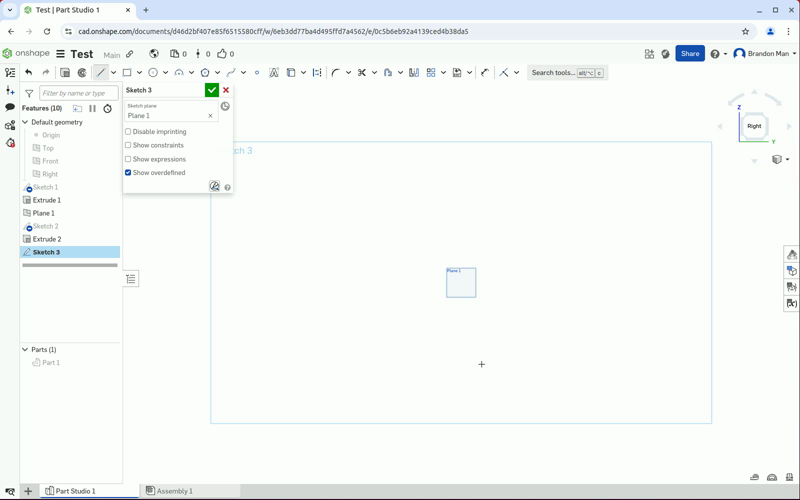
key_up(shift)
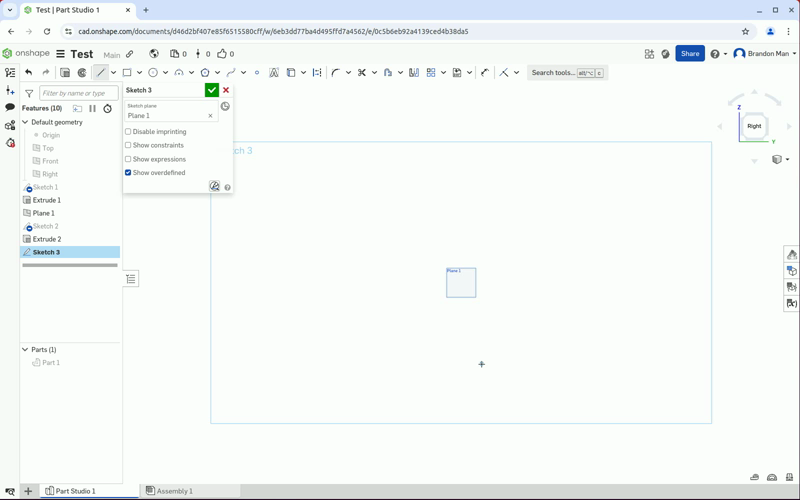
key_down(shift)
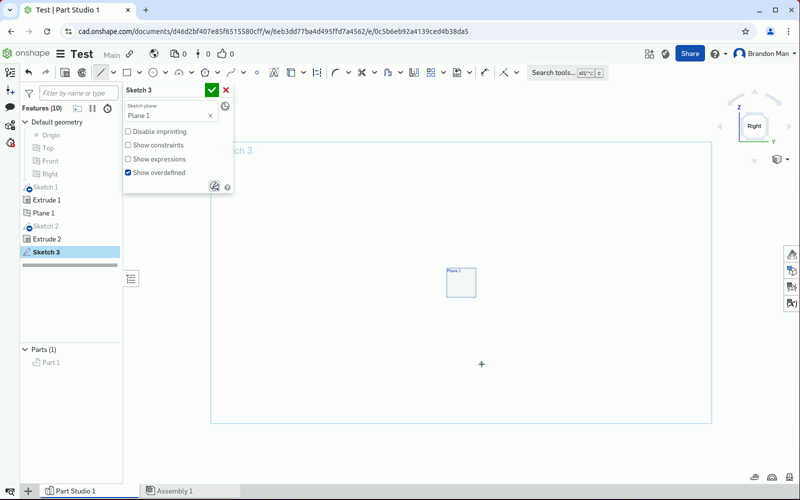
mouse_move(551, 363)
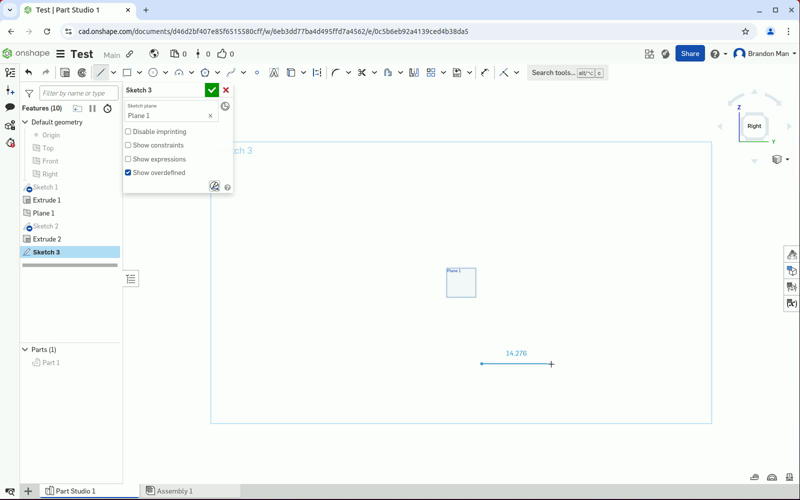
click(551, 363)
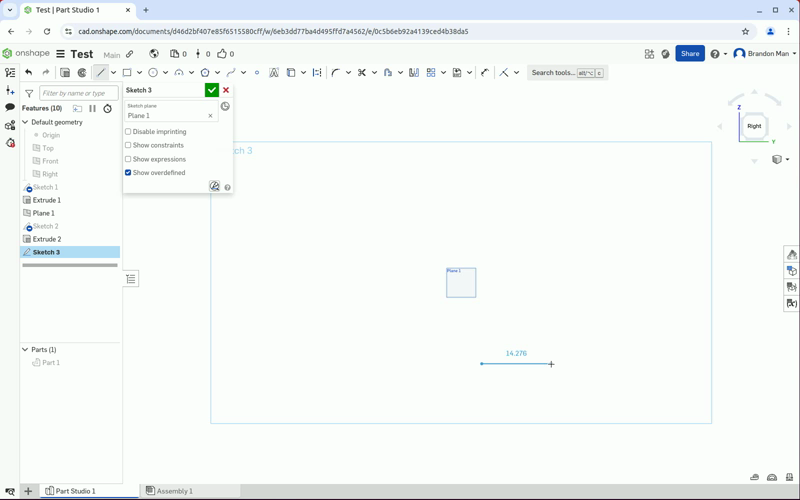
key_up(shift)
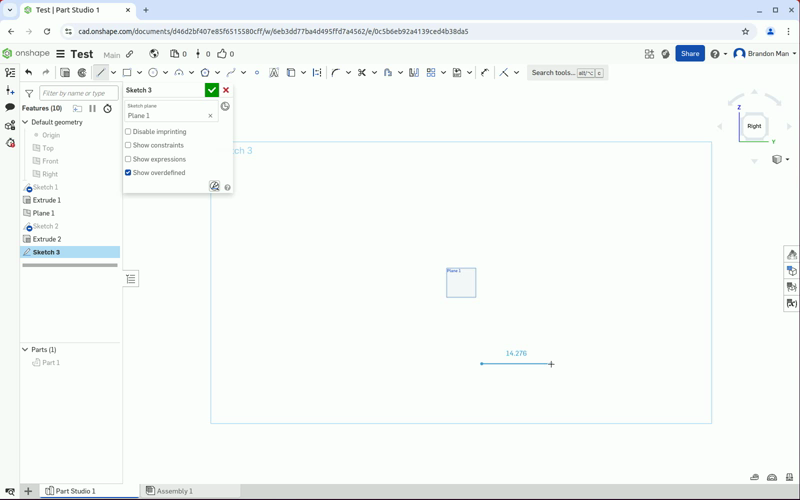
key_down(shift)
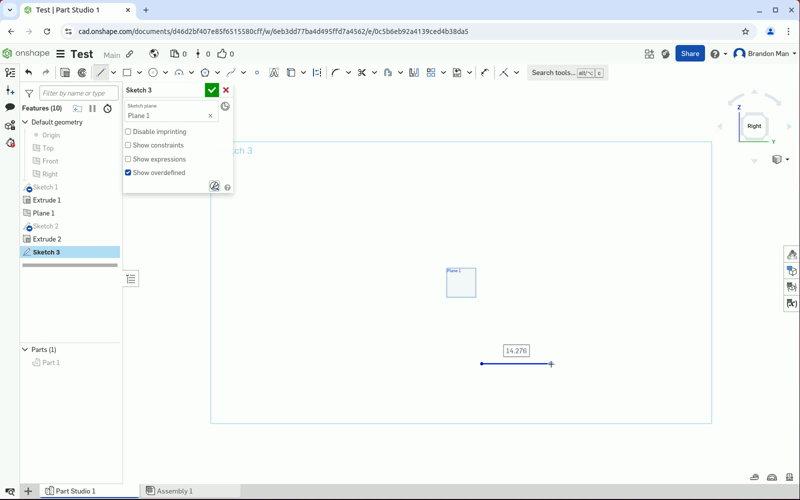
mouse_move(551, 203)
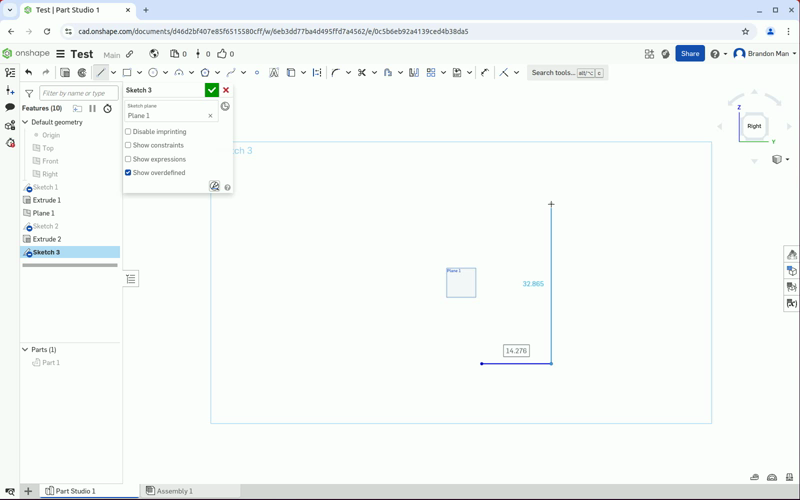
click(551, 203)
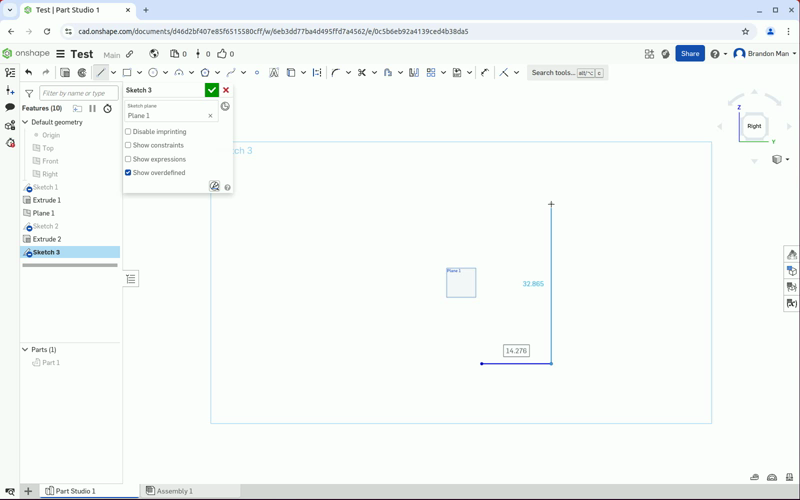
key_up(shift)
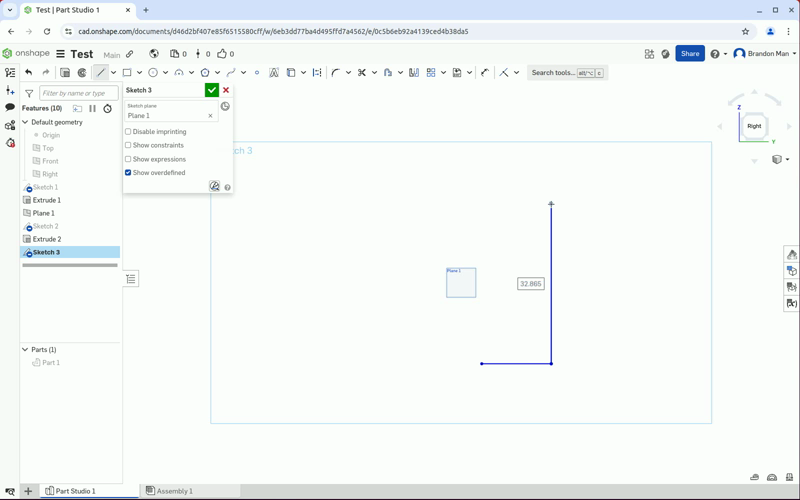
key_down(shift)
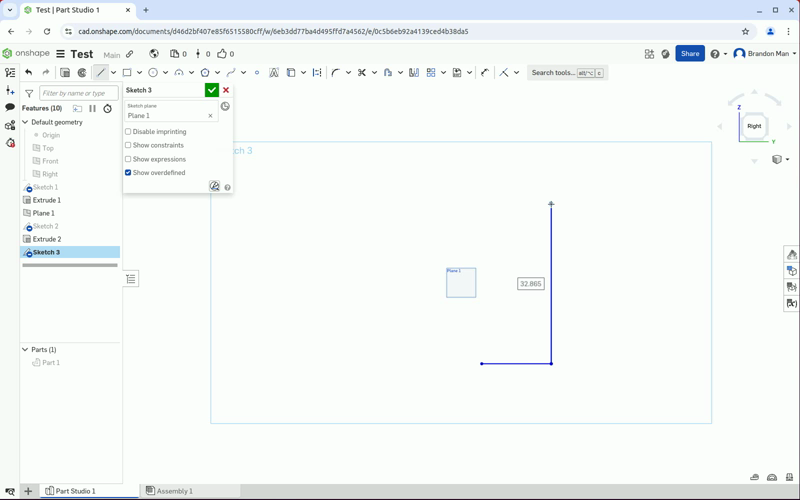
mouse_move(481, 203)
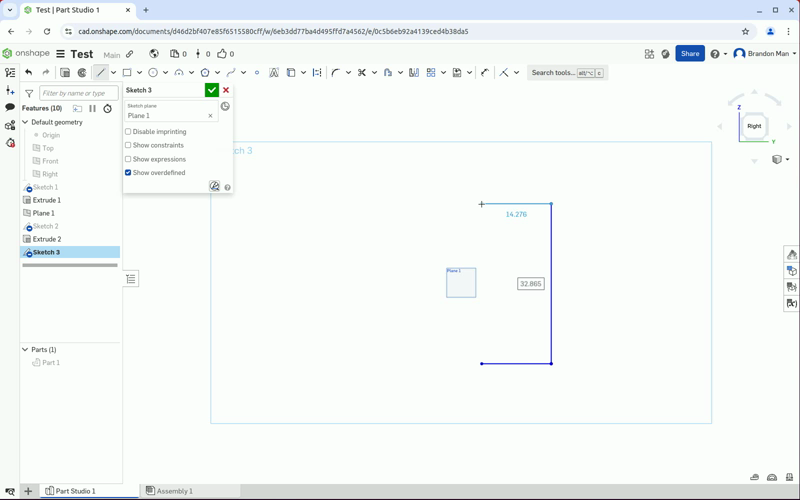
click(481, 203)
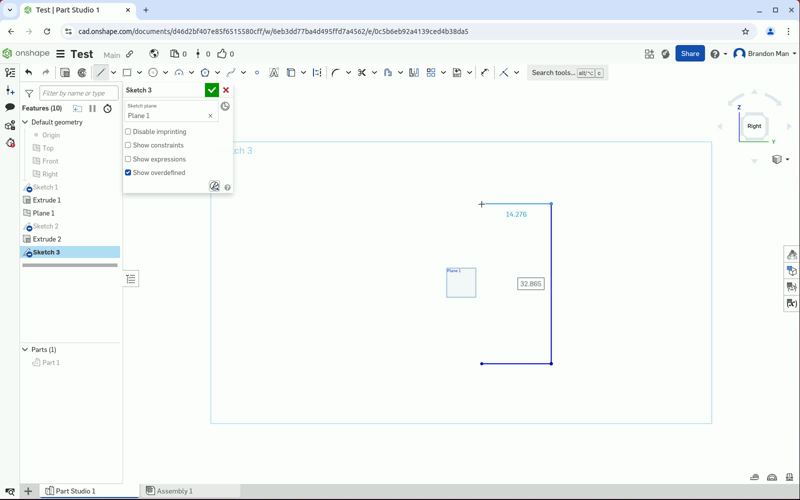
key_up(shift)
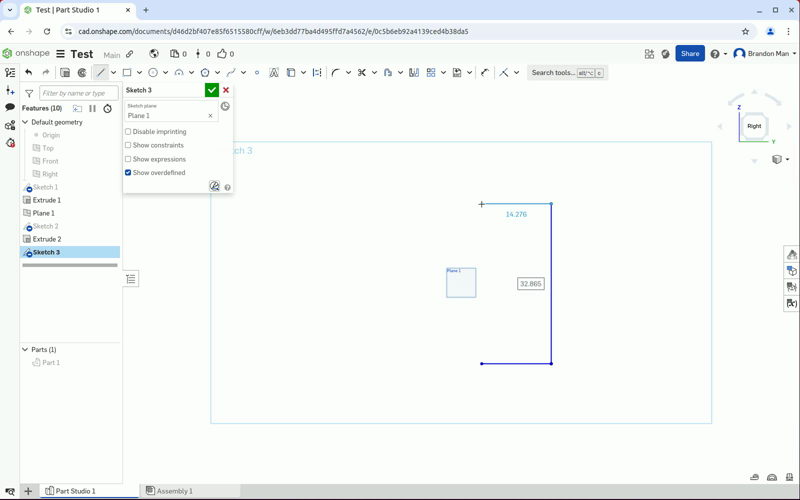
key_down(shift)
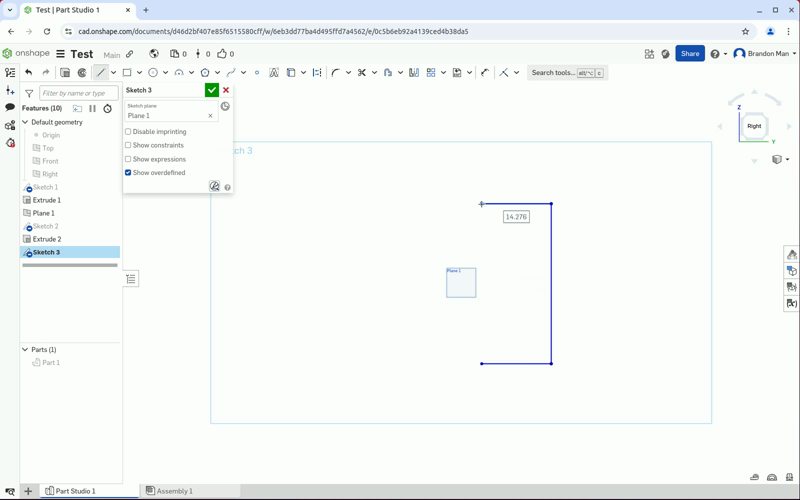
mouse_move(481, 363)
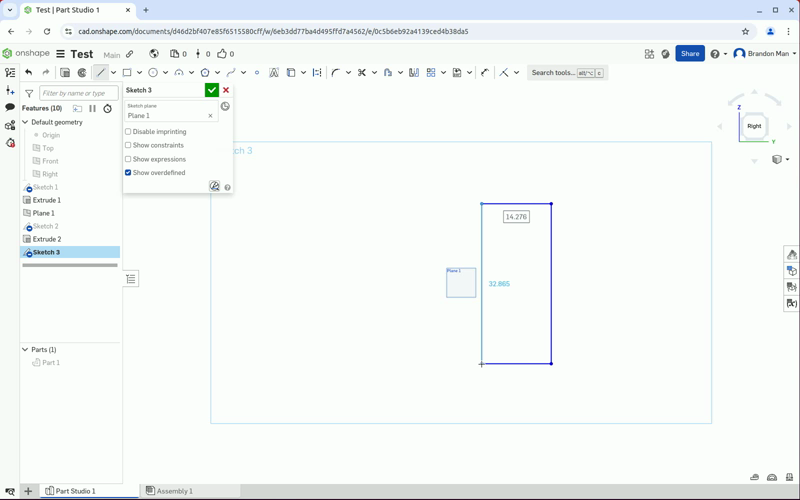
key_up(shift)
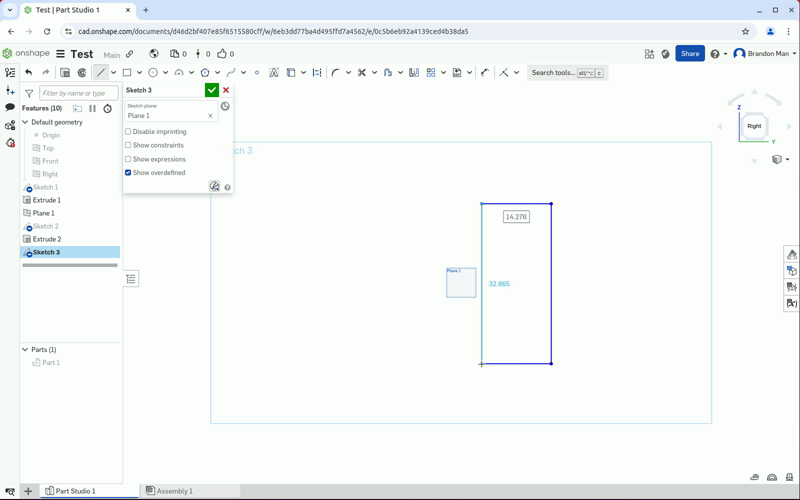
click(481, 363)
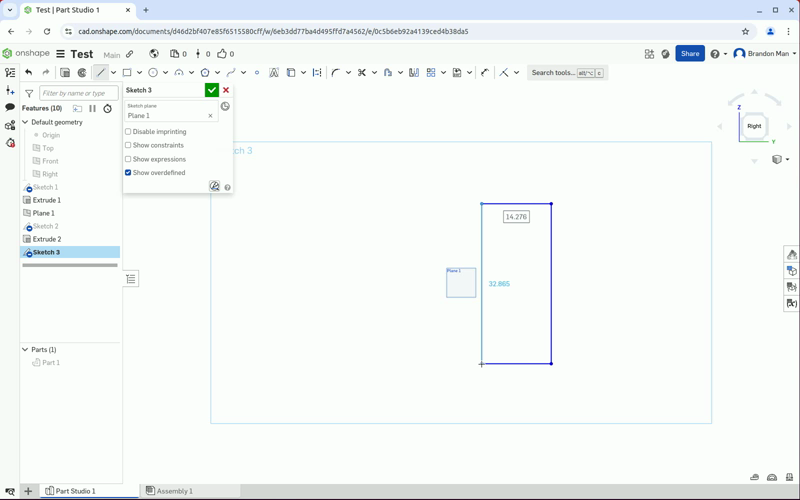
key(esc)
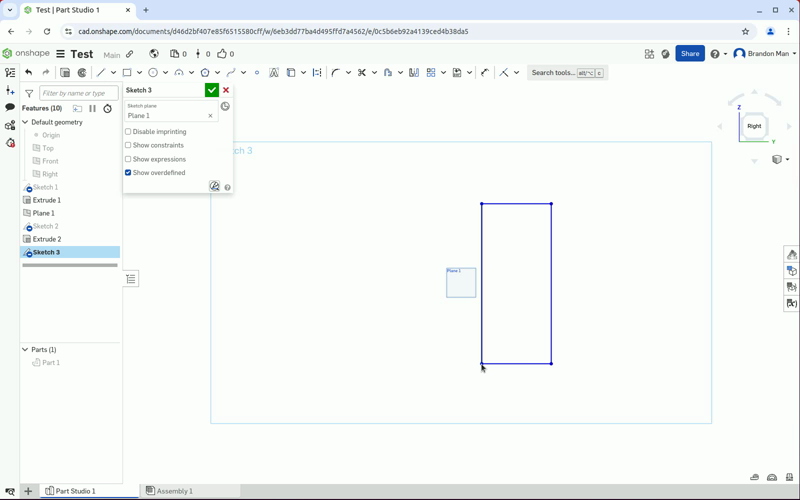
mouse_move(492, 293)
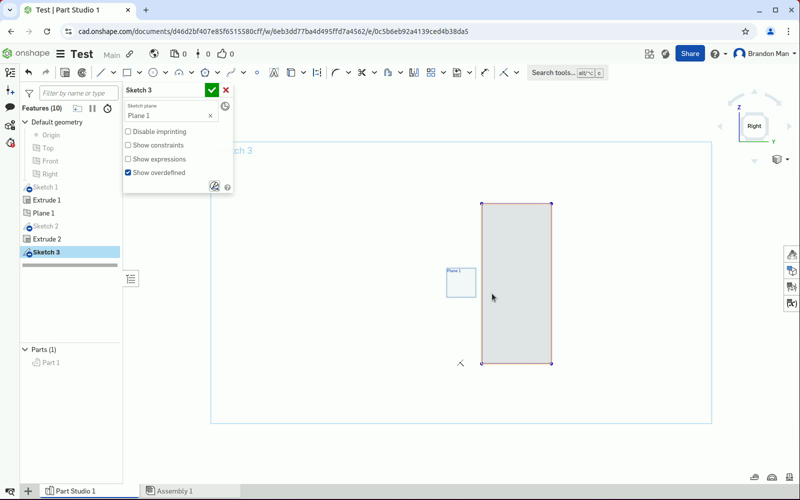
click(492, 293)
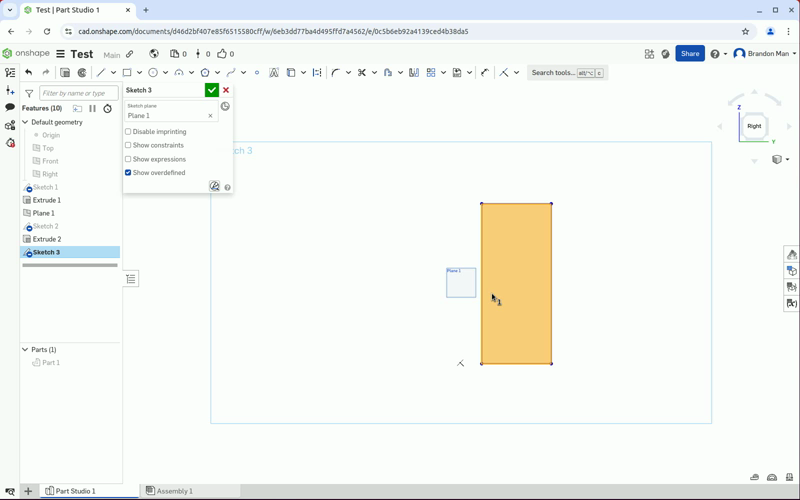
mouse_move(73, 352)
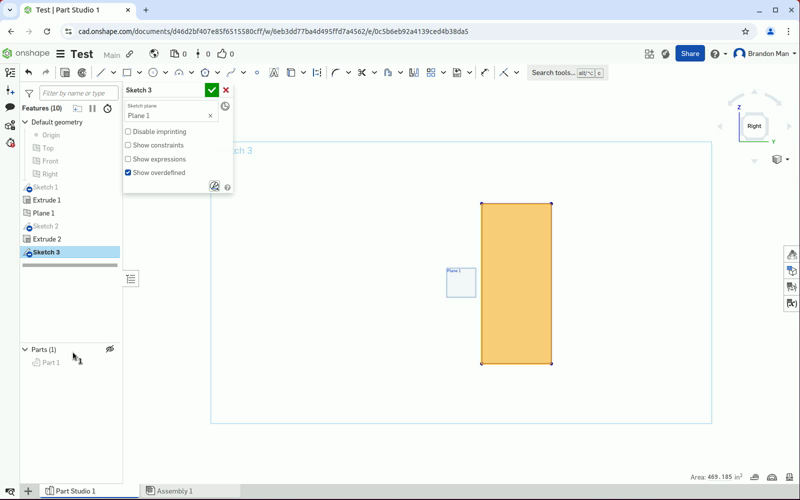
key(shift+y)
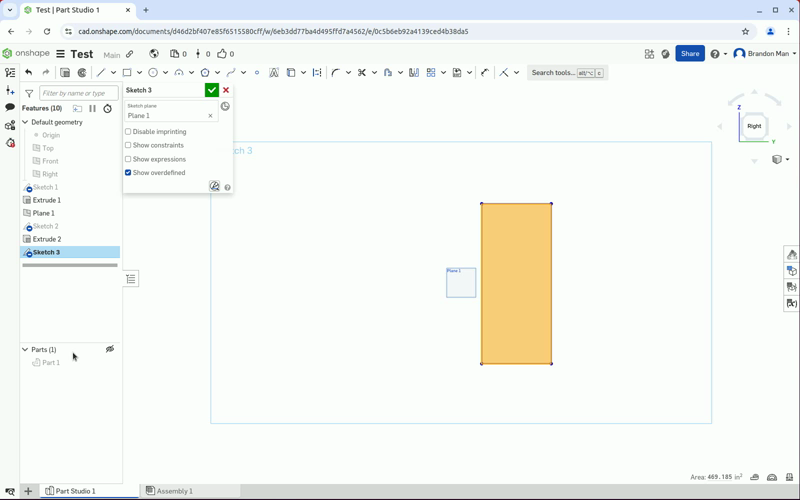
key(shift+e)
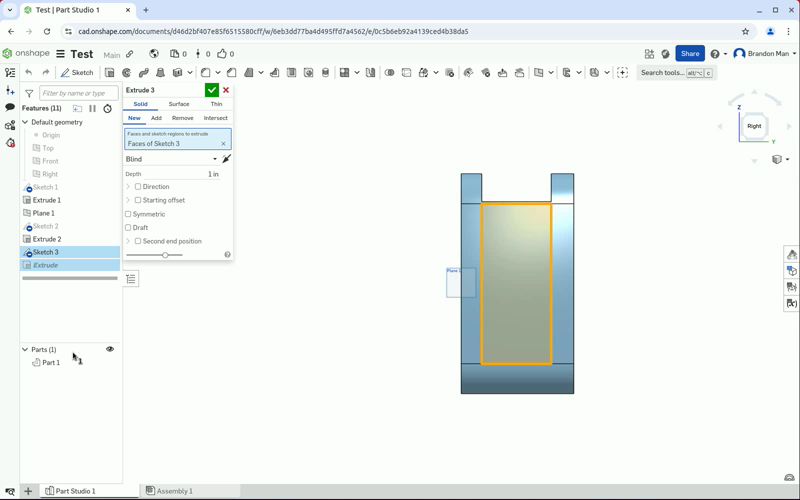
mouse_move(143, 106)
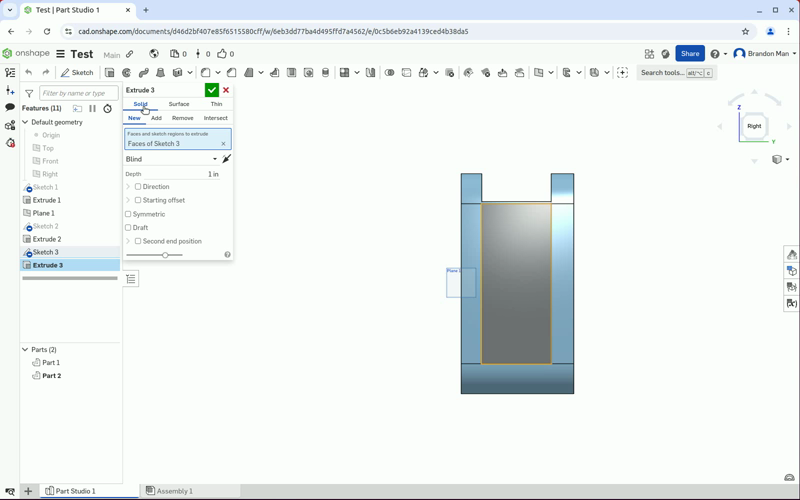
click(143, 106)
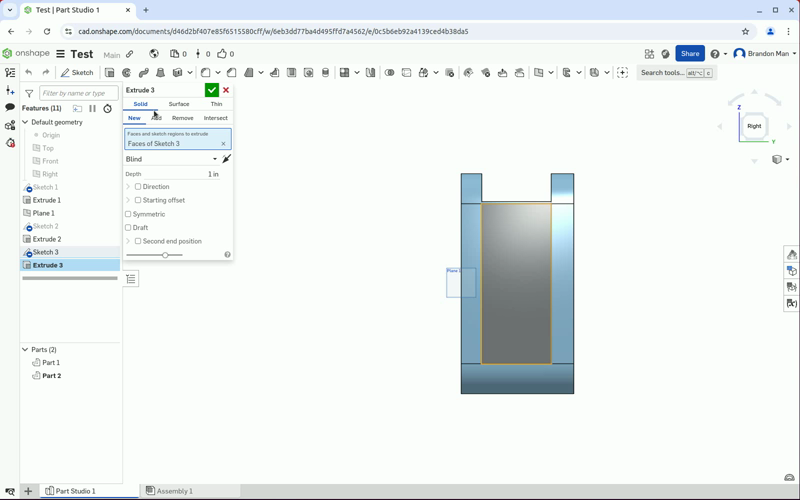
mouse_move(186, 120)
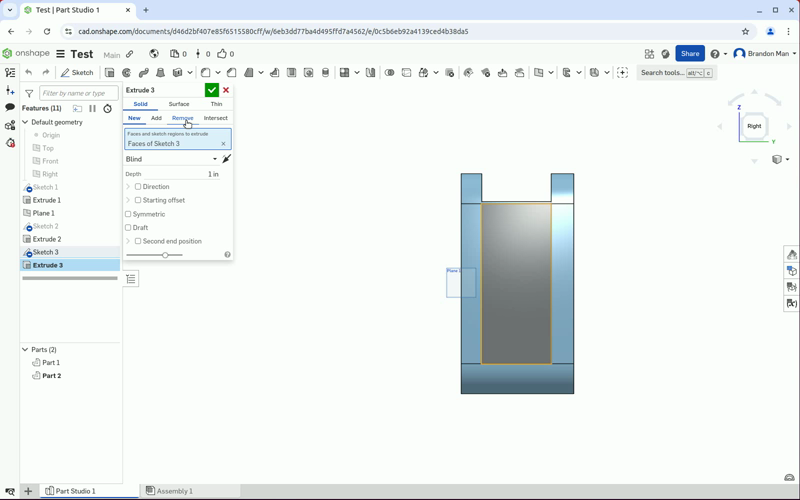
click(186, 120)
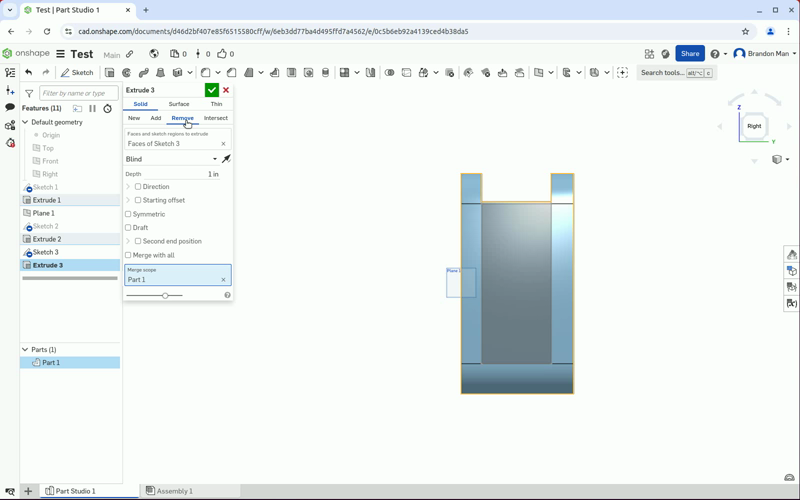
key(tab, 4)
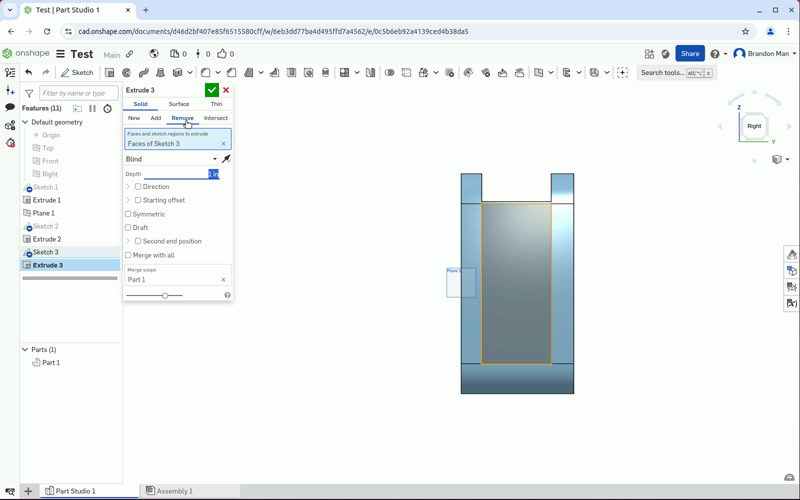
text(17.331)
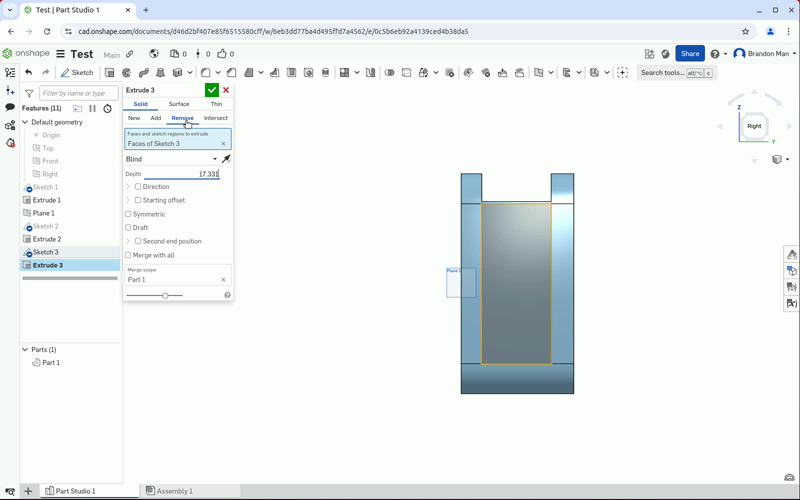
key(tab, 6)
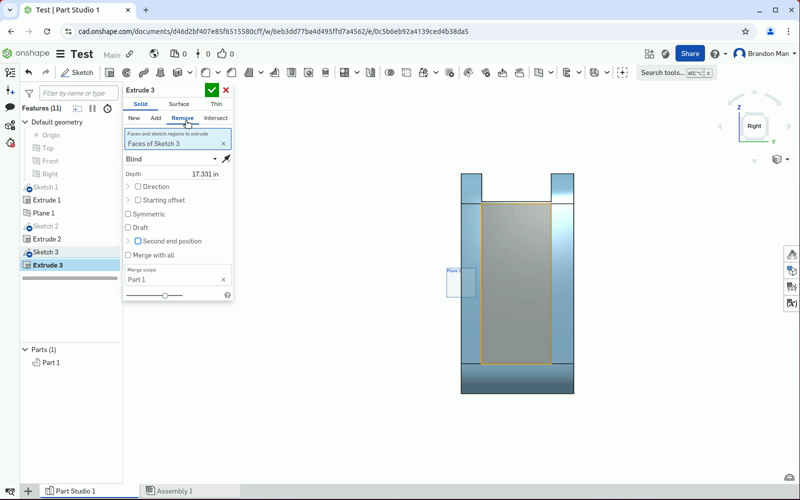
key(space)
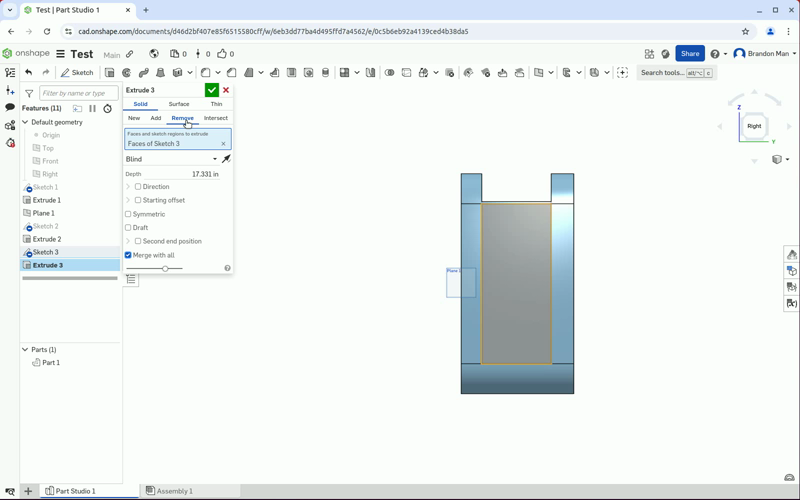
key(enter)
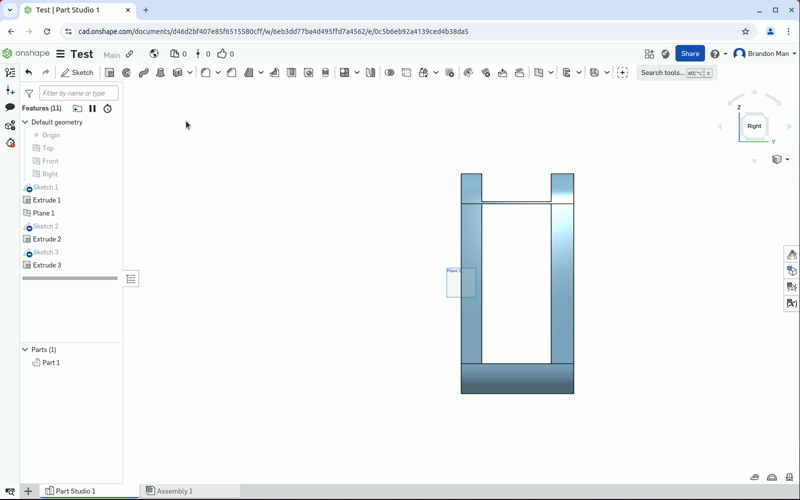
key(shift+h)
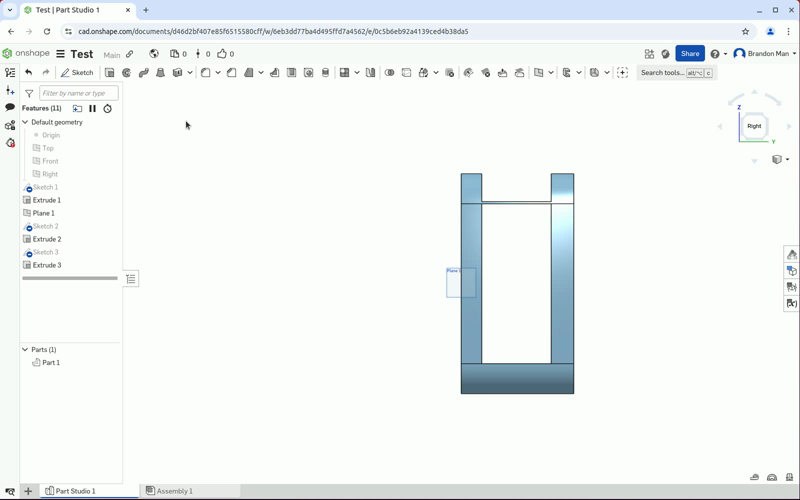
key(shift+h)
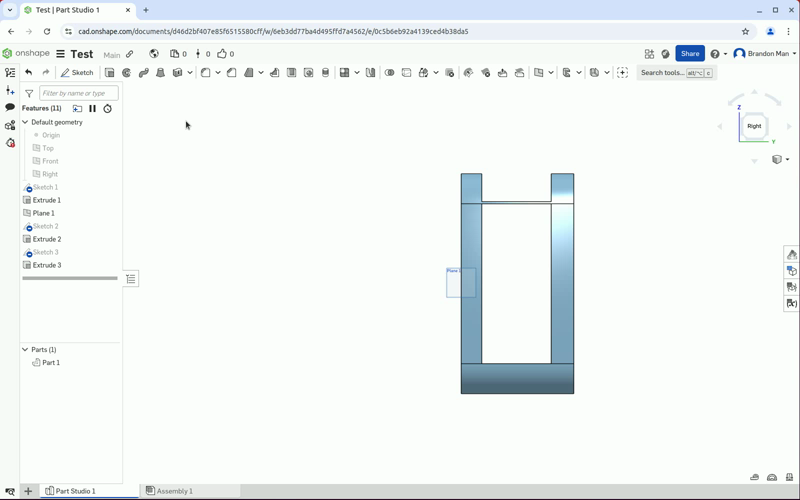
mouse_move(73, 189)
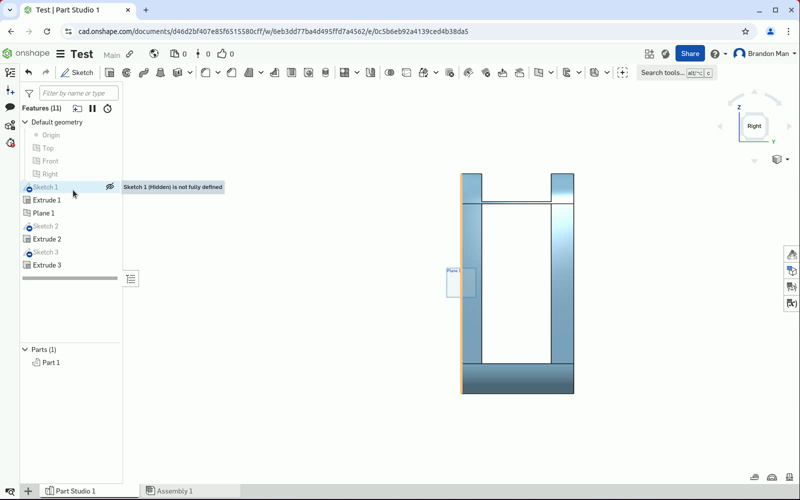
click(73, 189)
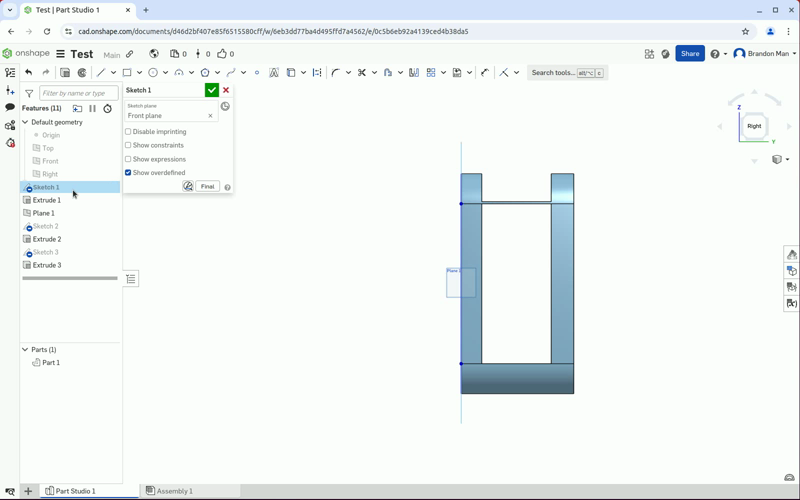
mouse_move(229, 92)
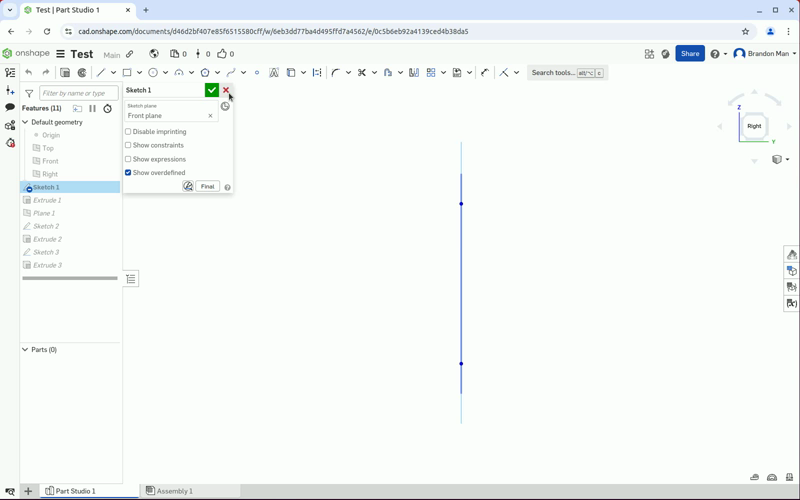
click(229, 92)
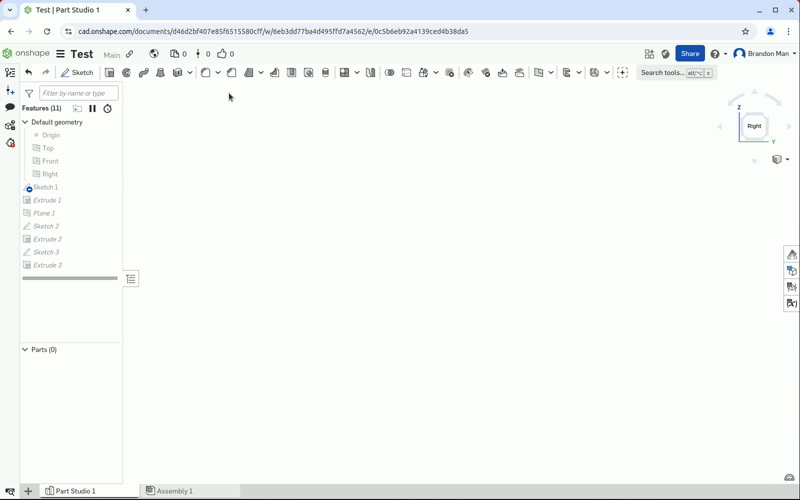
mouse_move(73, 352)
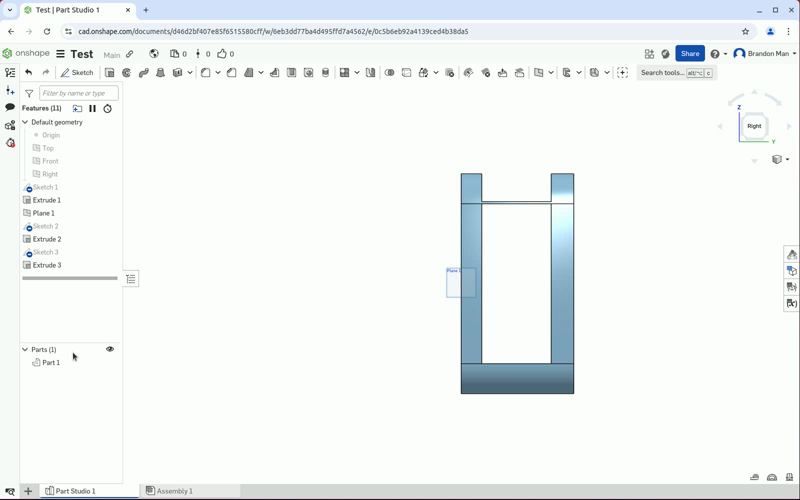
key(y)
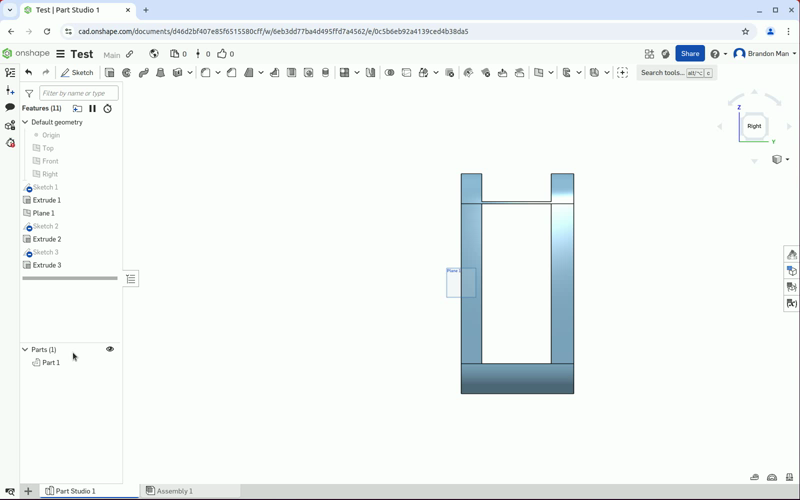
key(shift+p)
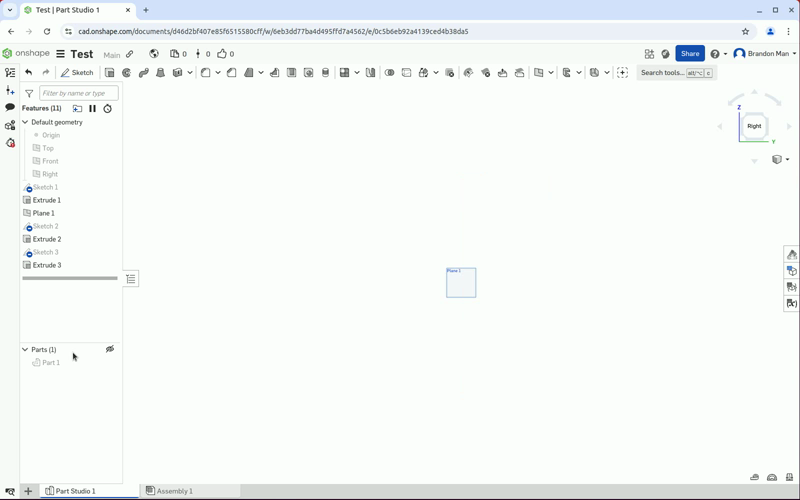
key(space)
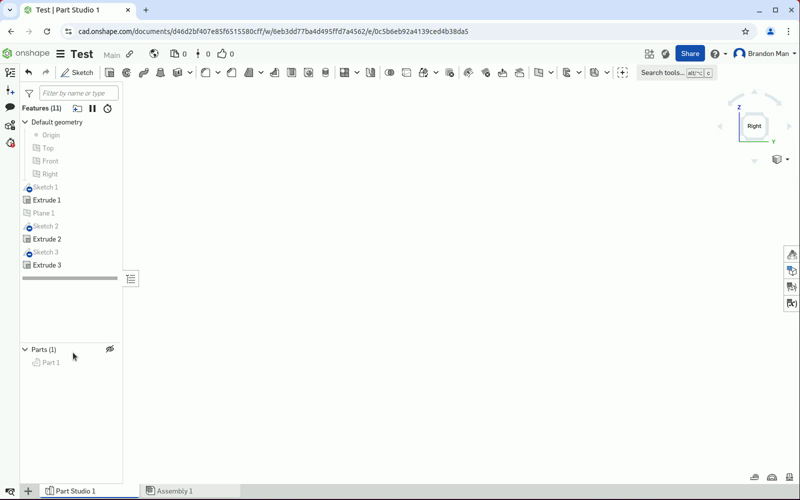
key_down(shift)
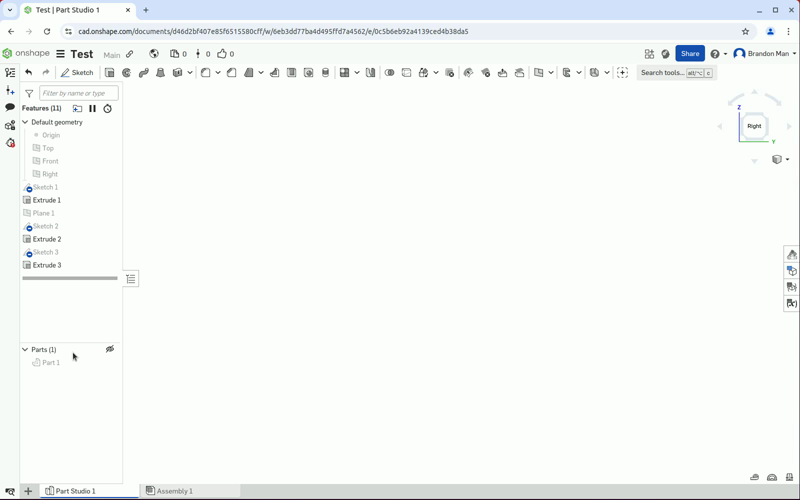
key(right)
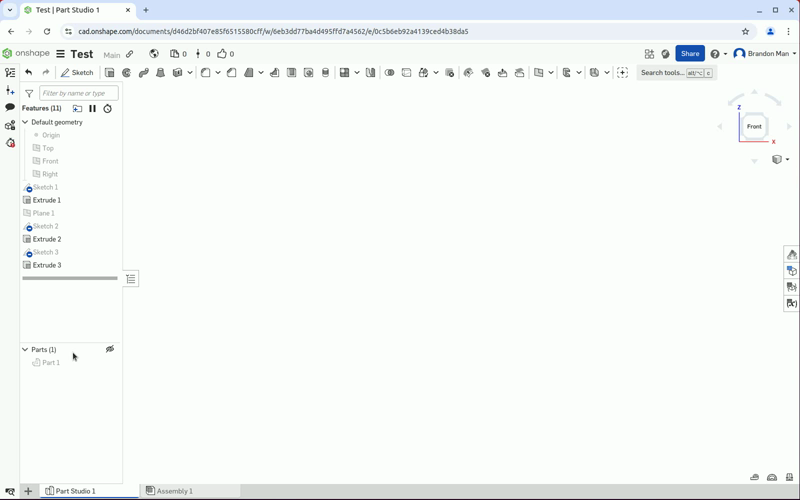
key_up(shift)
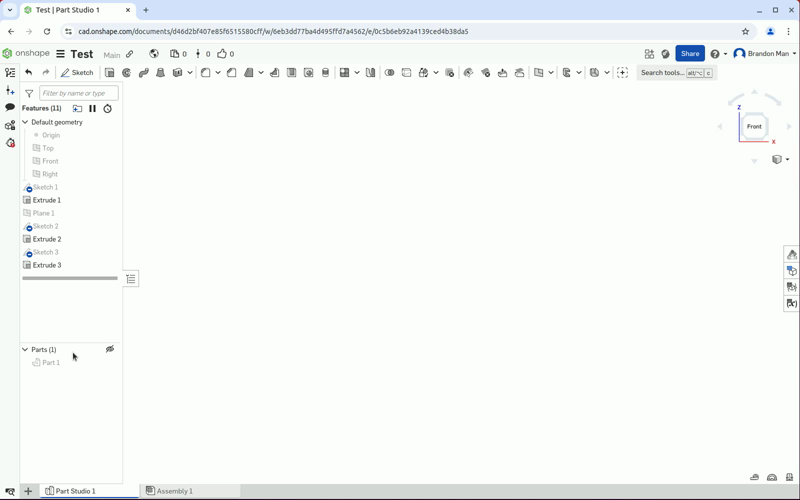
mouse_move(73, 352)
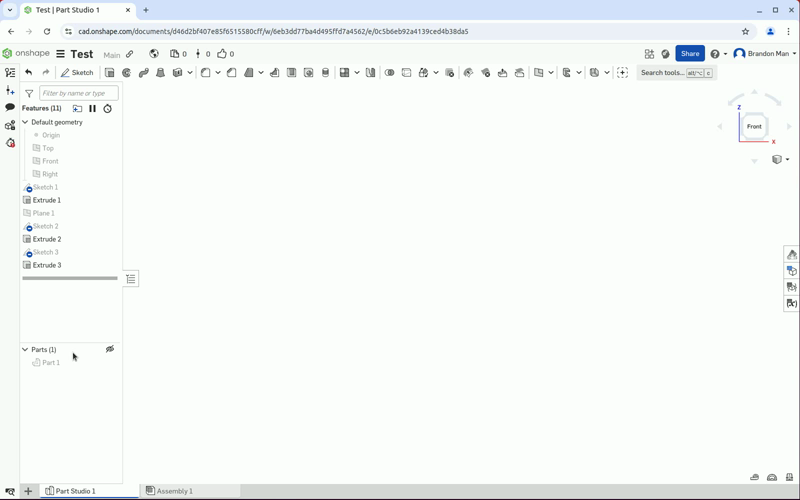
key(shift+y)
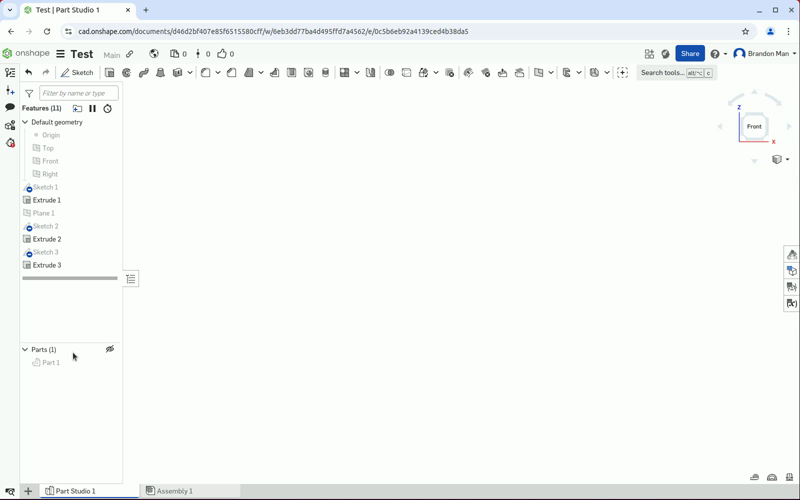
key(shift+s)
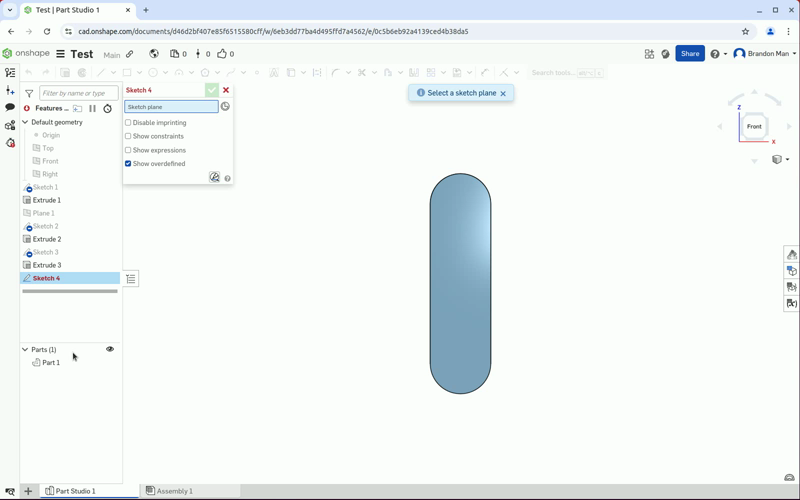
mouse_move(73, 163)
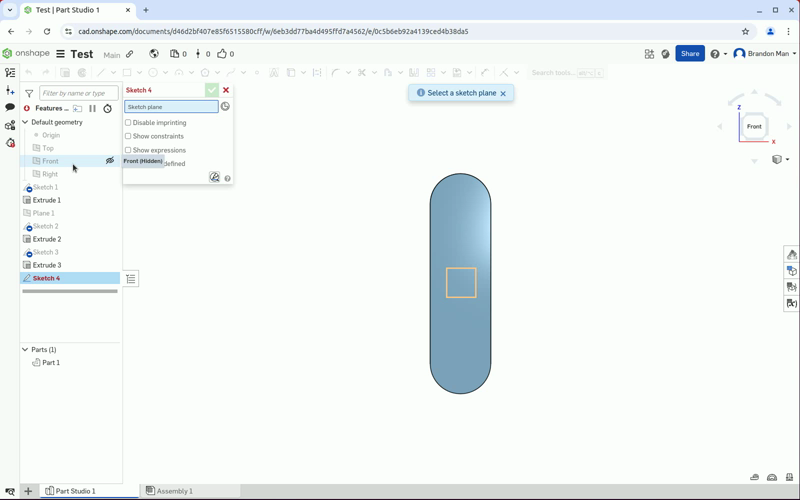
click(73, 163)
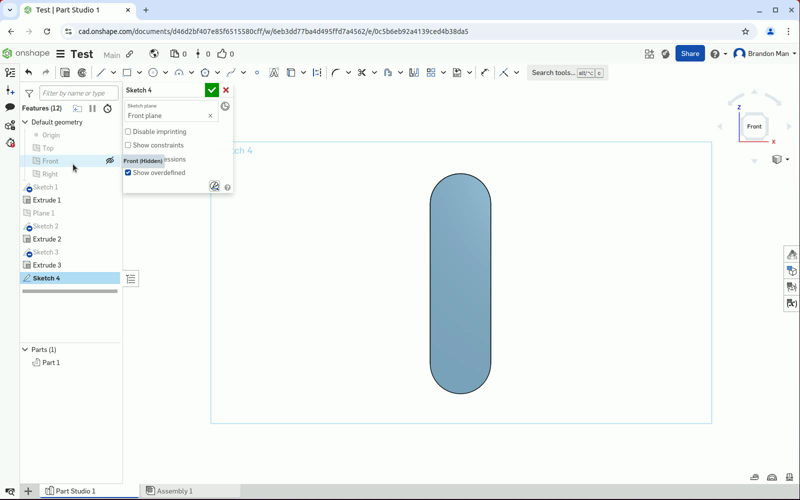
mouse_move(73, 352)
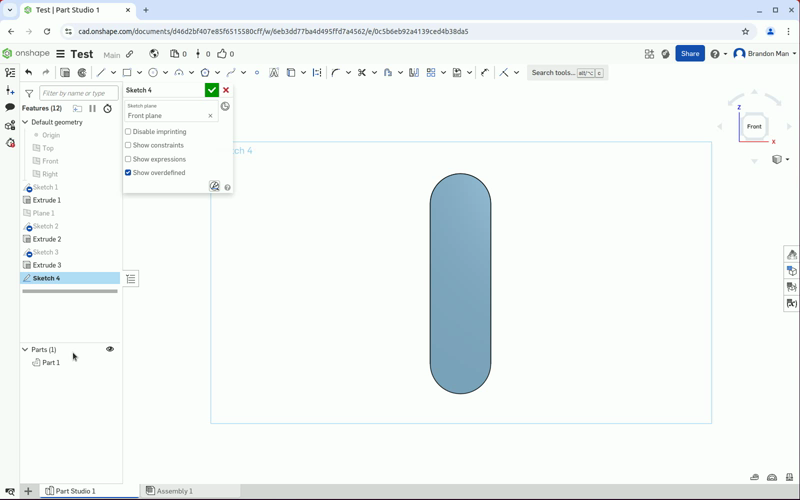
key(y)
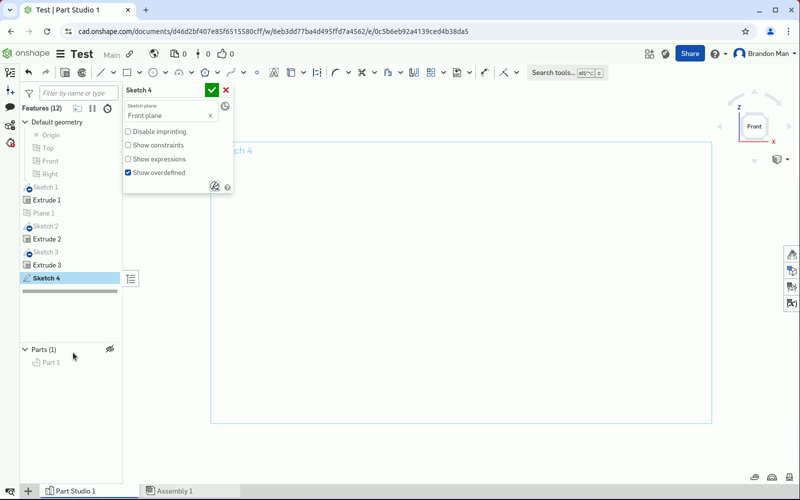
key(c)
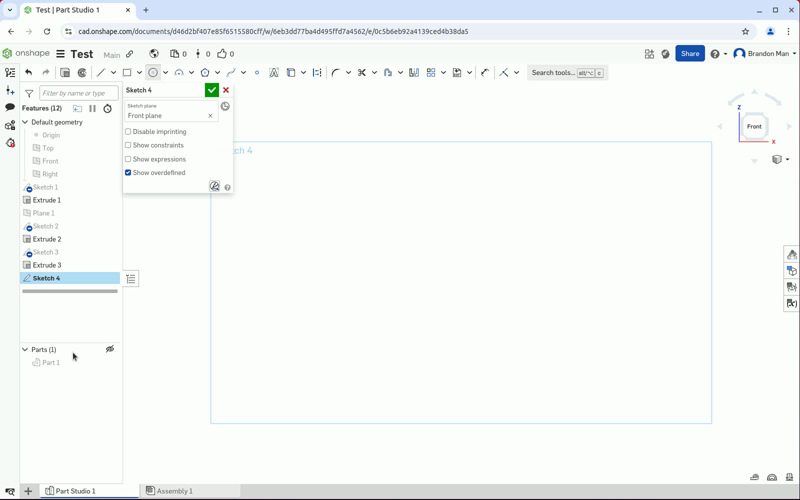
key_down(shift)
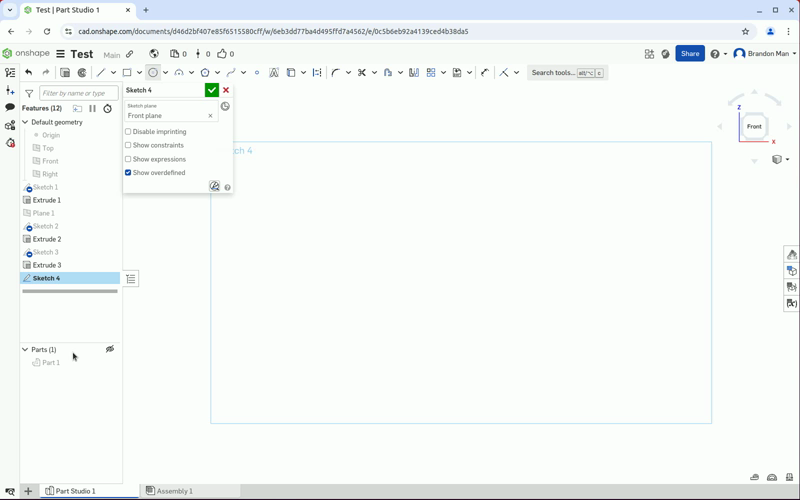
mouse_move(461, 363)
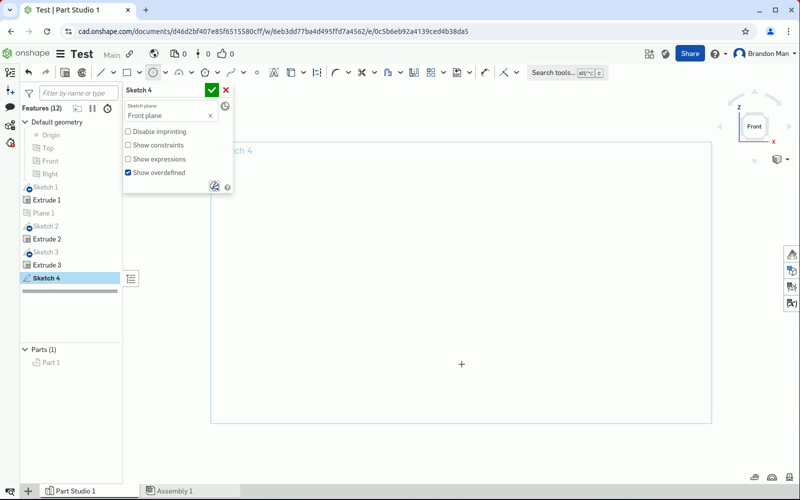
click(461, 363)
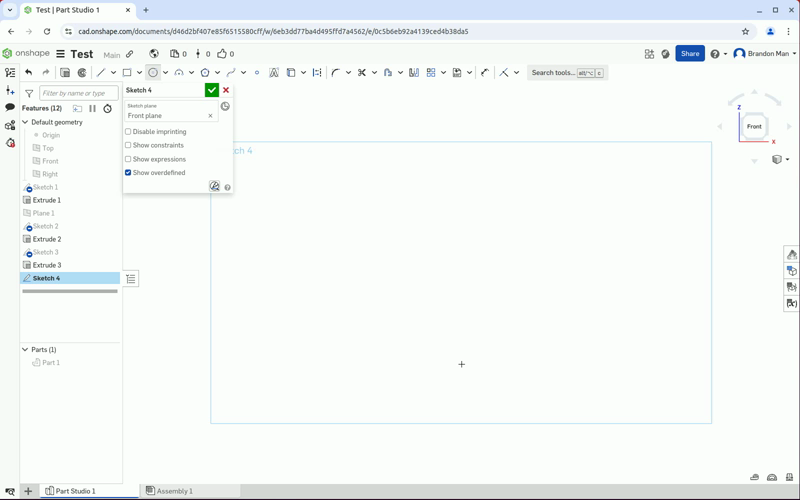
key_up(shift)
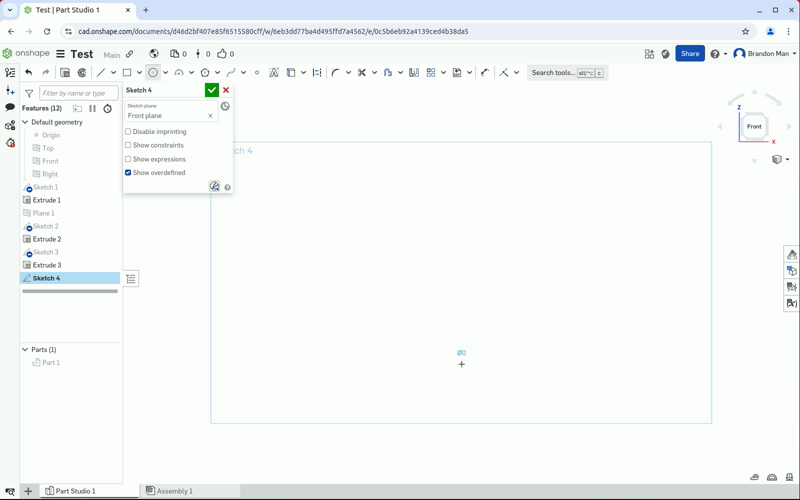
mouse_move(492, 363)
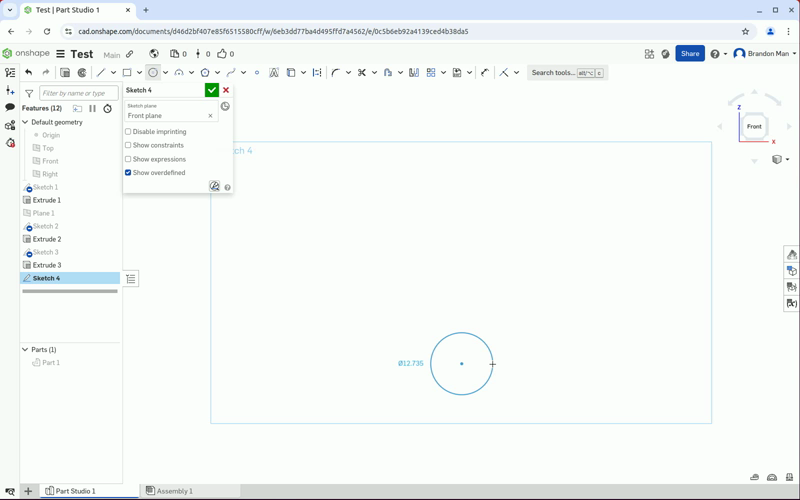
click(492, 363)
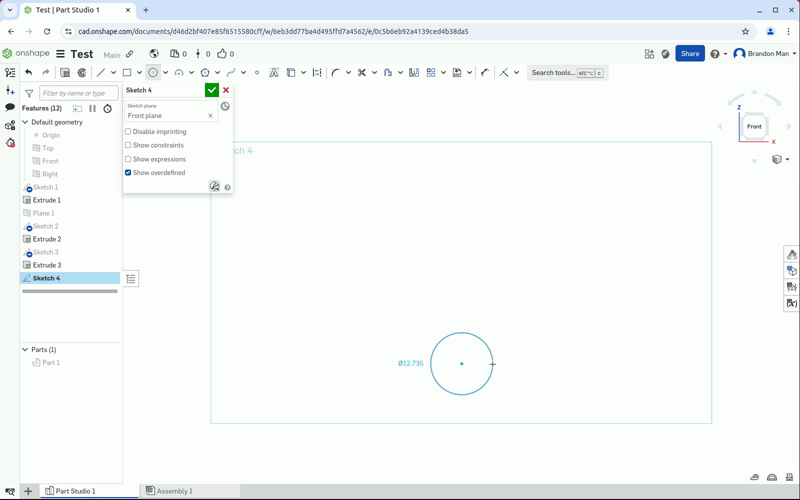
key(esc)
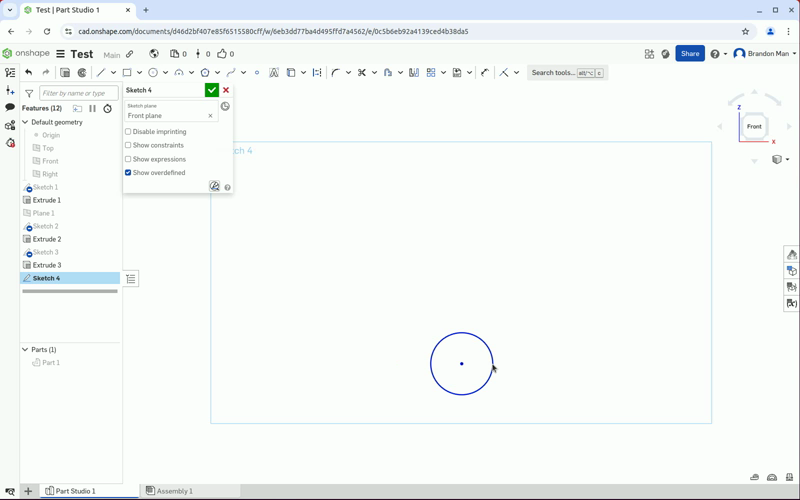
mouse_move(484, 355)
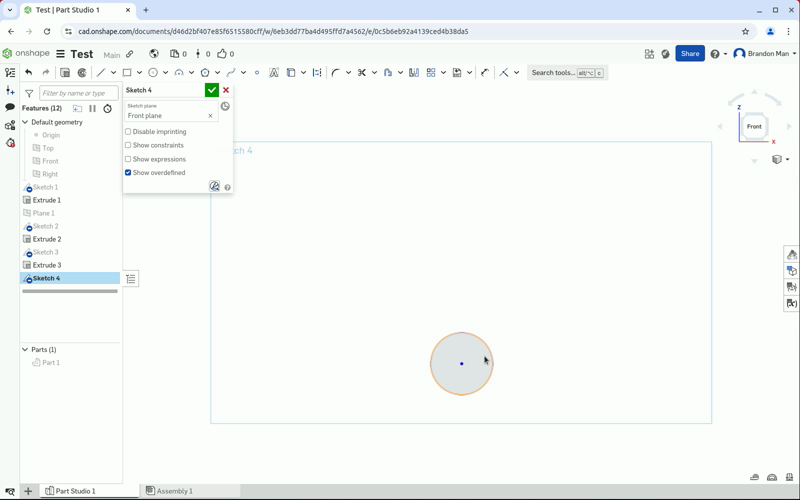
click(484, 355)
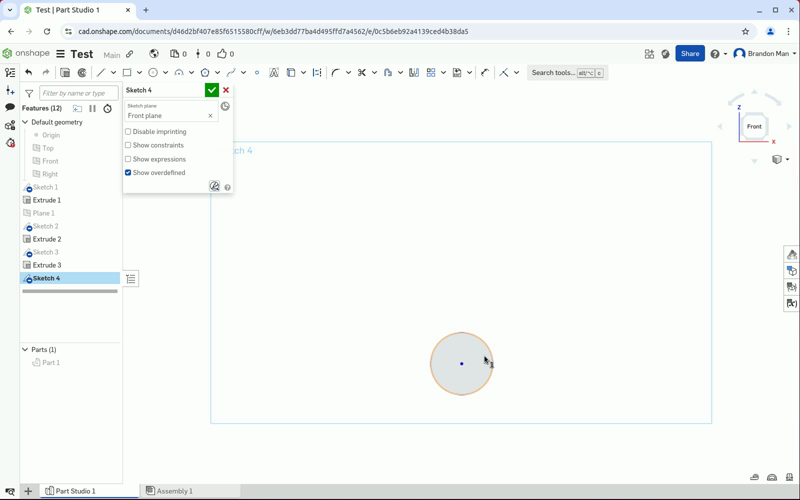
mouse_move(73, 352)
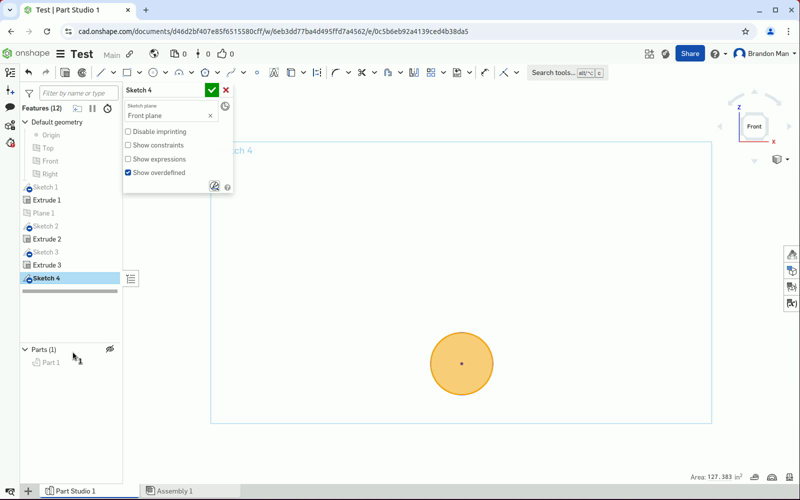
key(shift+y)
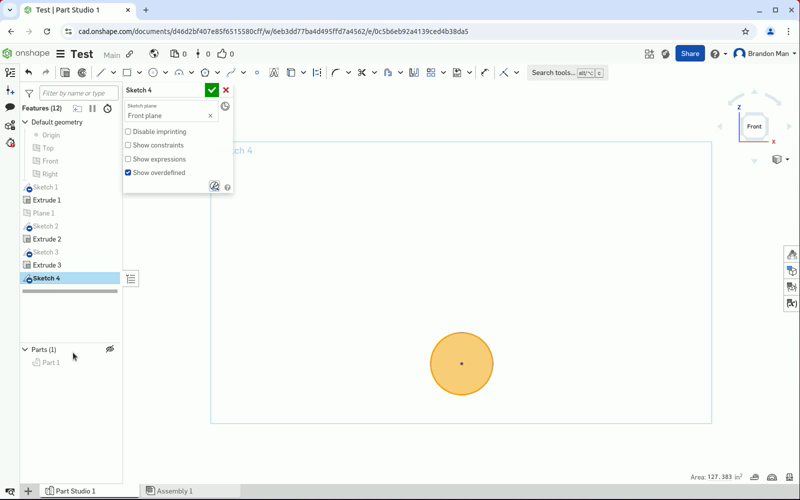
key(shift+e)
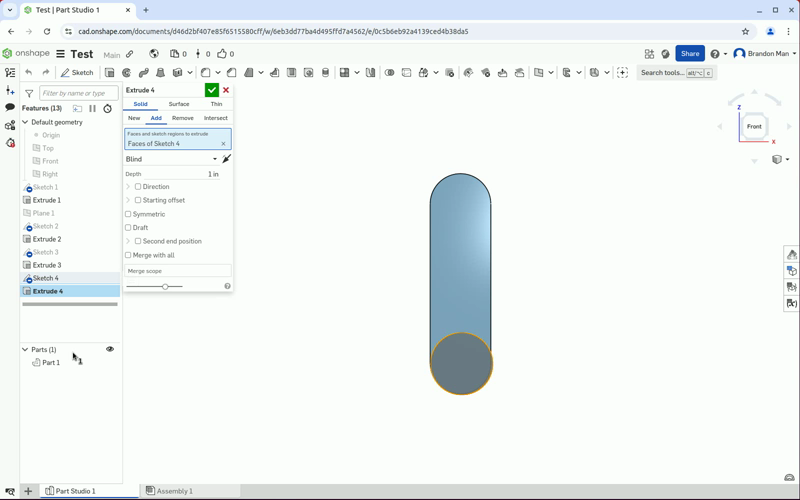
mouse_move(143, 106)
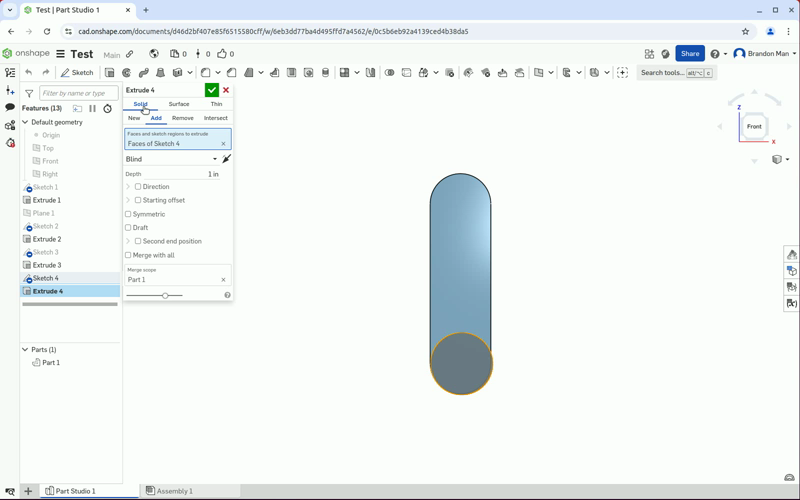
click(143, 106)
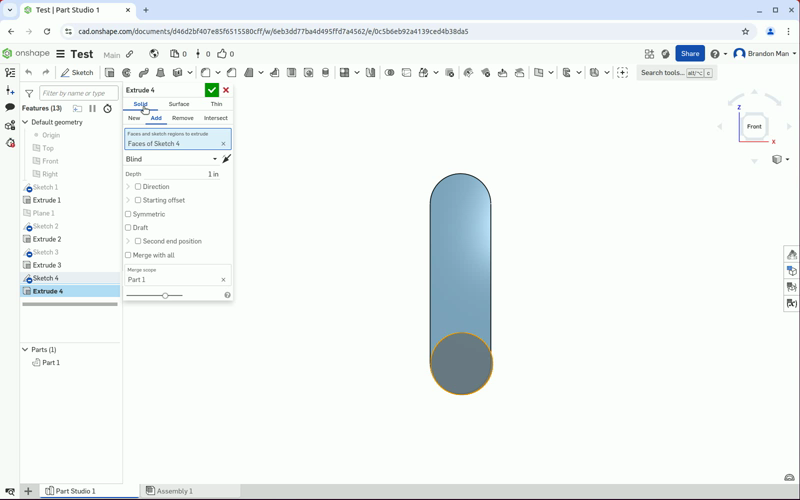
mouse_move(137, 120)
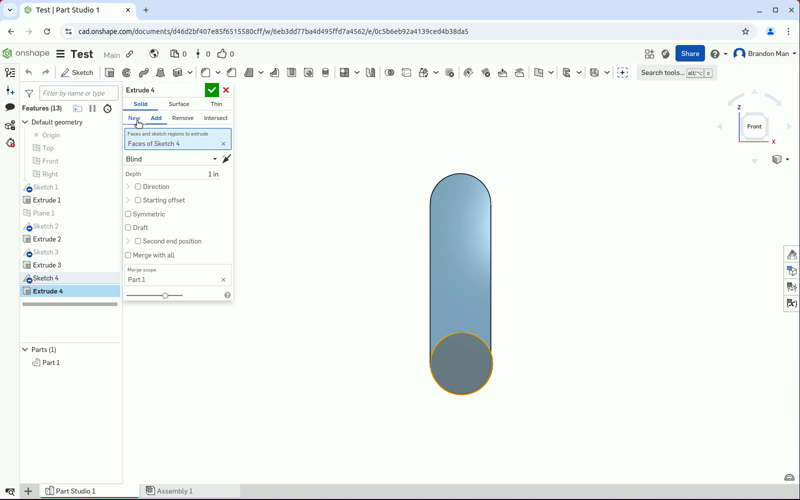
click(137, 120)
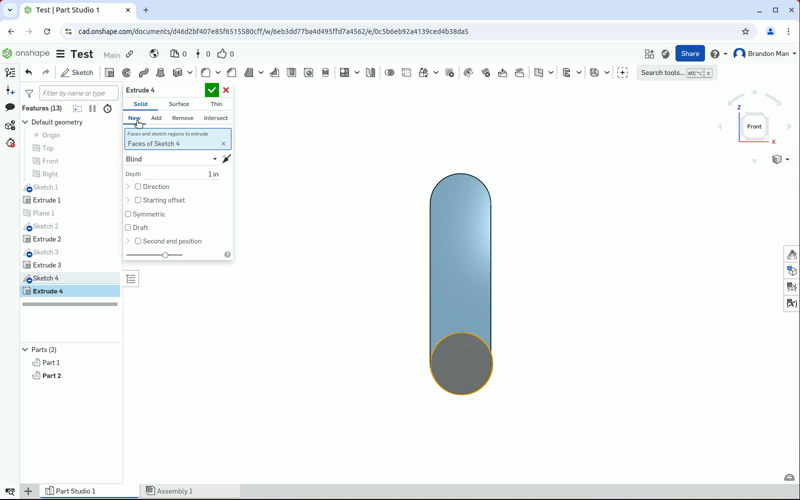
key(tab, 4)
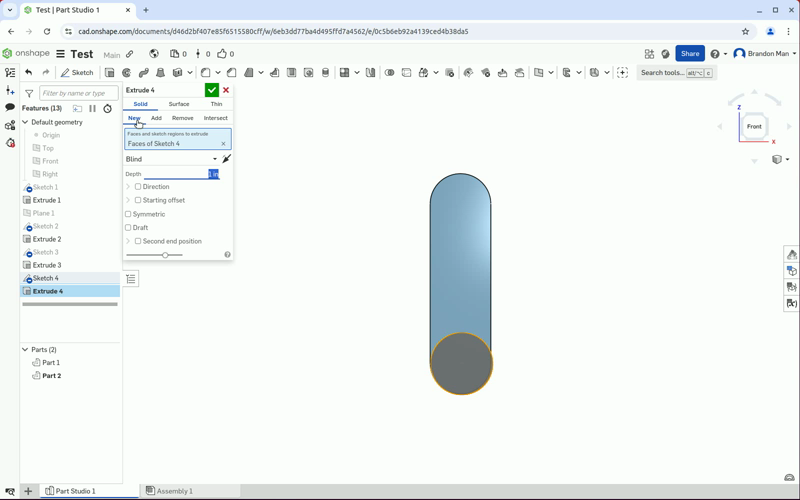
text(-23.108)
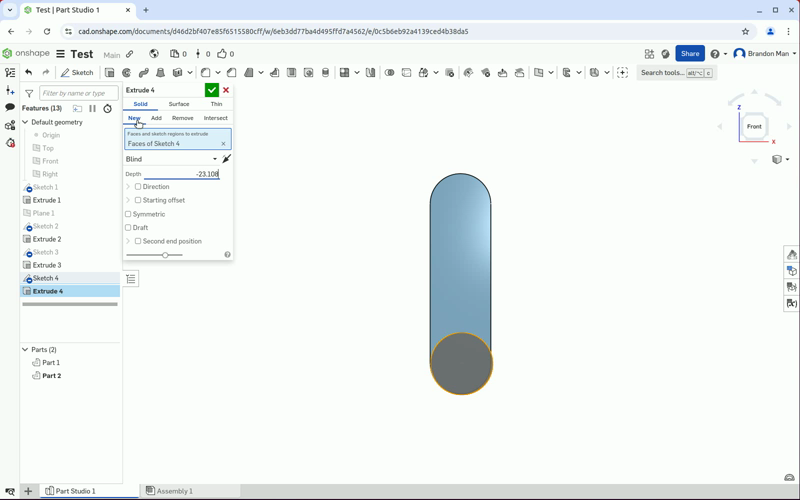
key(enter)
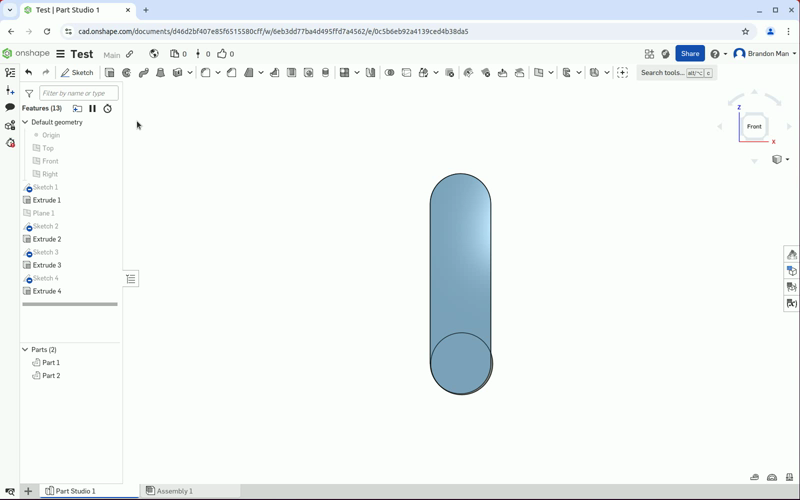
key(shift+h)
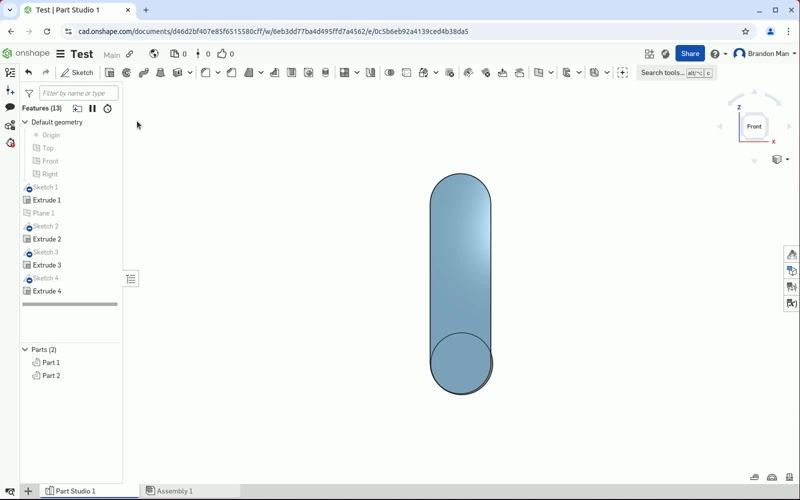
key(shift+h)
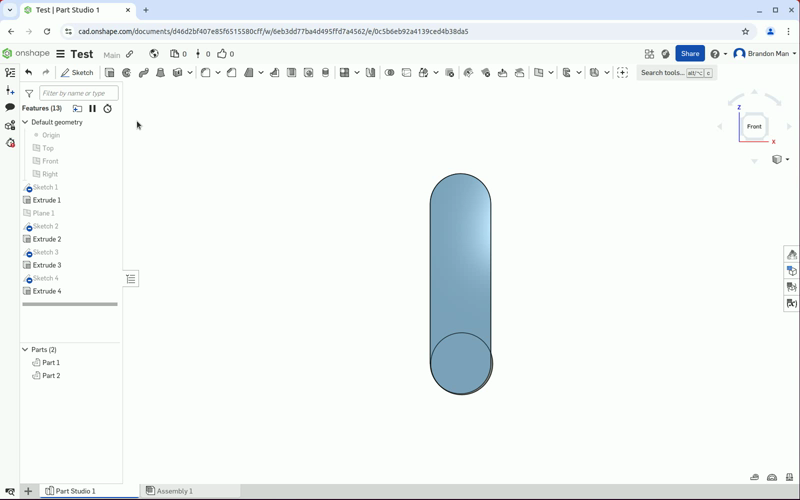
mouse_move(73, 189)
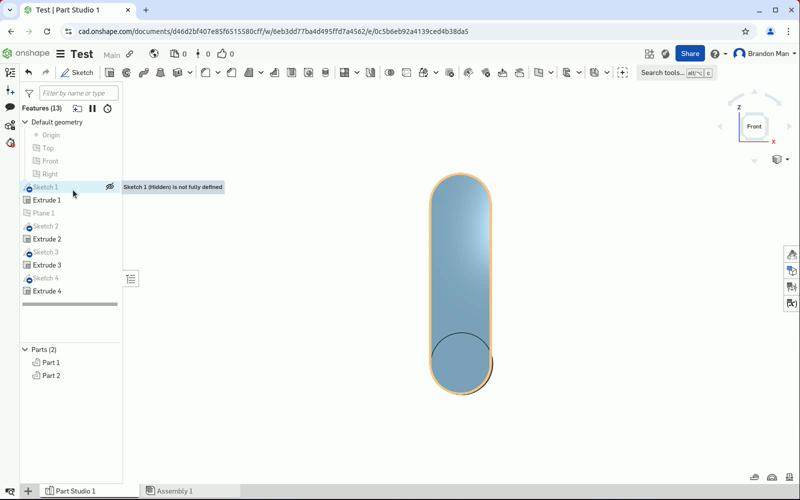
click(73, 189)
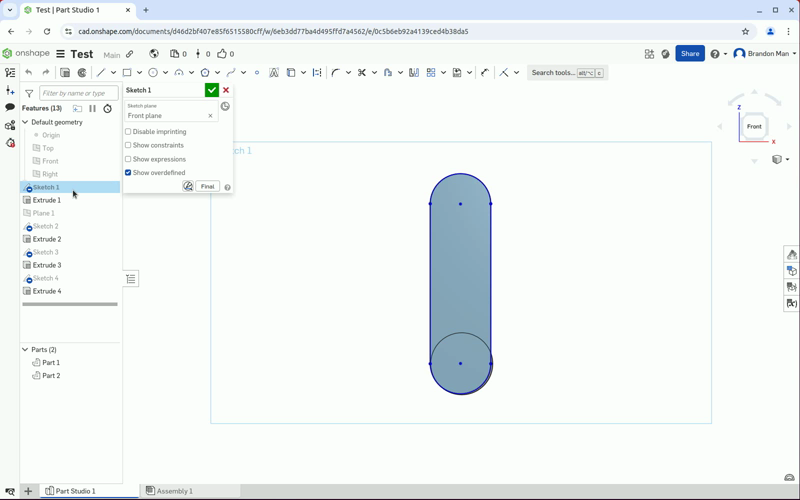
mouse_move(229, 92)
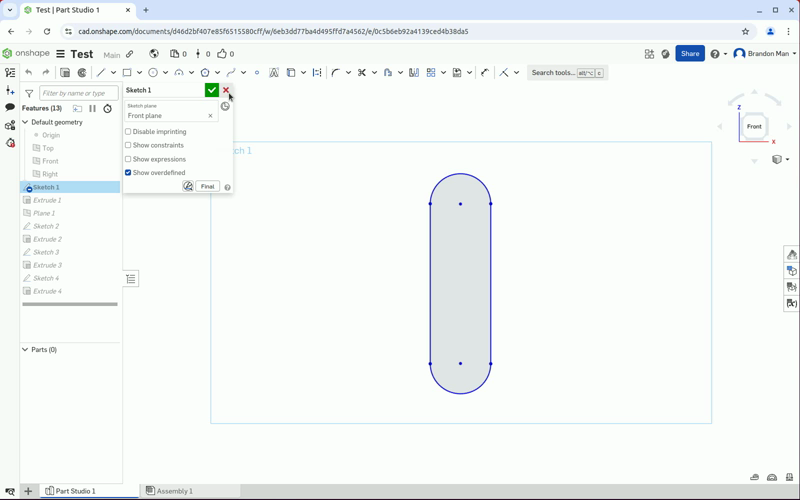
click(229, 92)
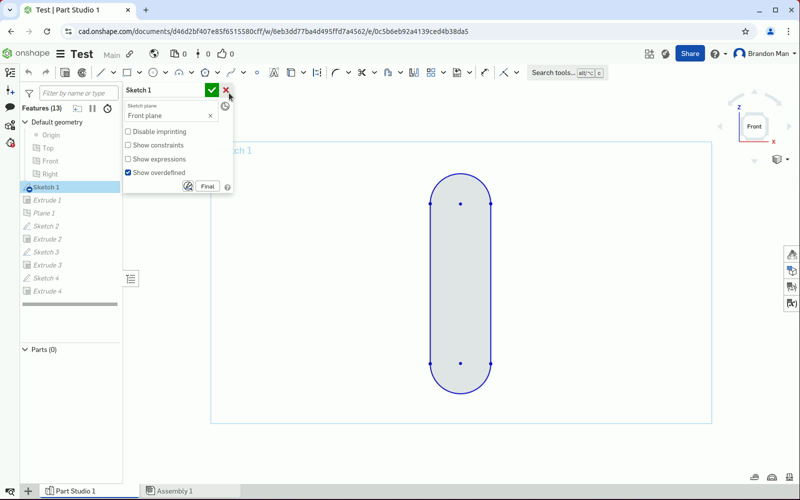
key(shift+s)
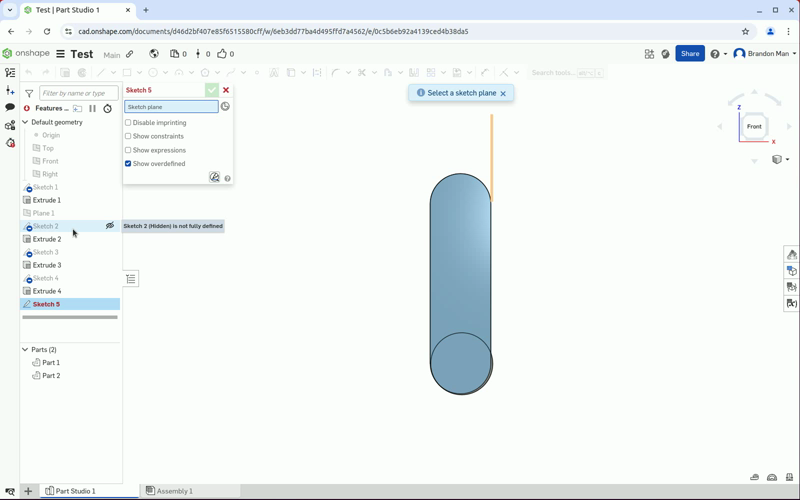
scroll(3)
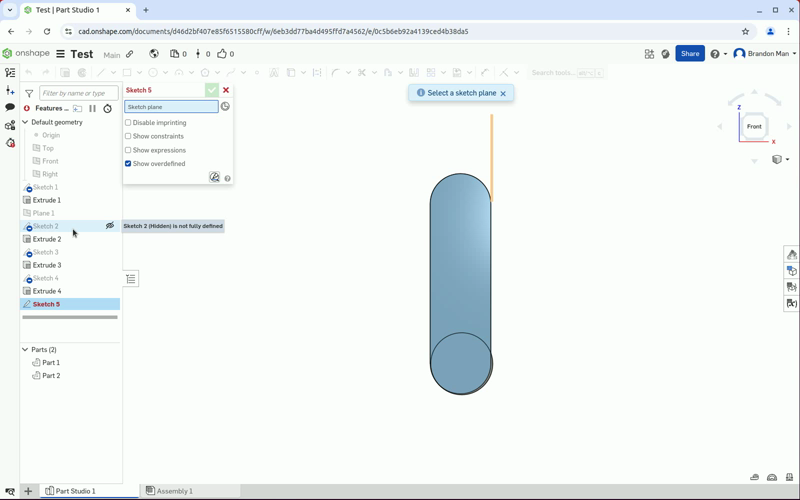
mouse_move(73, 163)
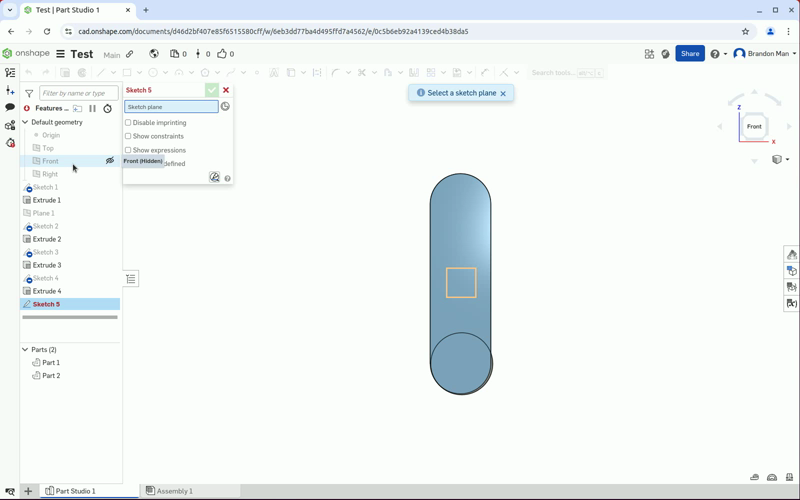
click(73, 163)
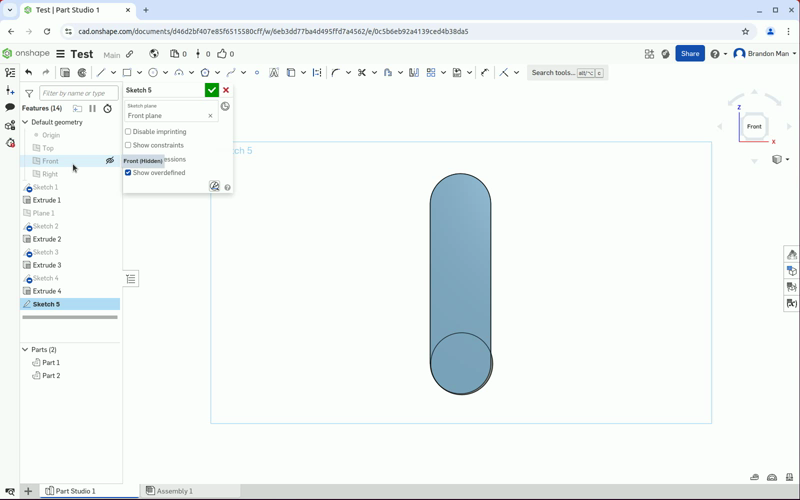
mouse_move(73, 352)
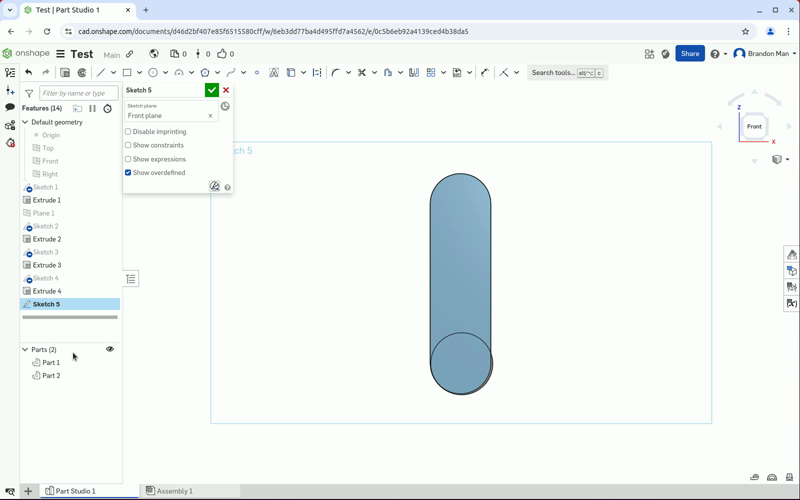
key(y)
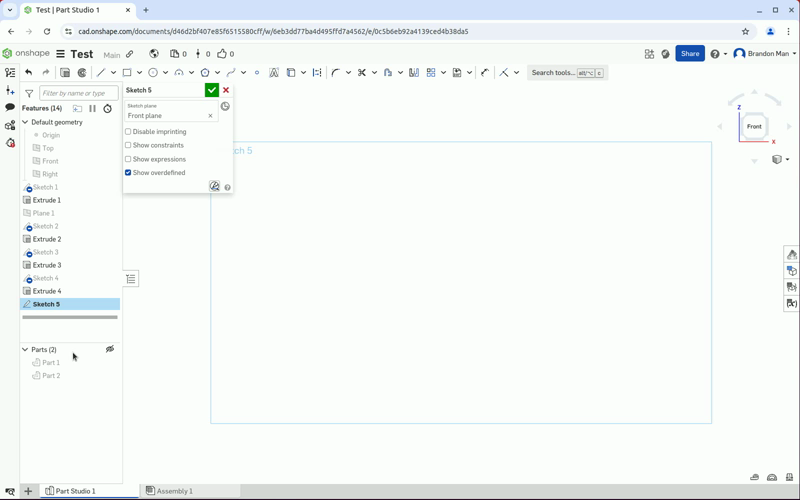
key(c)
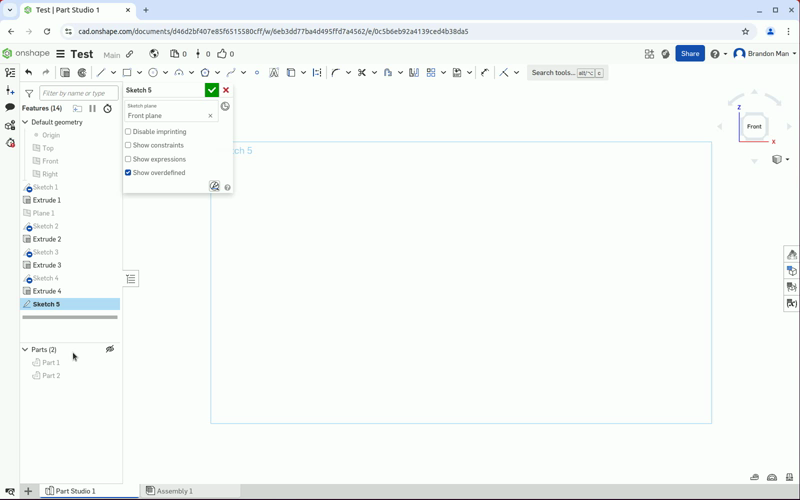
key_down(shift)
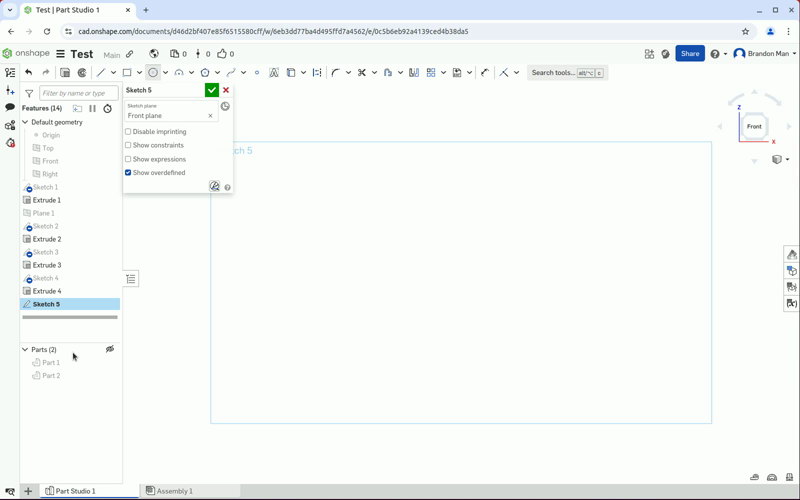
mouse_move(461, 198)
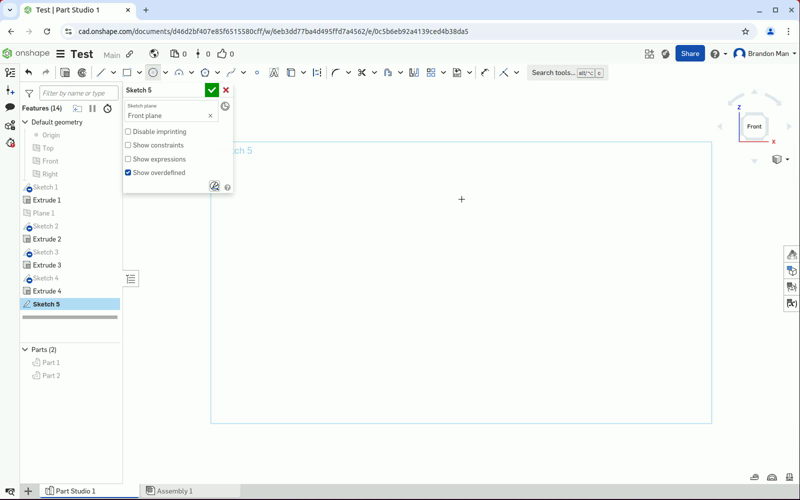
click(461, 198)
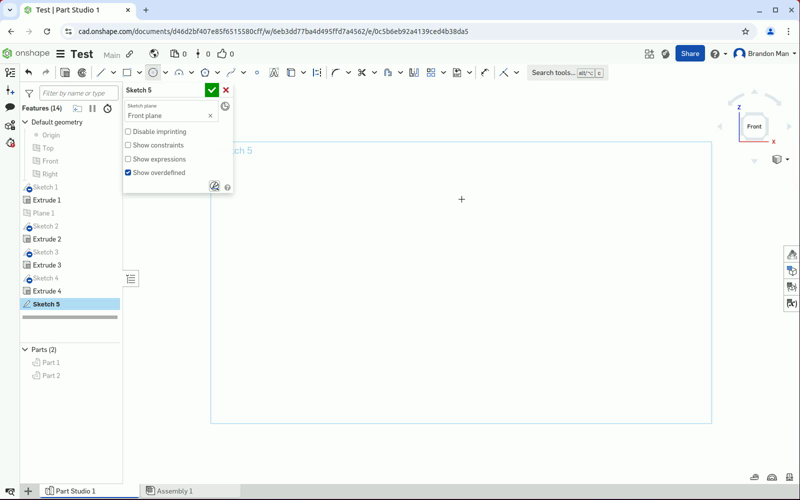
key_up(shift)
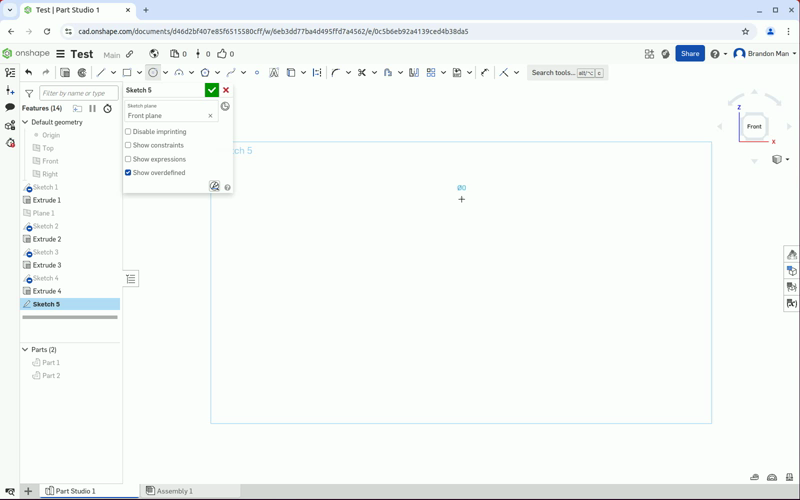
mouse_move(476, 198)
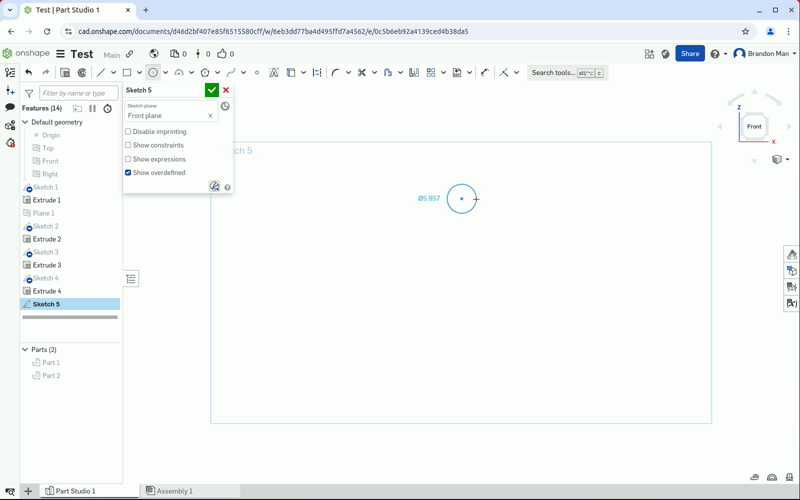
click(476, 198)
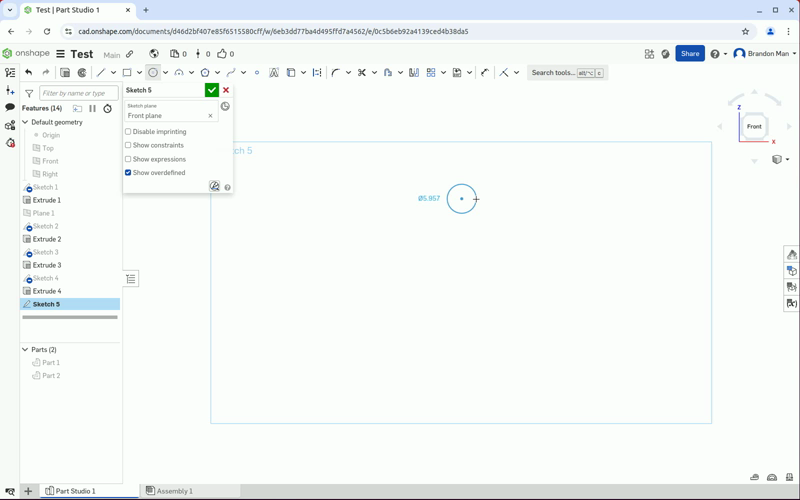
key(esc)
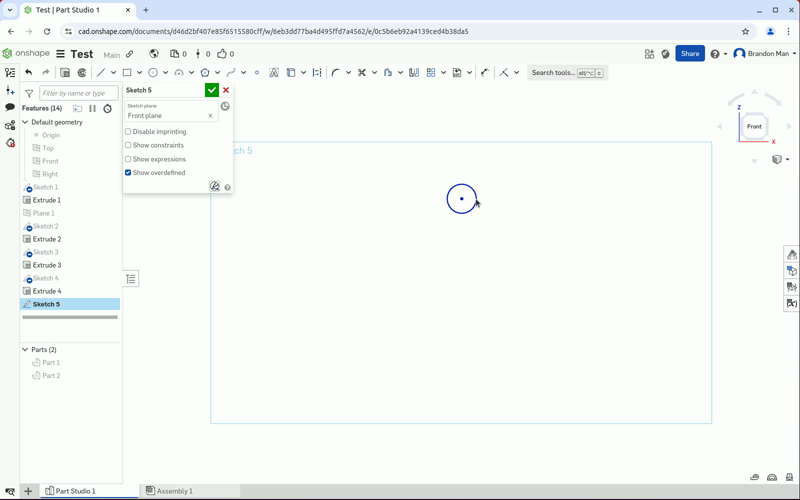
mouse_move(469, 196)
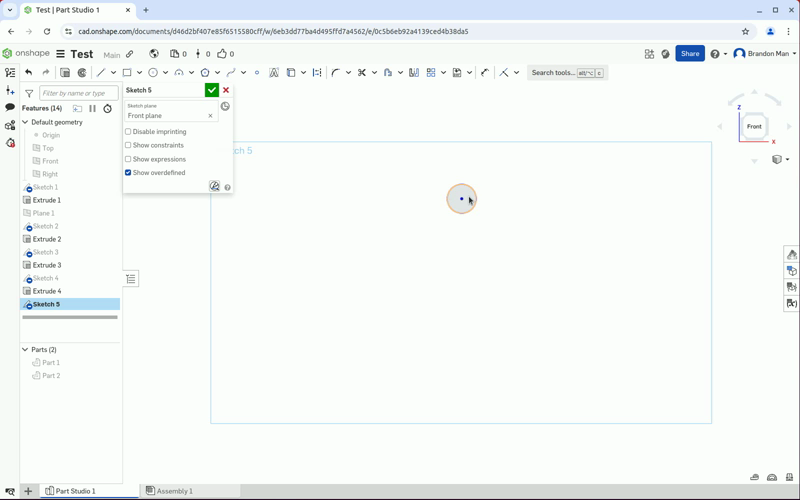
scroll(6)
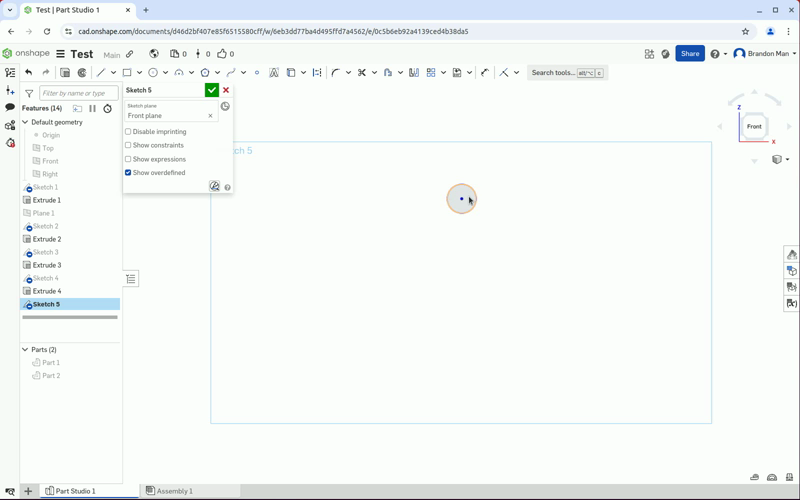
scroll(6)
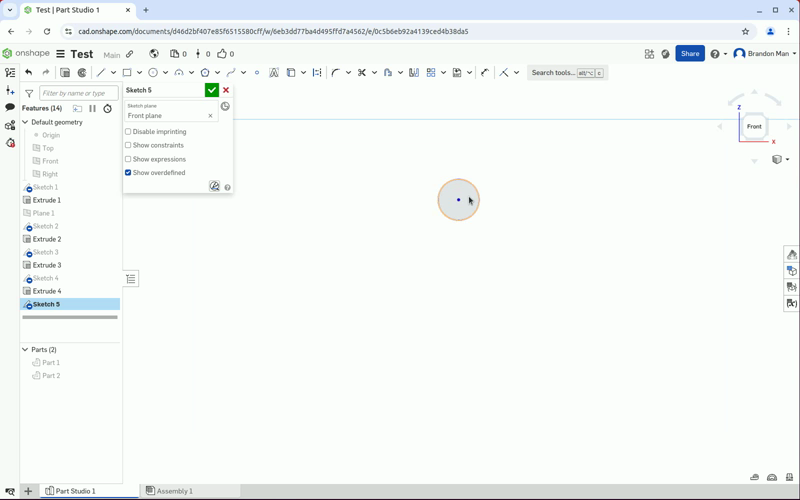
scroll(6)
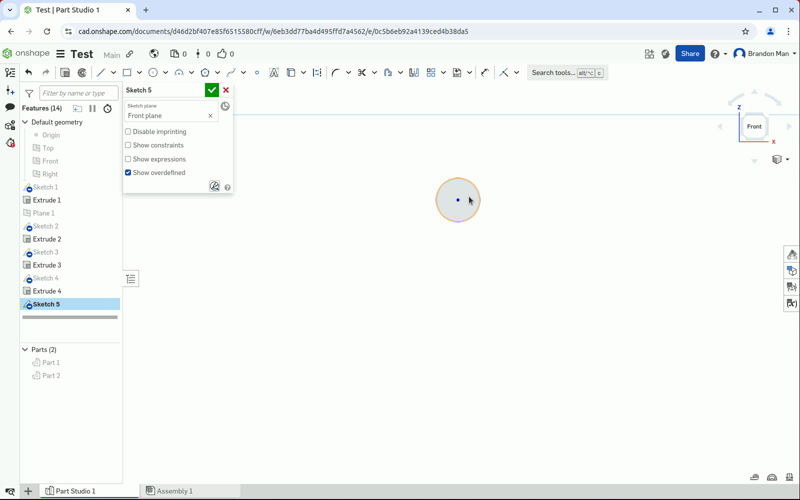
scroll(6)
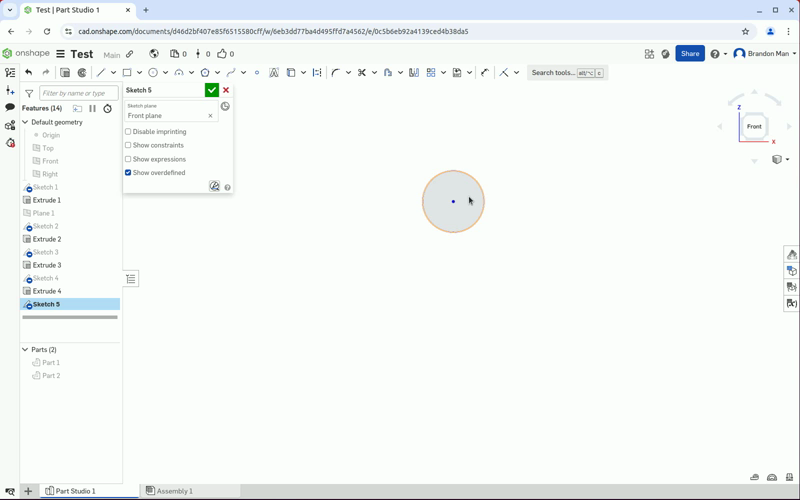
scroll(6)
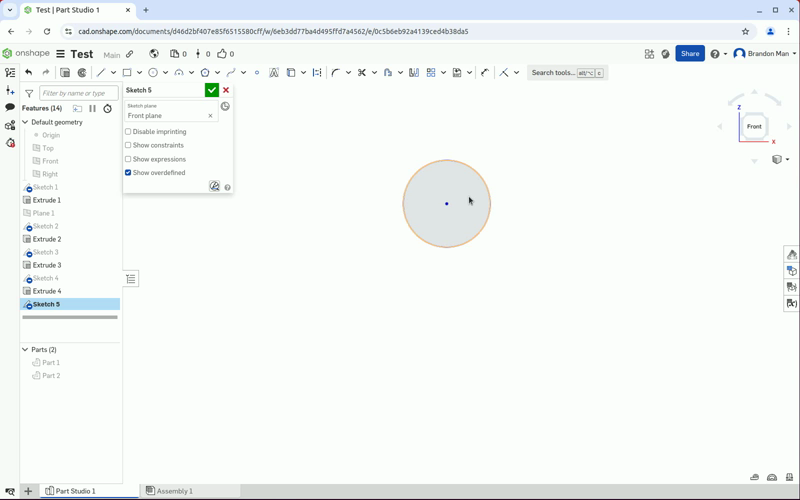
scroll(6)
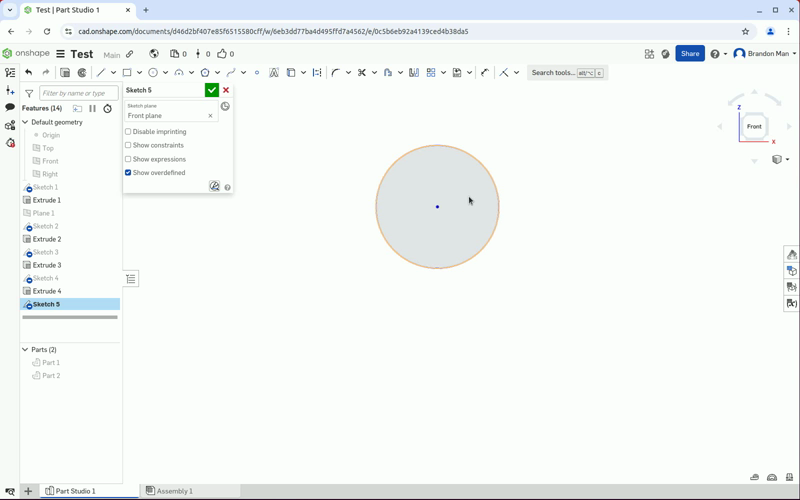
scroll(6)
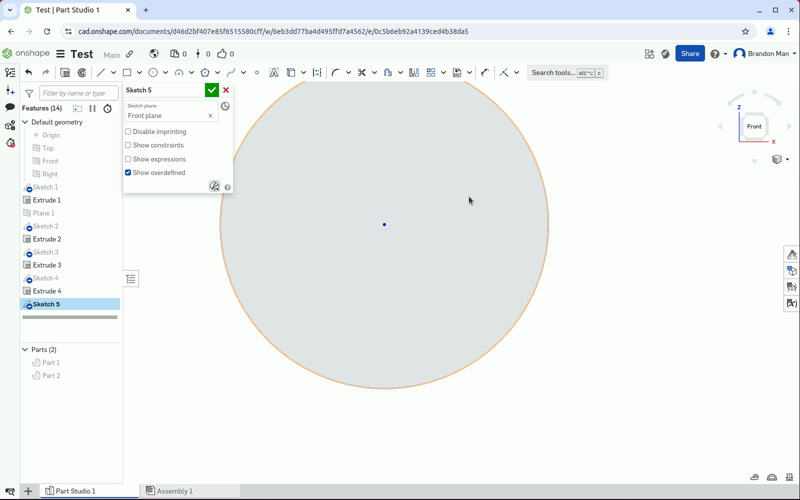
click(469, 196)
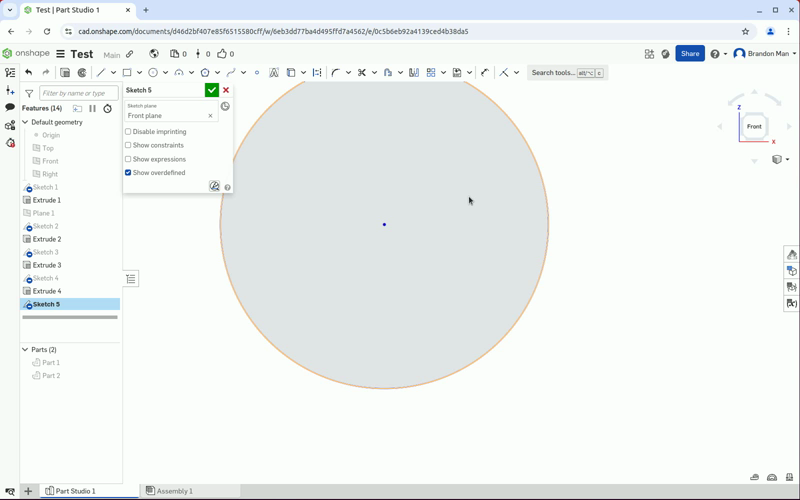
scroll(-6)
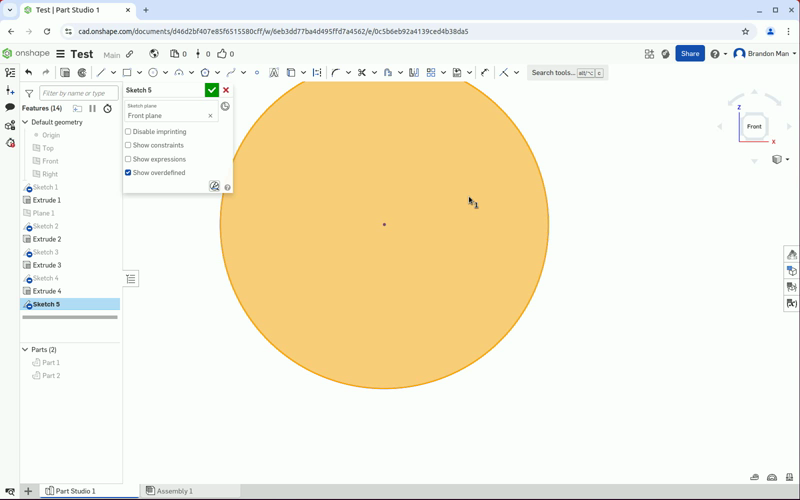
scroll(-6)
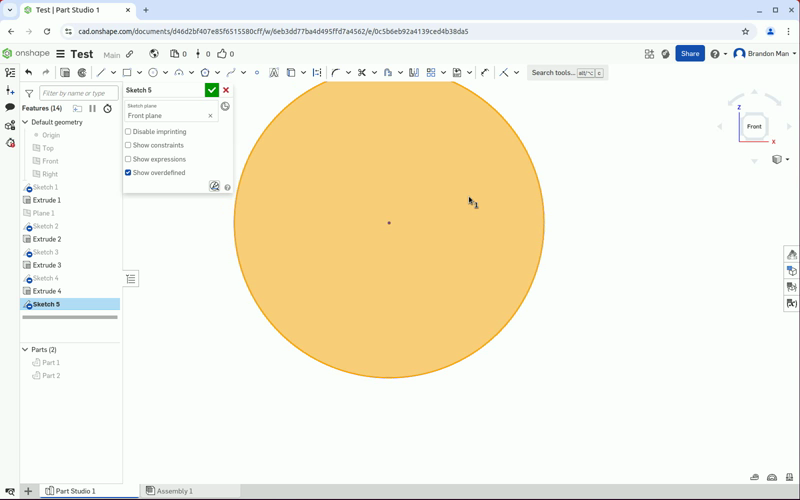
scroll(-6)
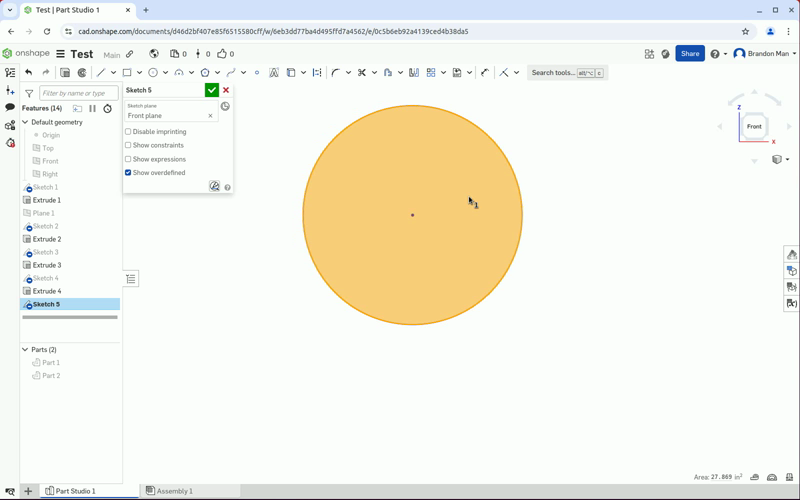
scroll(-6)
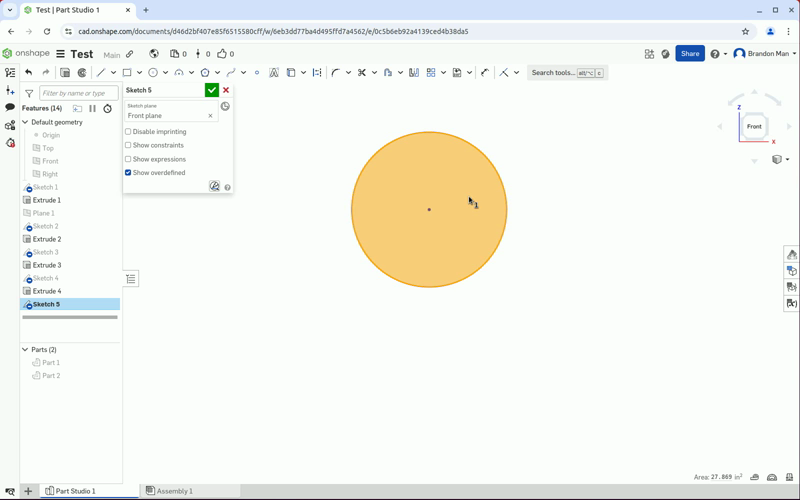
scroll(-6)
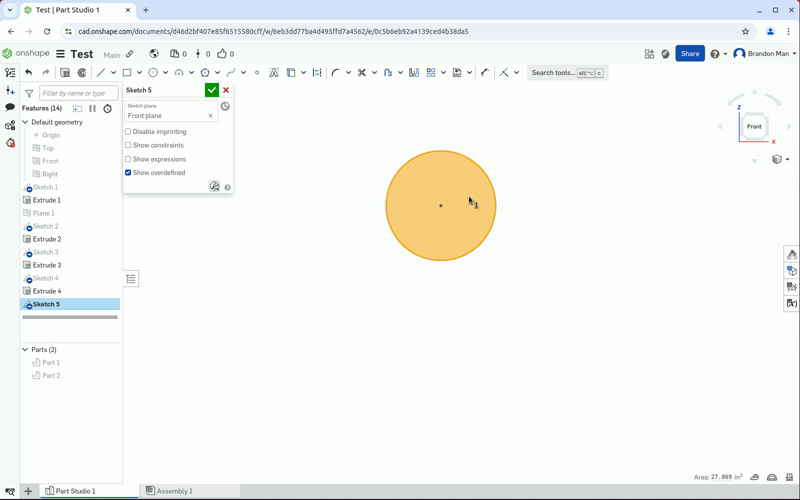
scroll(-6)
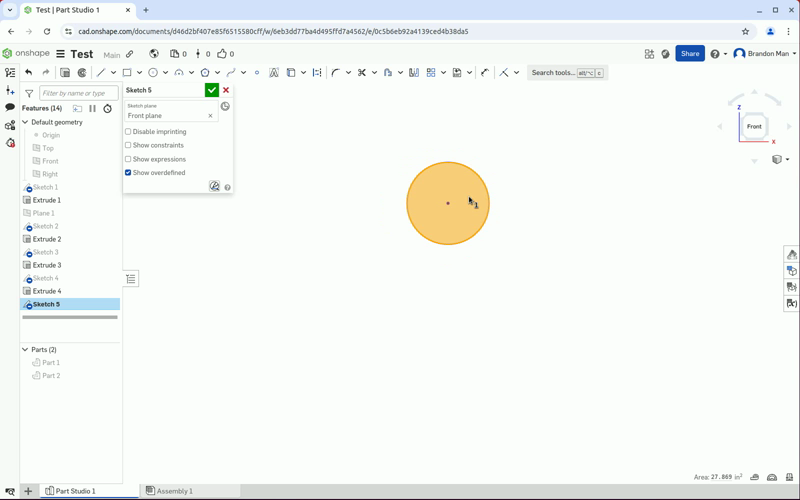
scroll(-6)
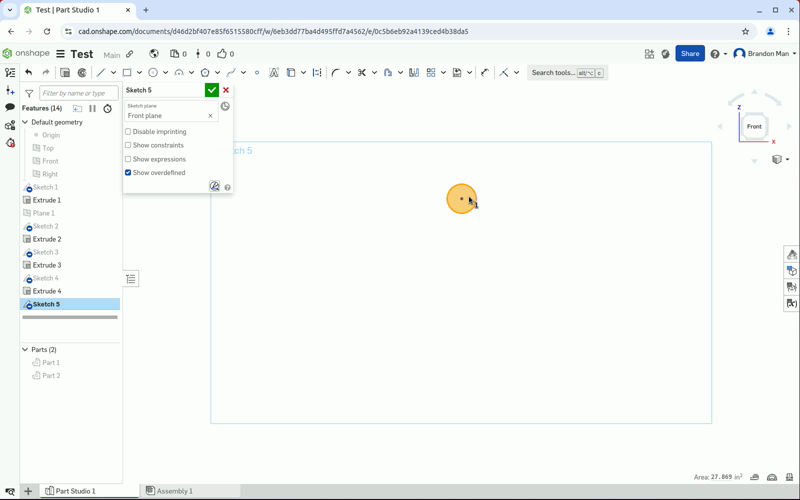
mouse_move(73, 352)
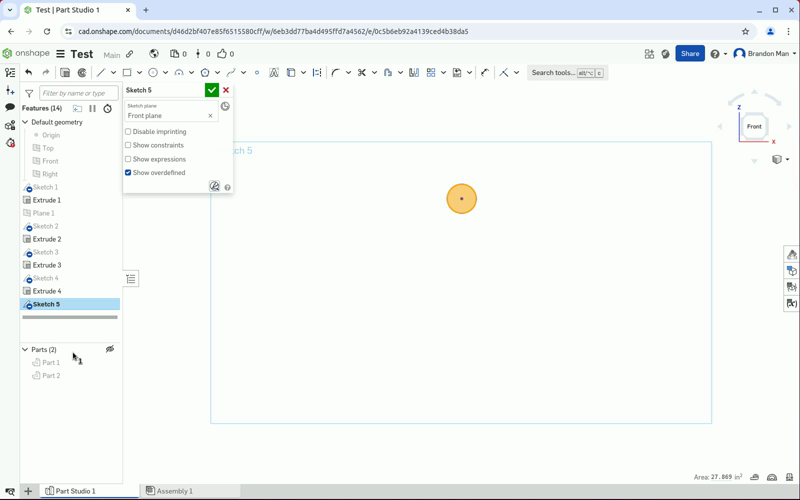
key(shift+y)
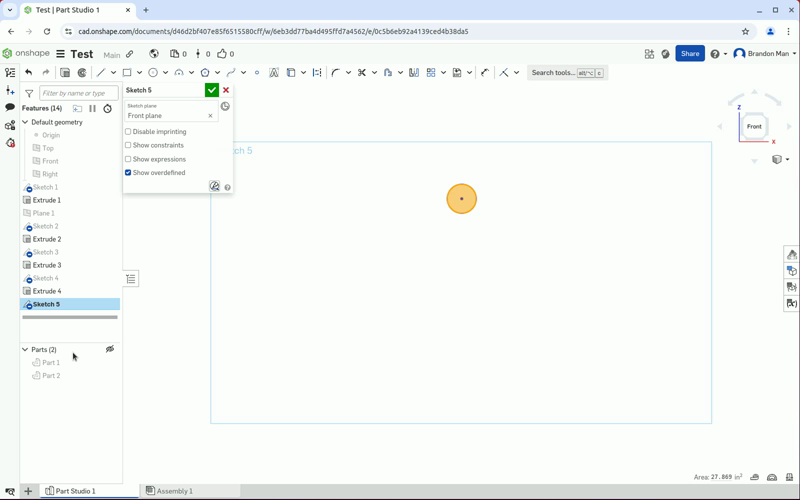
key(shift+e)
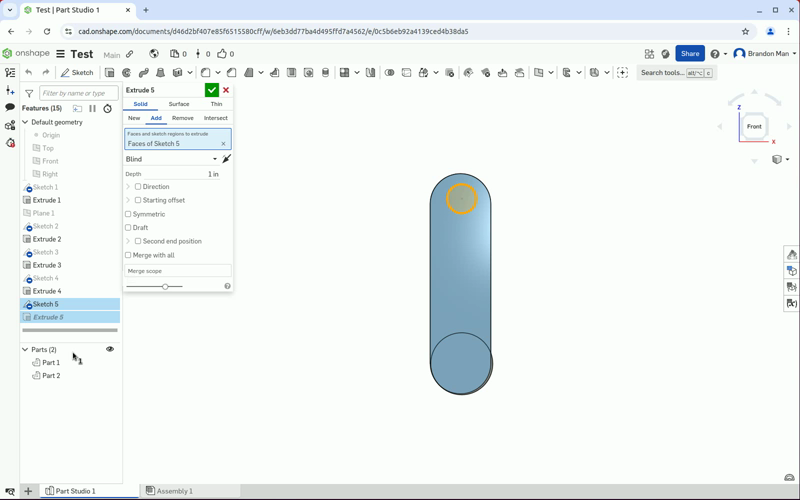
mouse_move(143, 106)
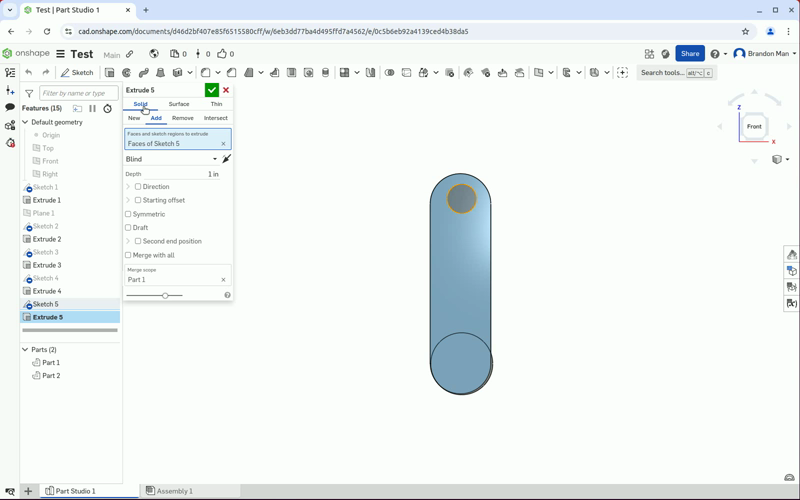
click(143, 106)
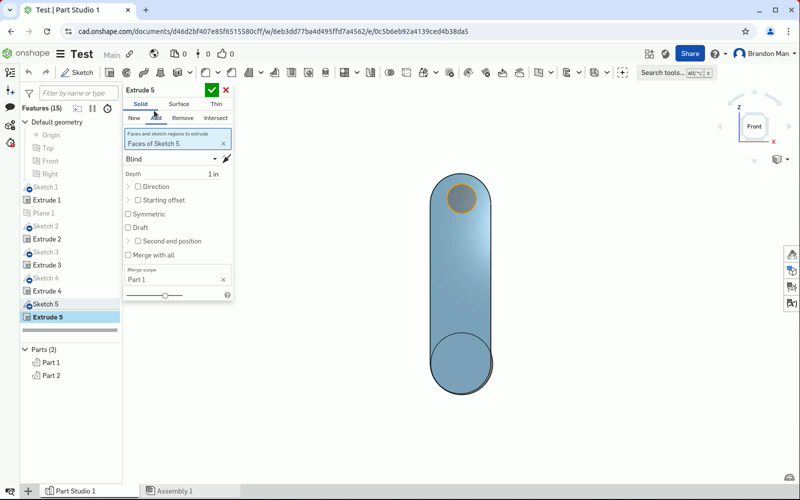
mouse_move(186, 120)
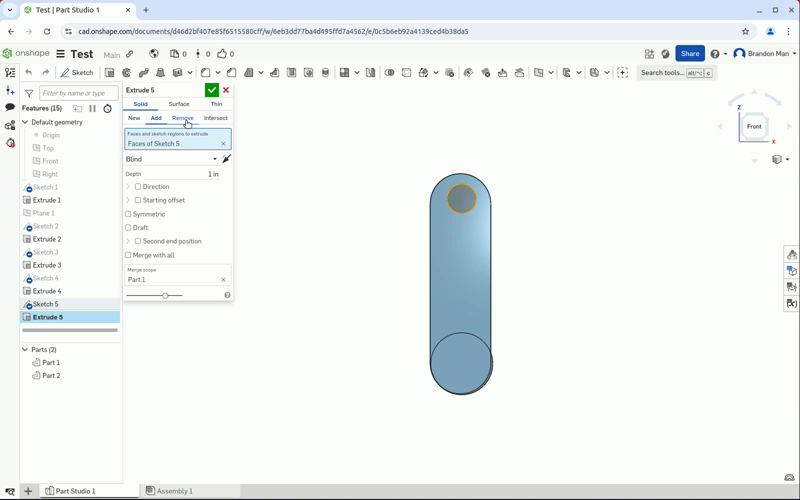
click(186, 120)
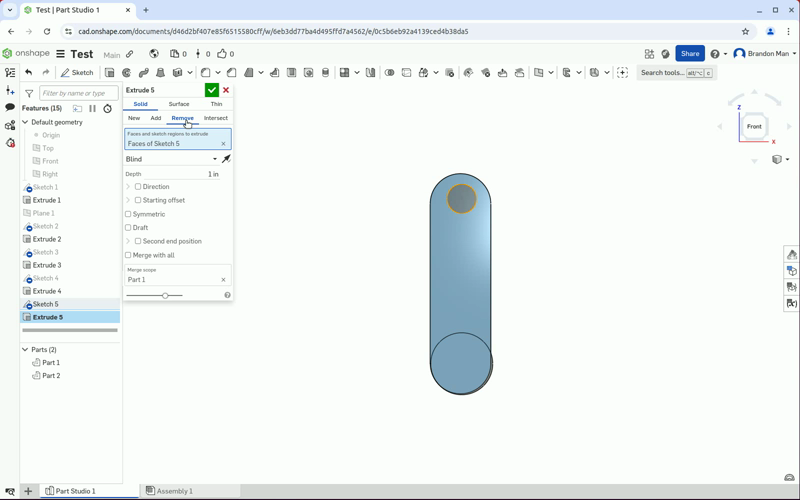
key(tab, 4)
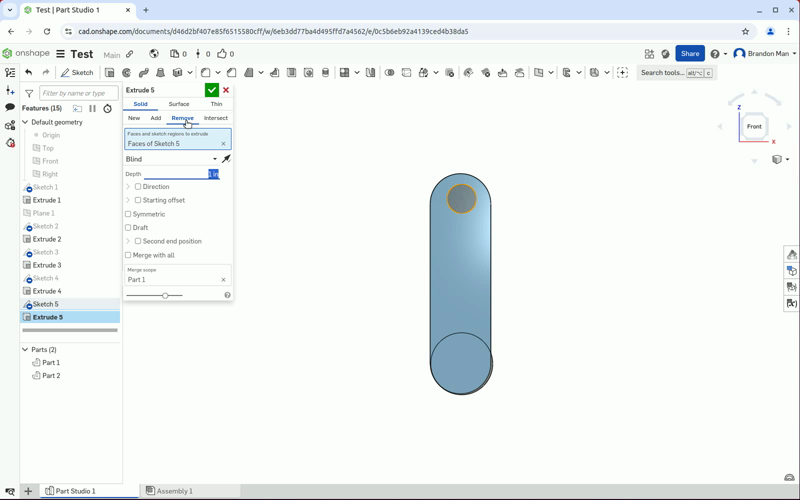
text(23.108)
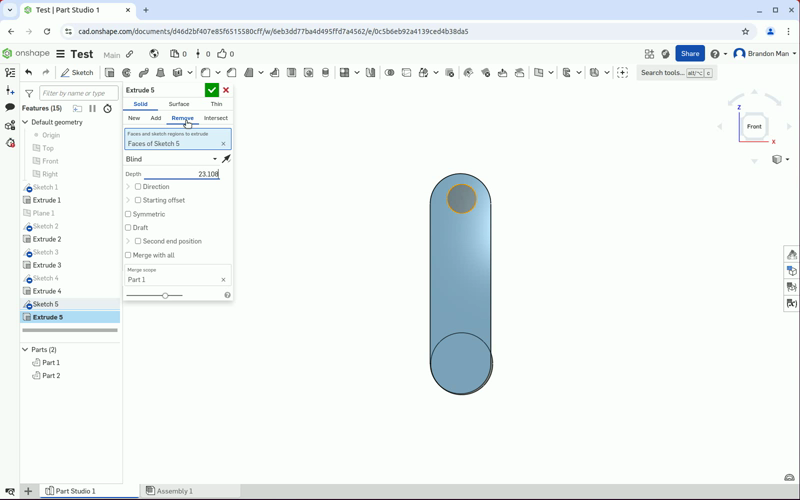
key(tab, 6)
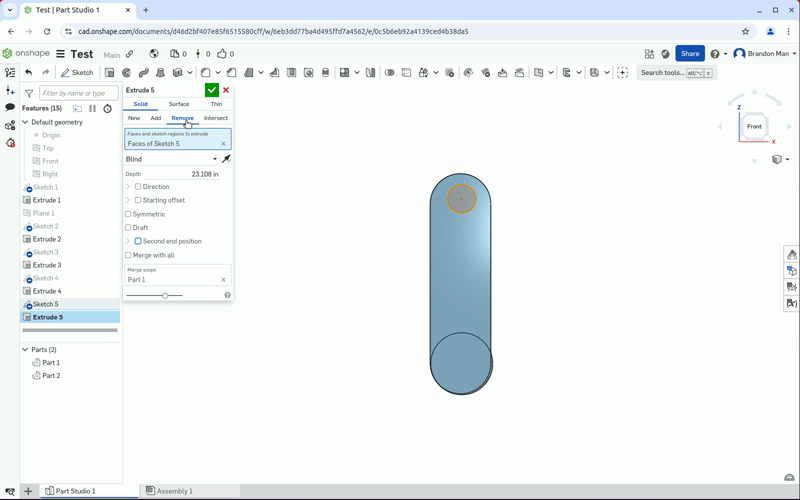
key(space)
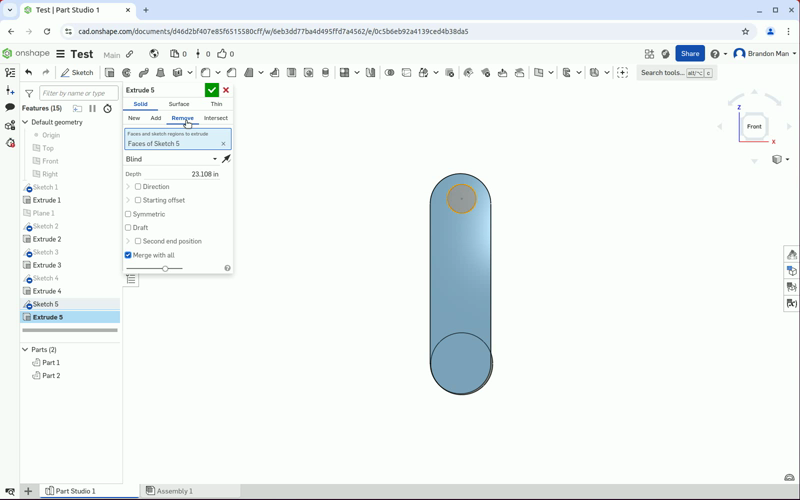
key(enter)
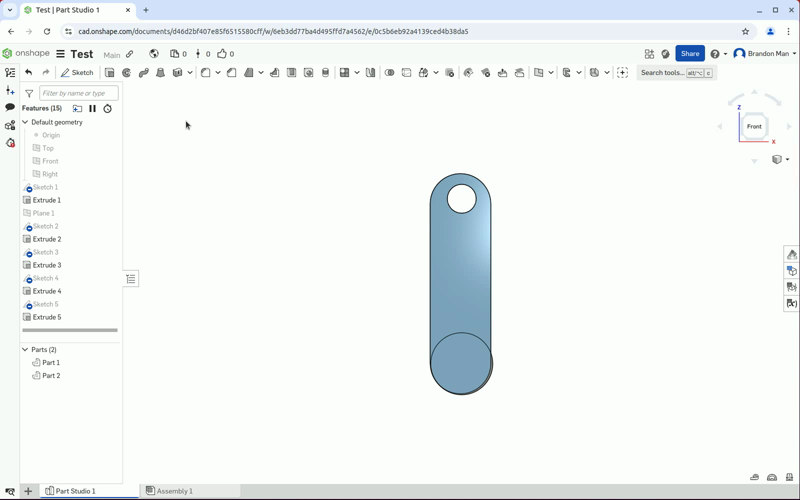
key(shift+h)
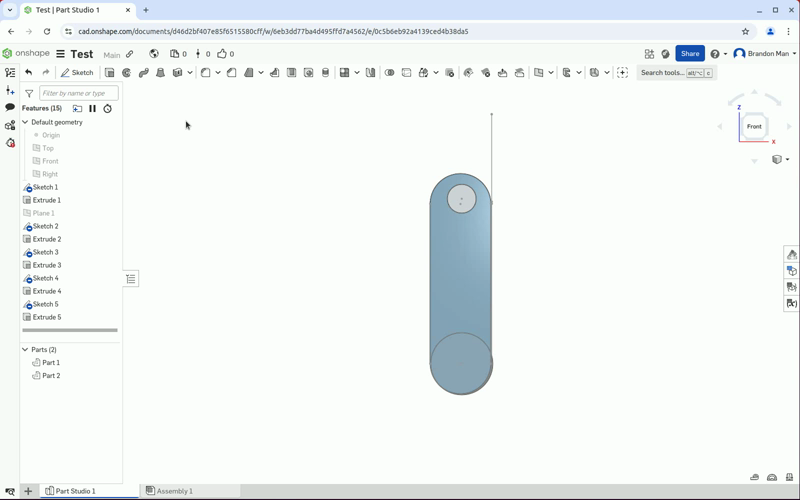
key(shift+h)
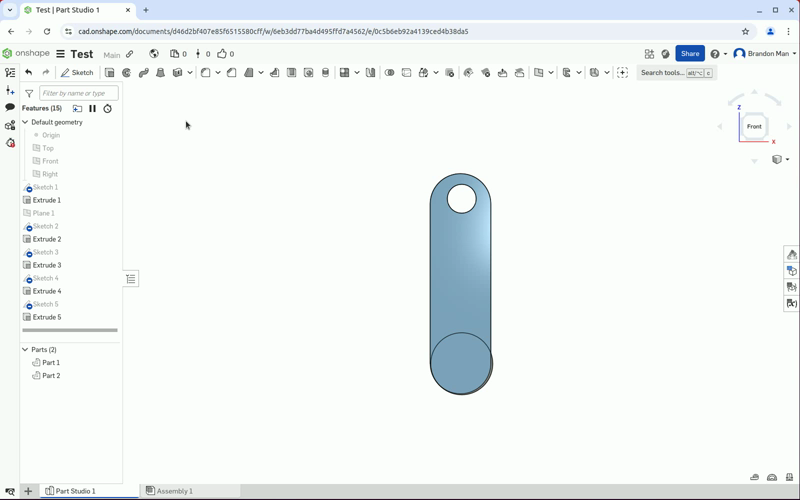
mouse_move(73, 189)
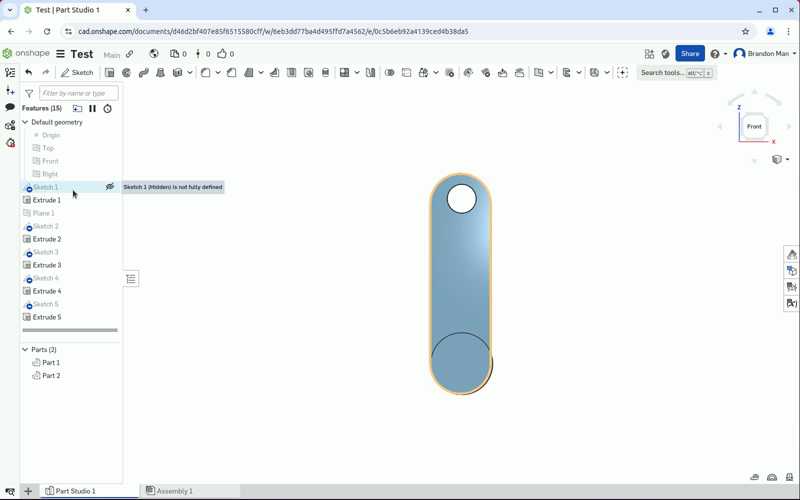
click(73, 189)
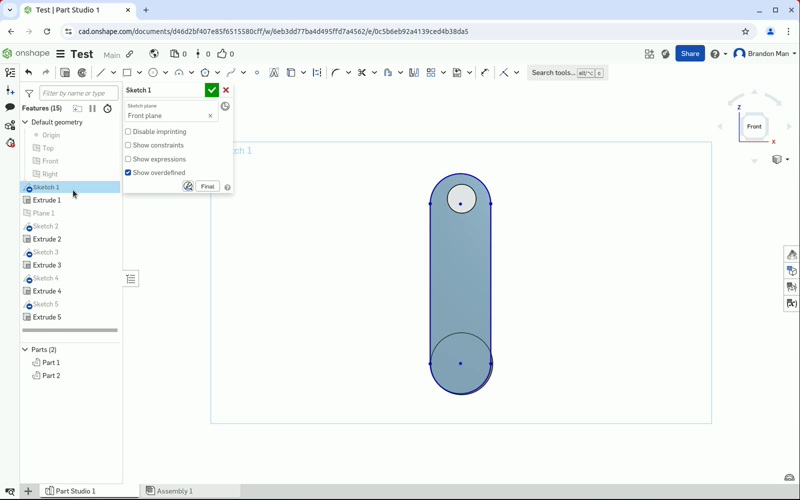
mouse_move(229, 92)
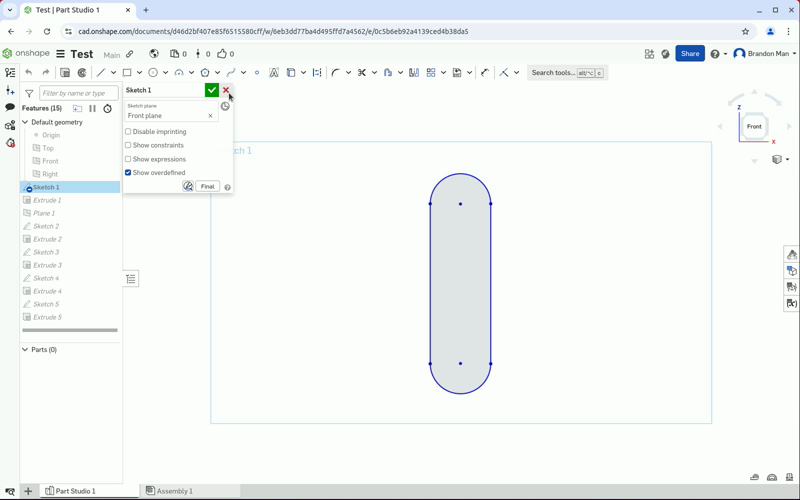
click(229, 92)
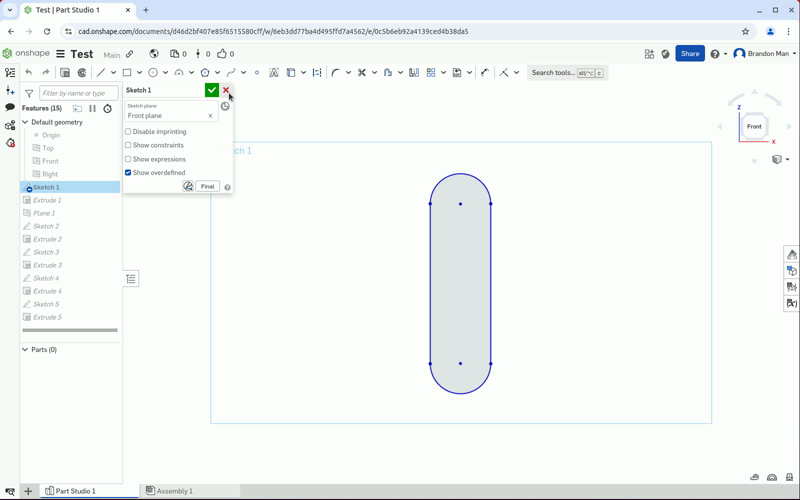
key(shift+s)
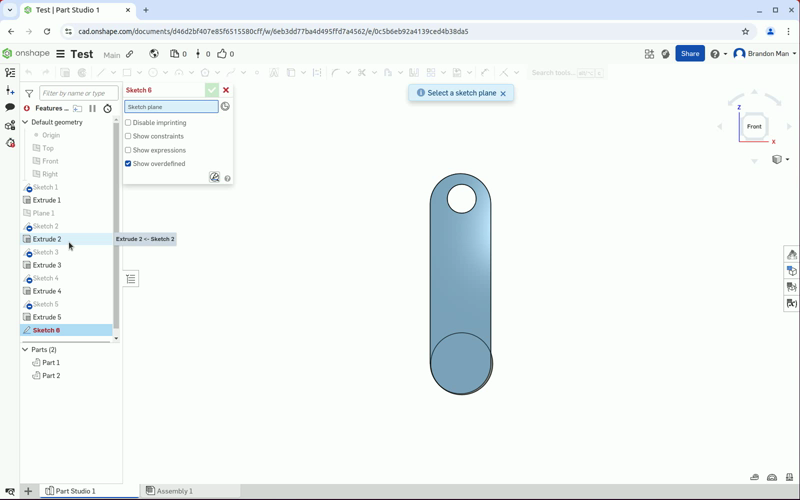
scroll(3)
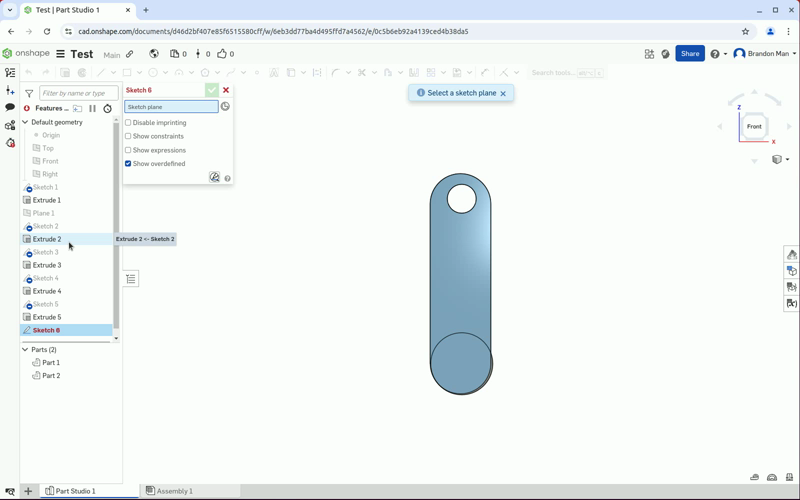
mouse_move(69, 163)
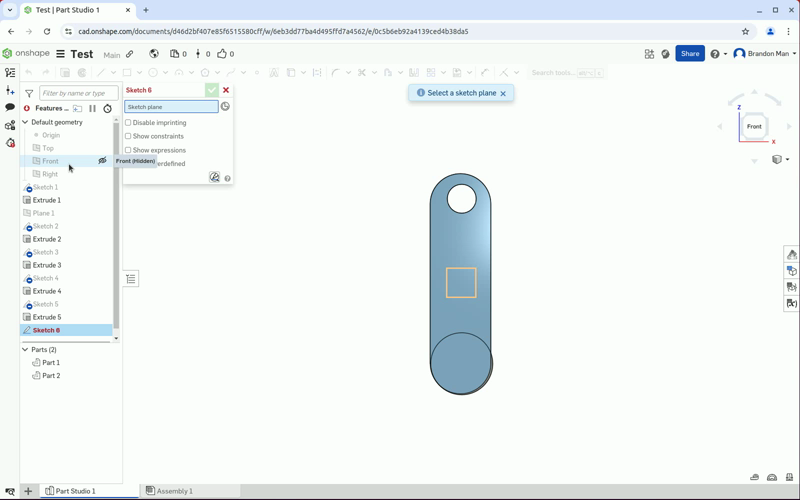
click(69, 163)
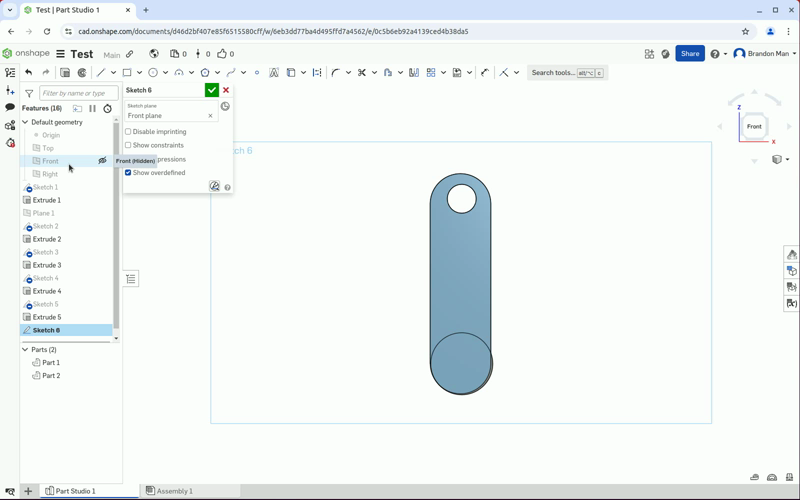
mouse_move(73, 352)
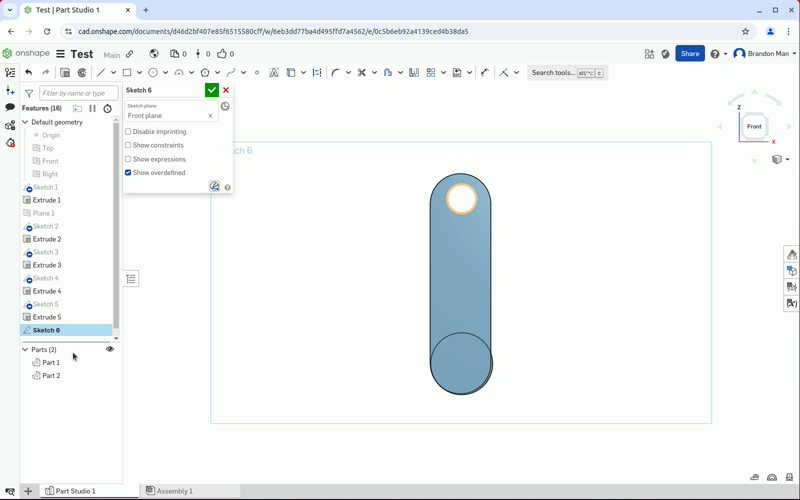
key(y)
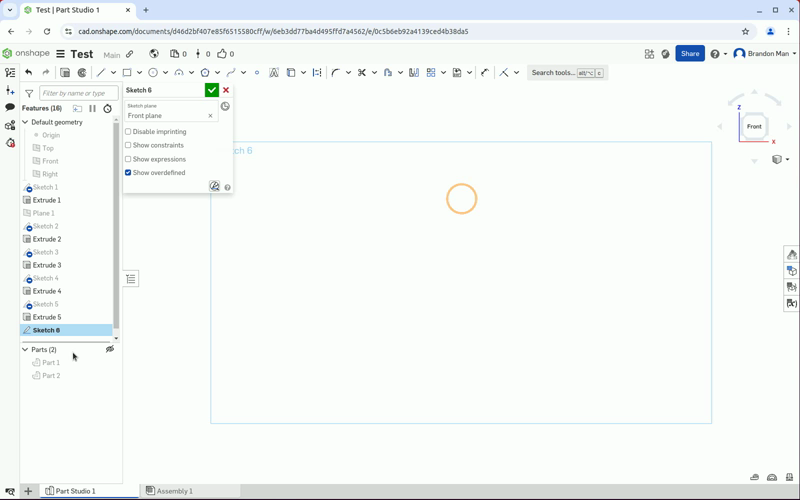
key(c)
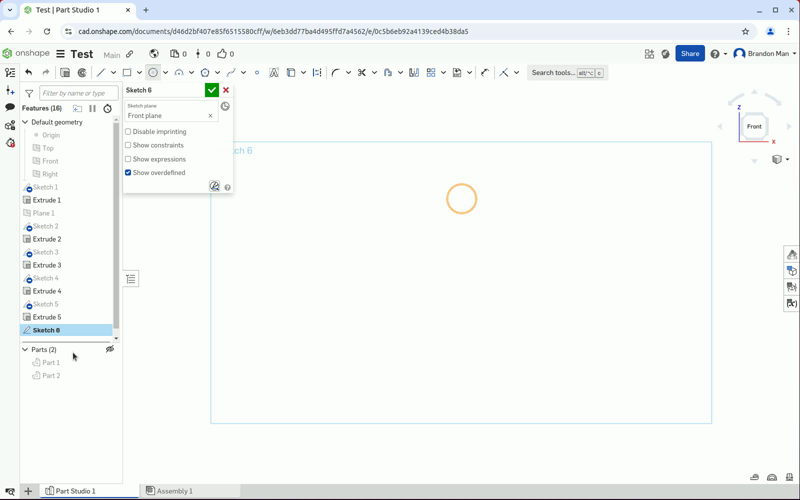
key_down(shift)
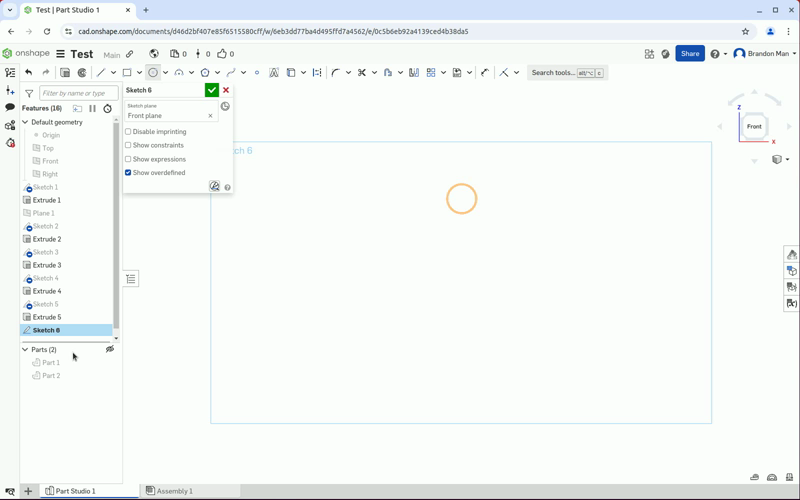
mouse_move(460, 363)
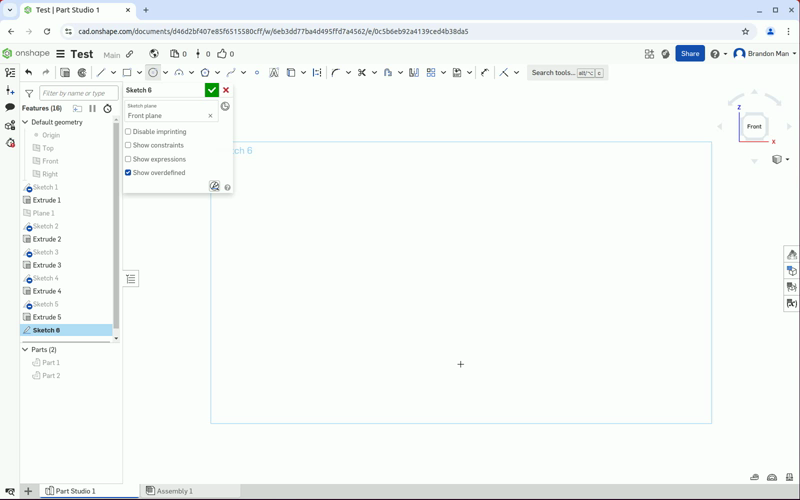
click(460, 363)
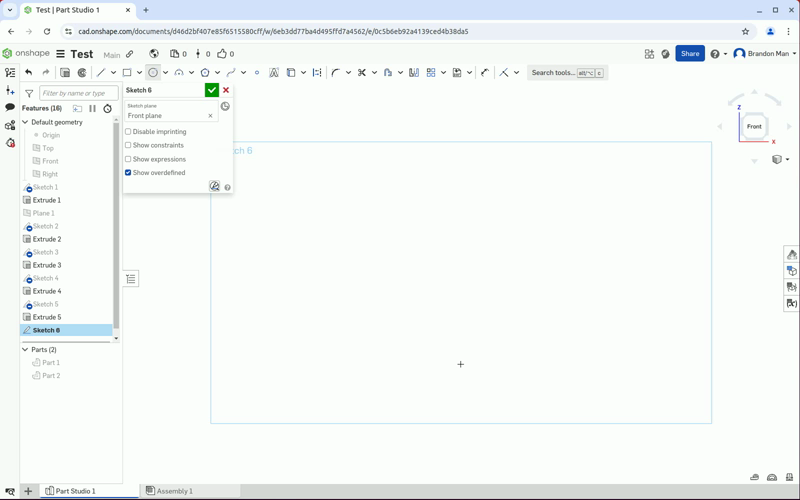
key_up(shift)
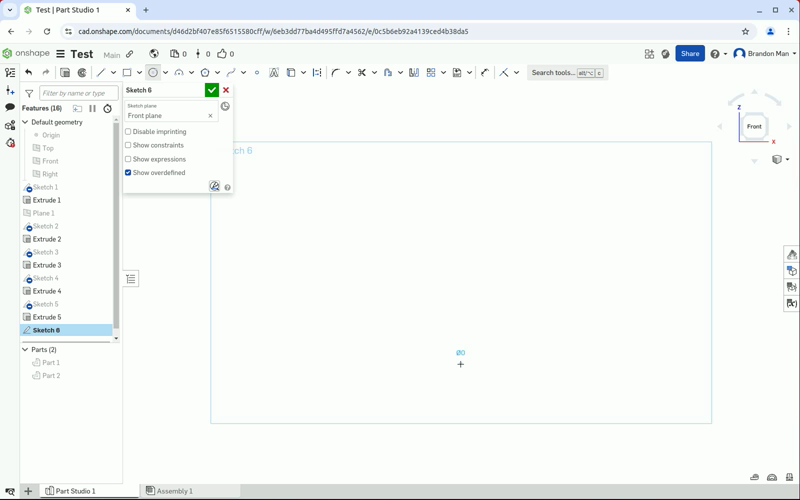
mouse_move(476, 363)
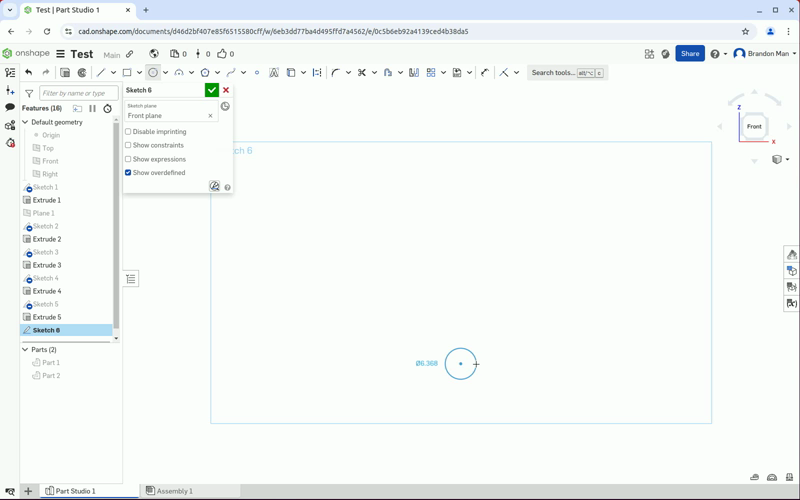
click(476, 363)
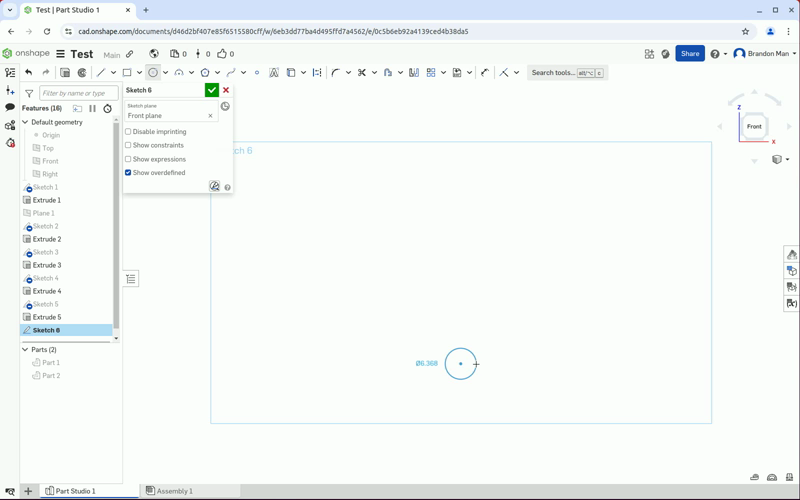
key(esc)
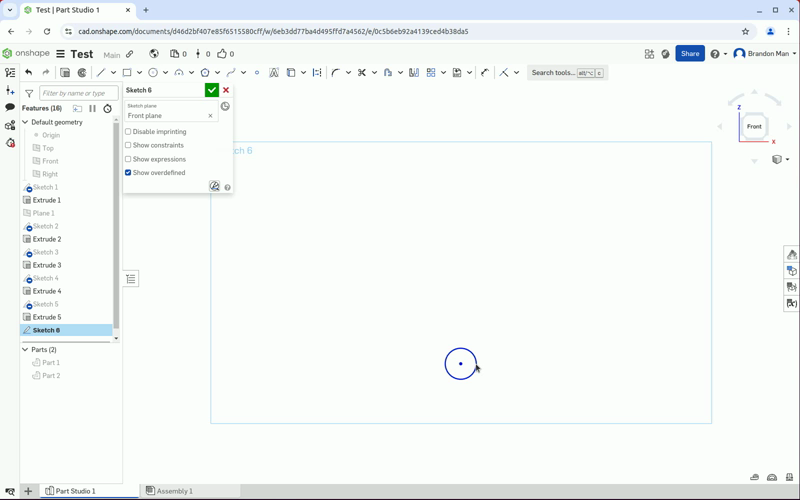
mouse_move(460, 363)
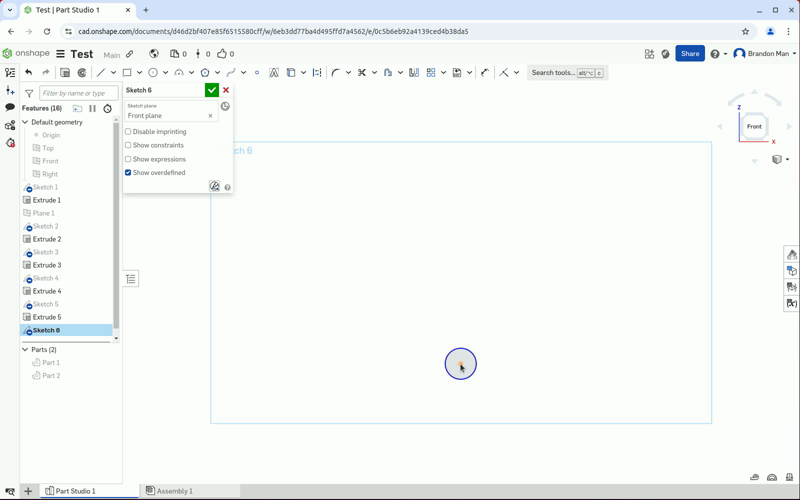
scroll(6)
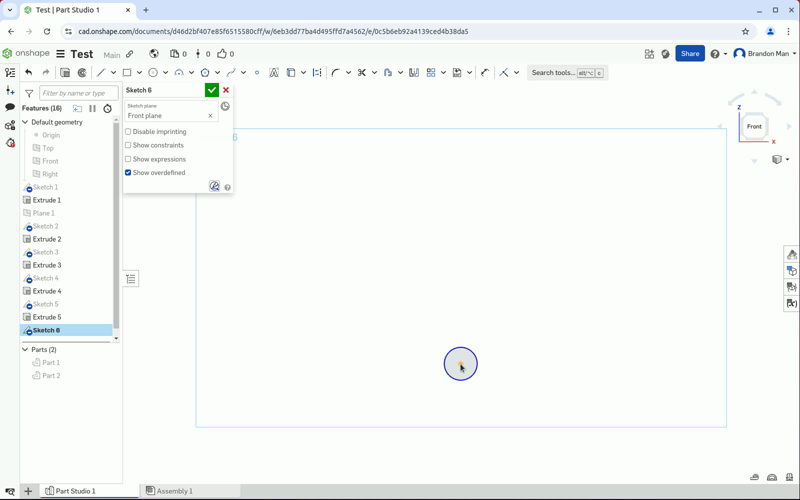
scroll(6)
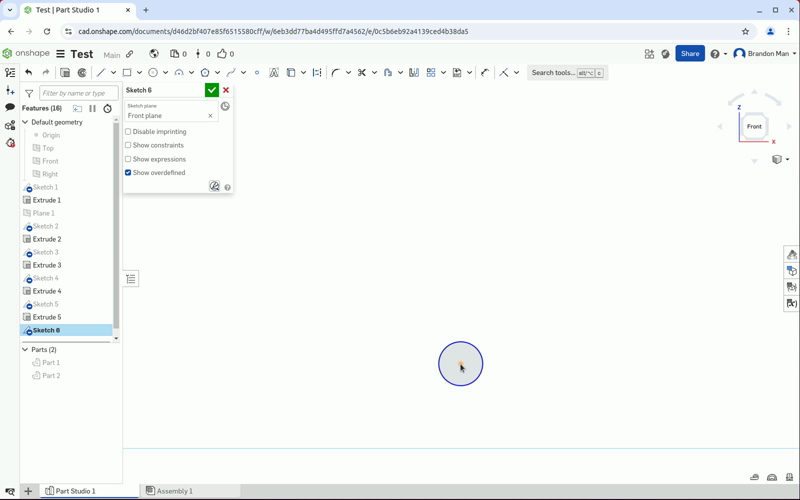
scroll(6)
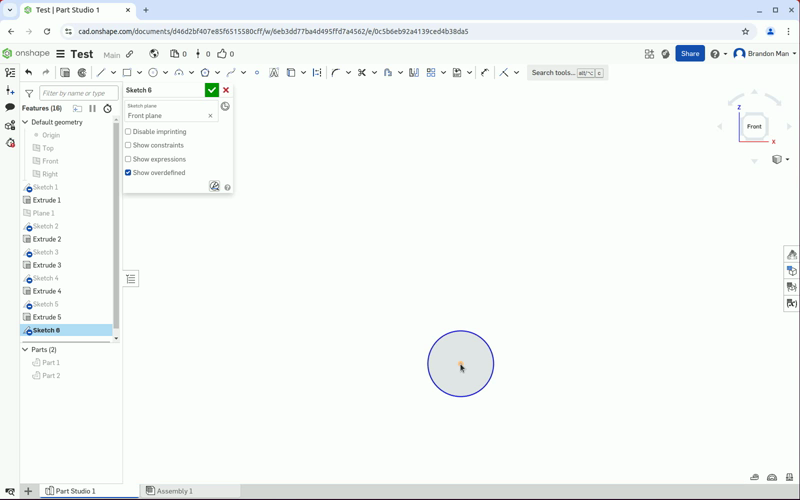
scroll(6)
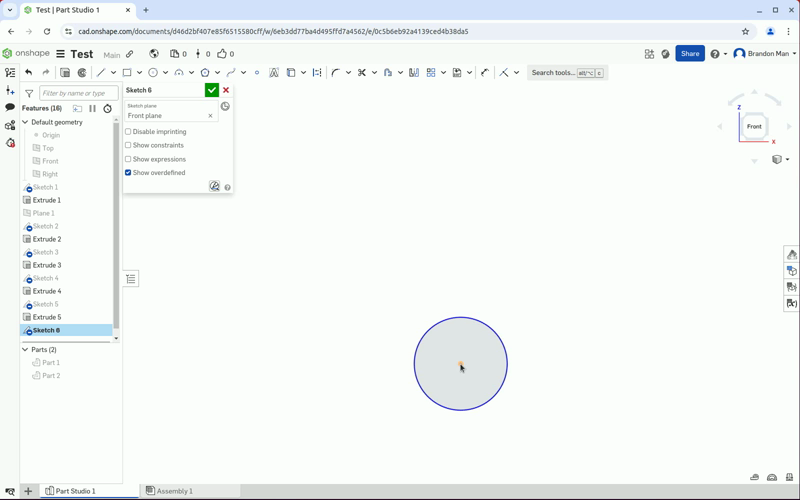
scroll(6)
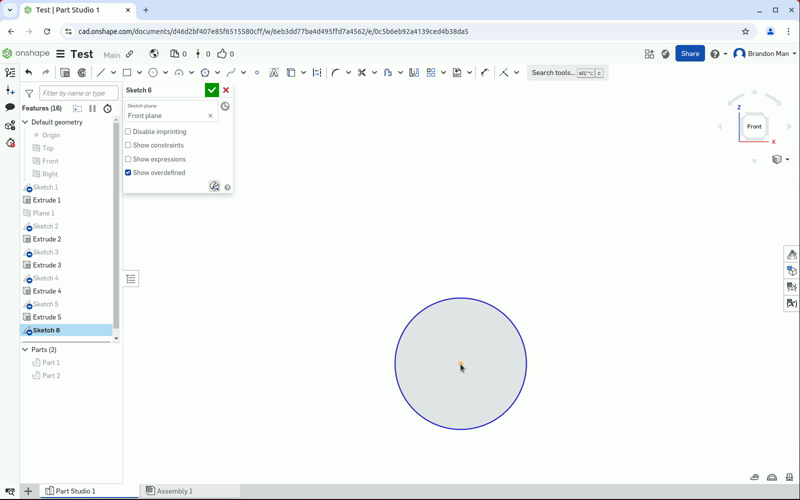
scroll(6)
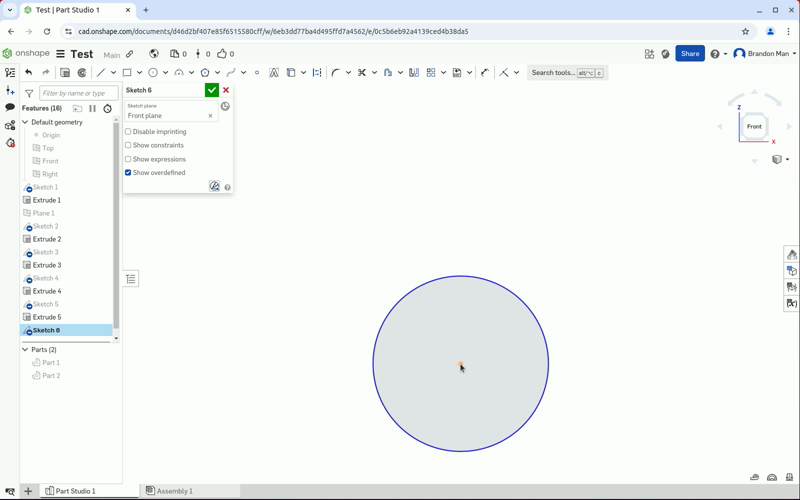
scroll(6)
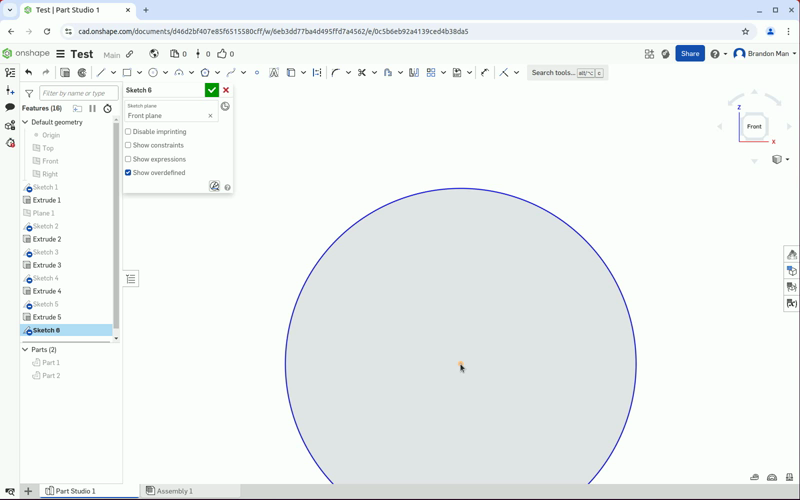
click(460, 363)
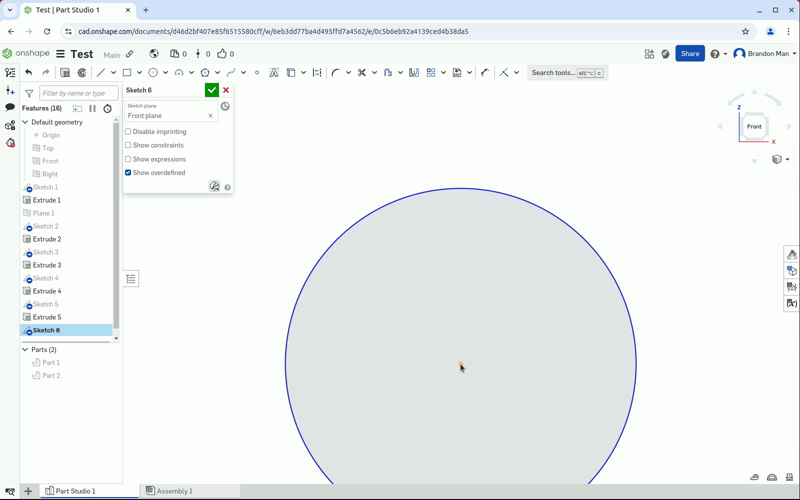
scroll(-6)
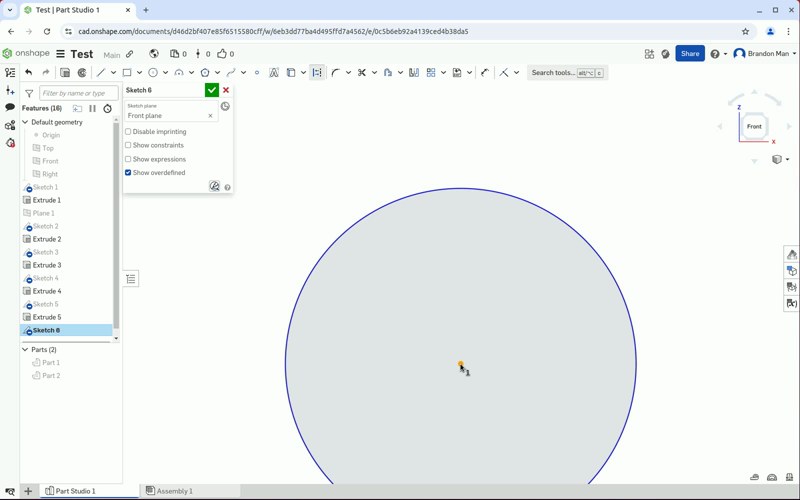
scroll(-6)
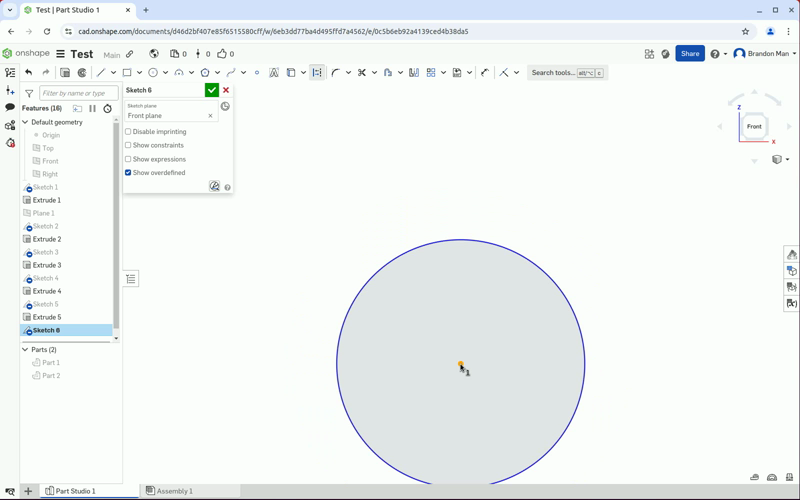
scroll(-6)
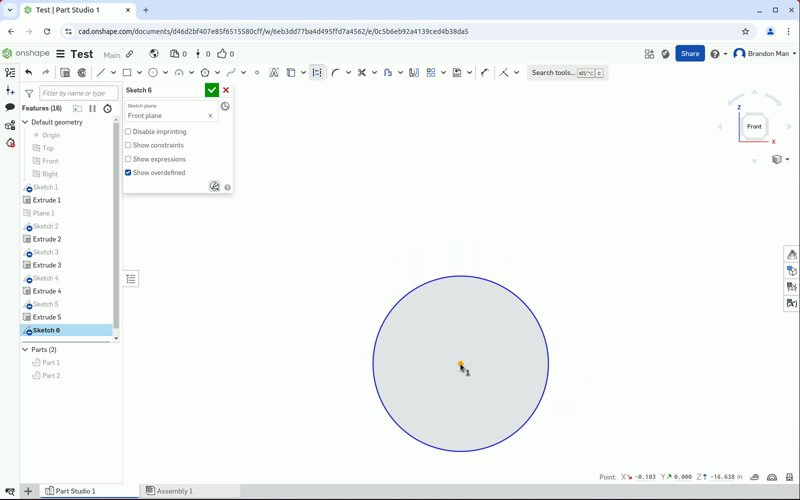
scroll(-6)
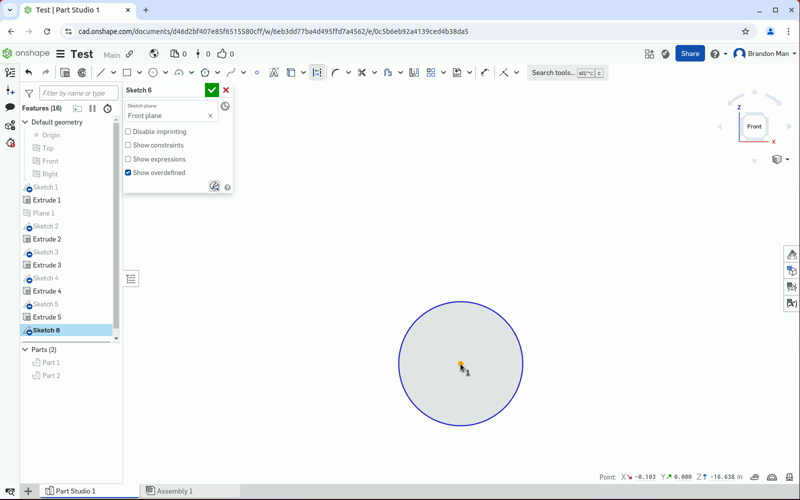
scroll(-6)
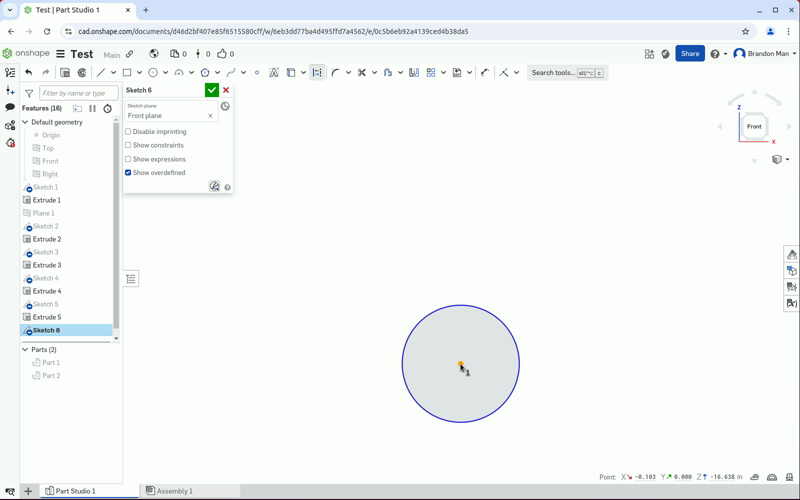
scroll(-6)
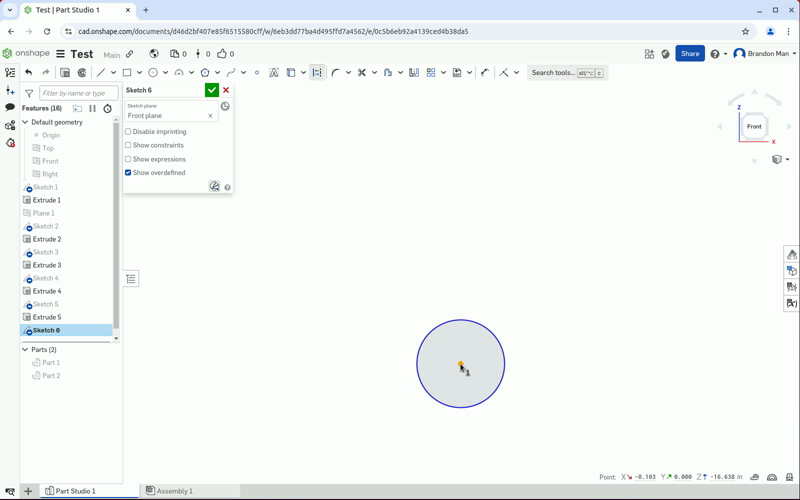
scroll(-6)
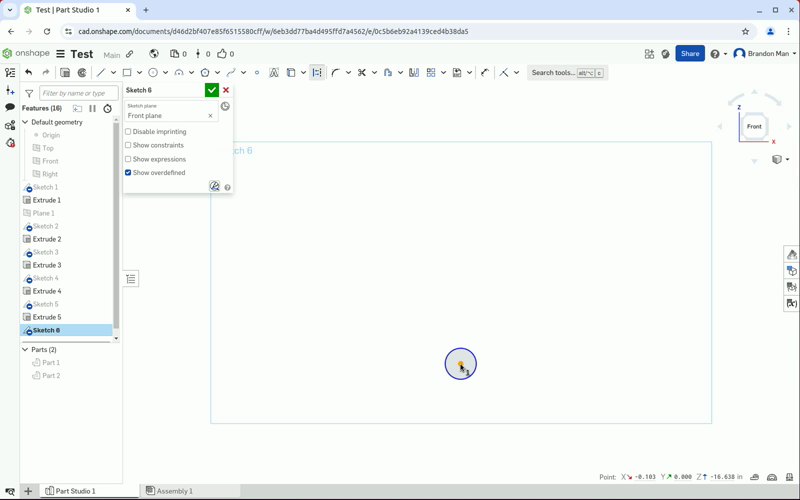
mouse_move(73, 352)
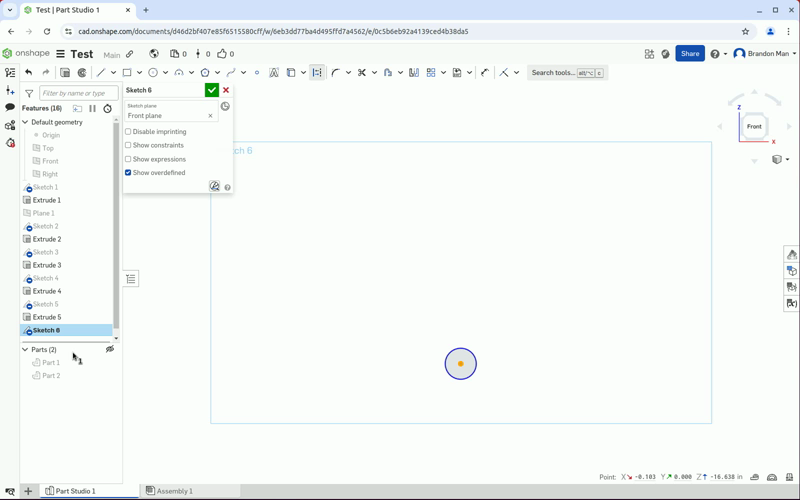
key(shift+y)
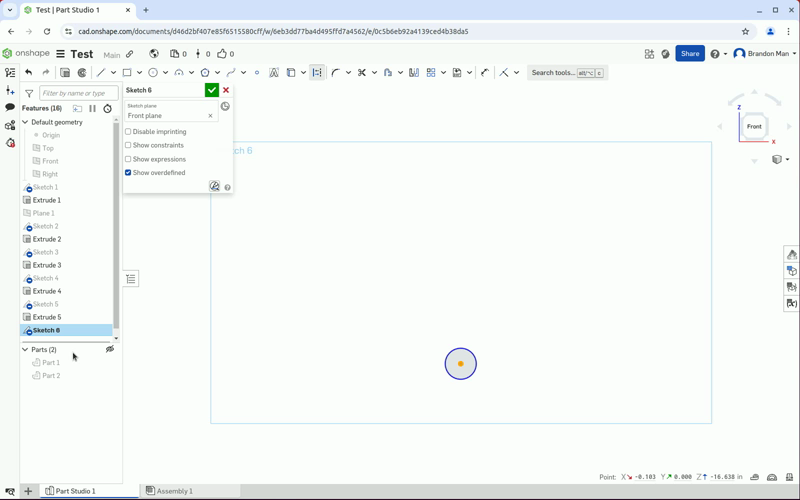
key(shift+e)
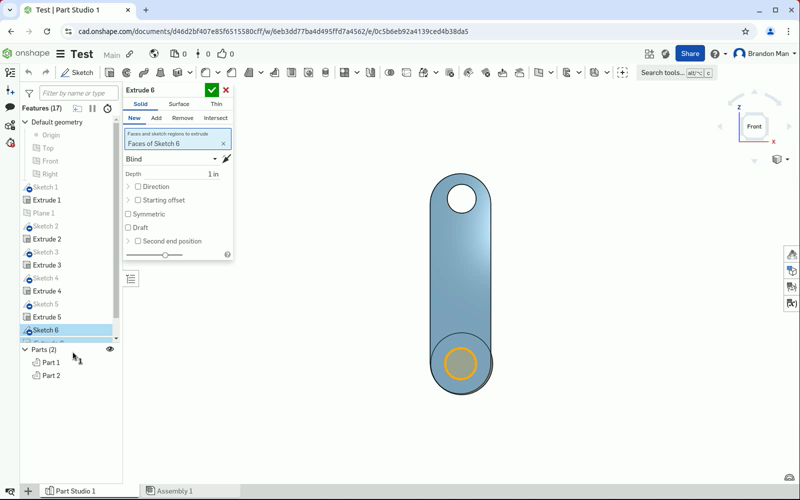
mouse_move(143, 106)
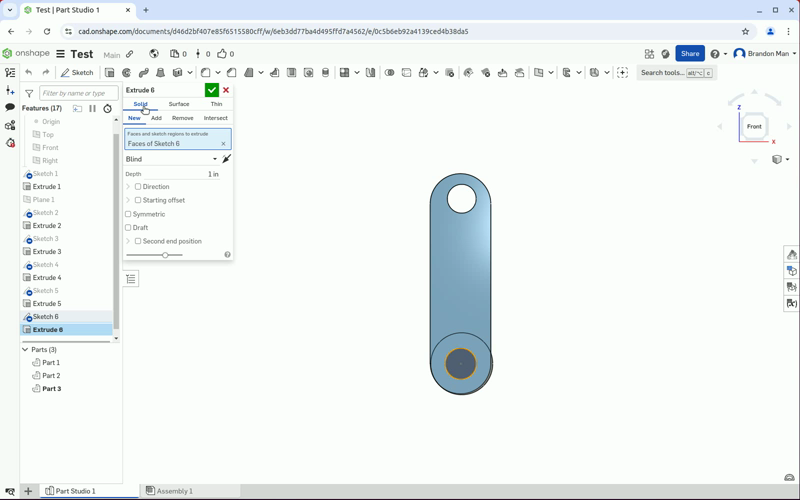
click(143, 106)
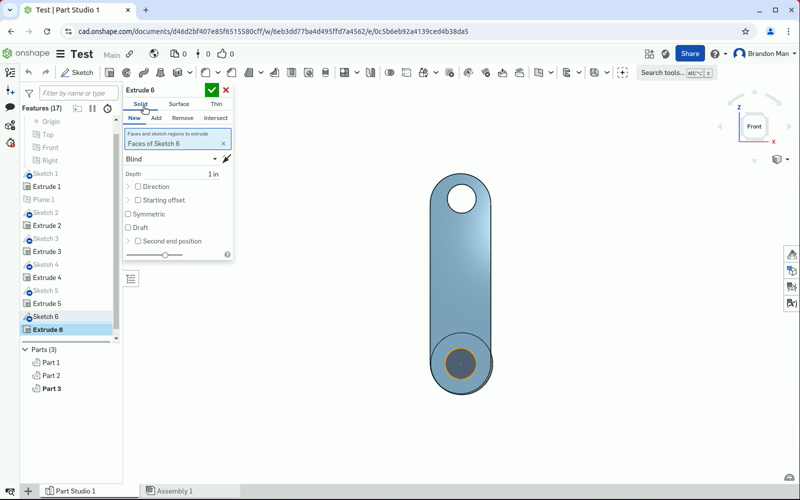
mouse_move(186, 120)
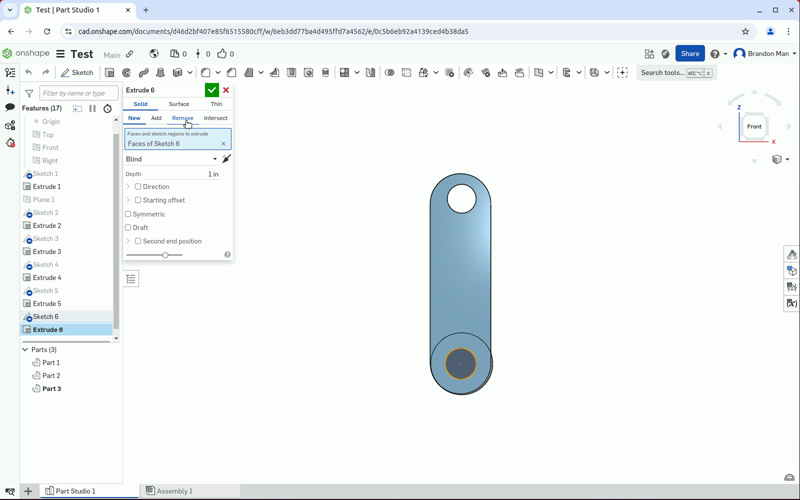
click(186, 120)
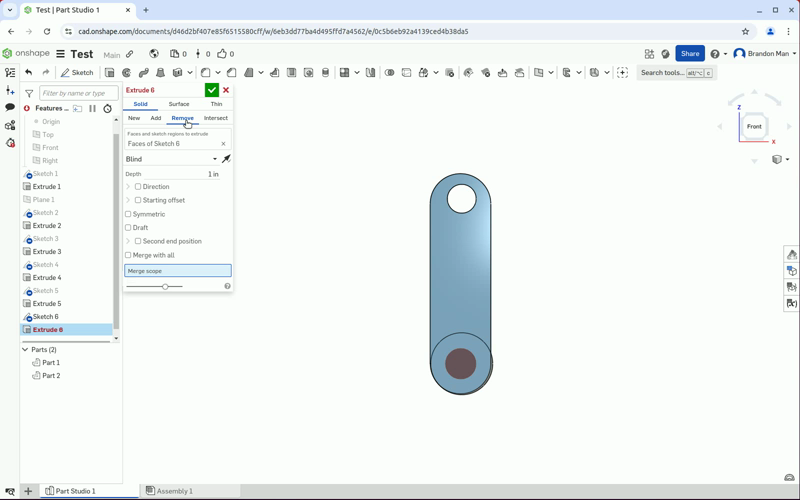
key(tab, 4)
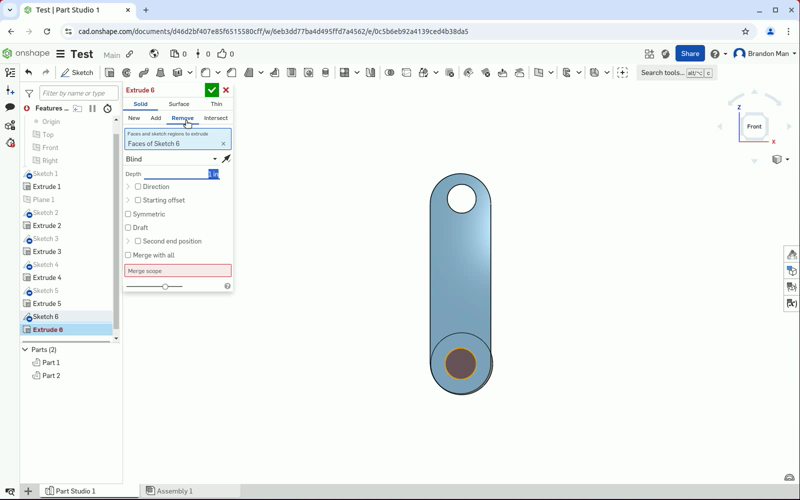
text(23.108)
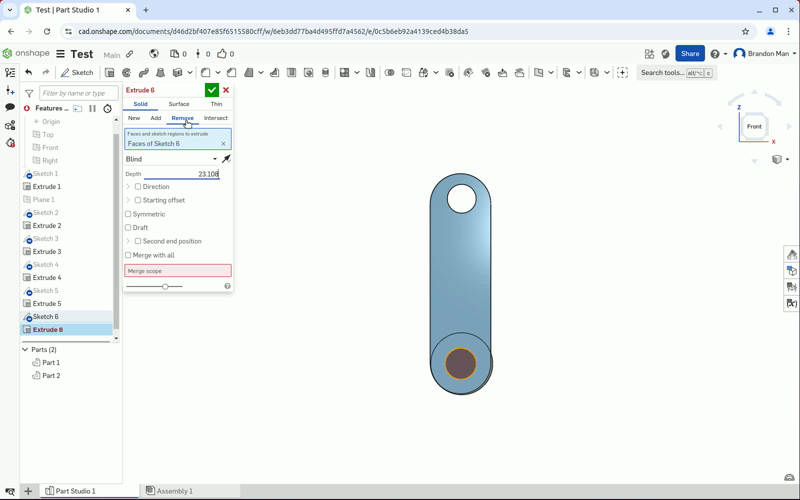
key(tab, 6)
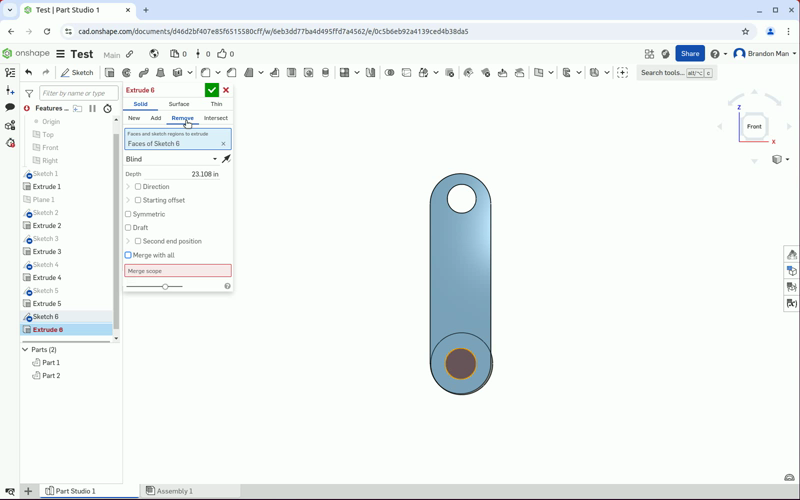
key(space)
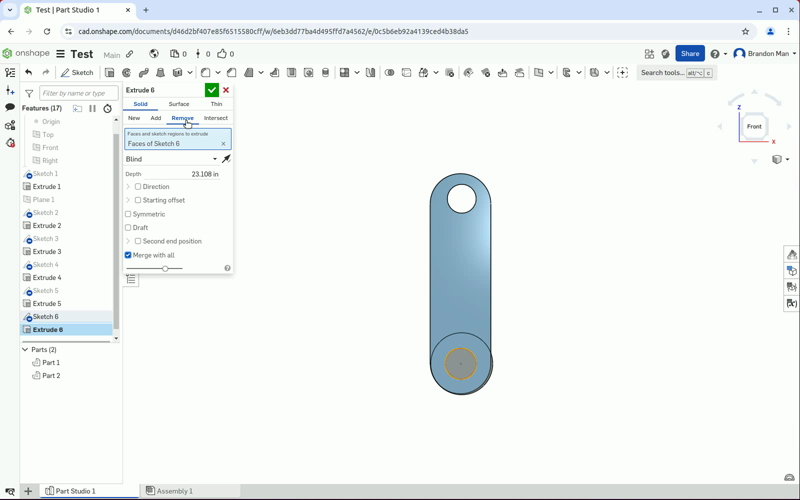
key(enter)
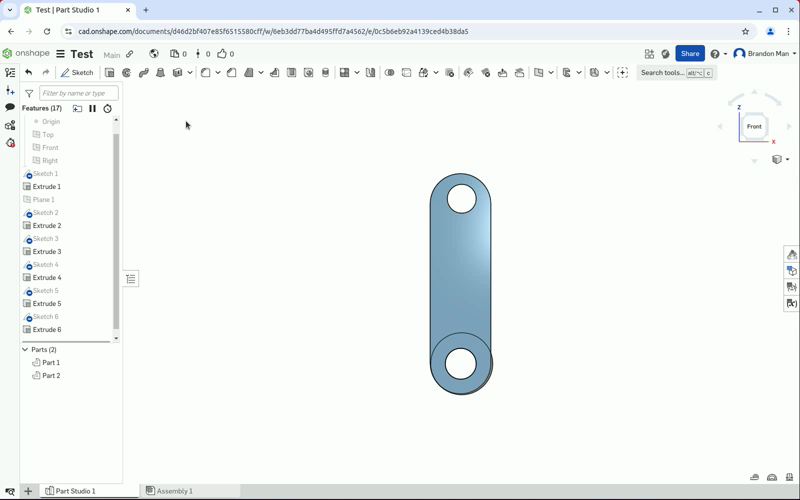
key(shift+h)
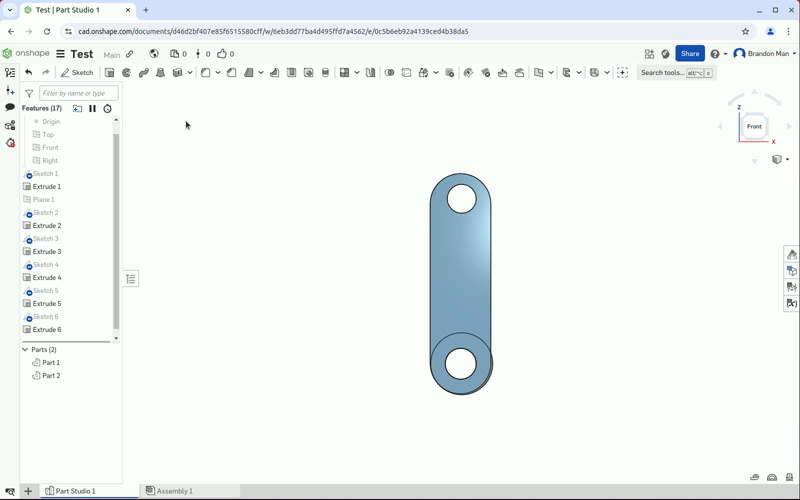
key(shift+h)
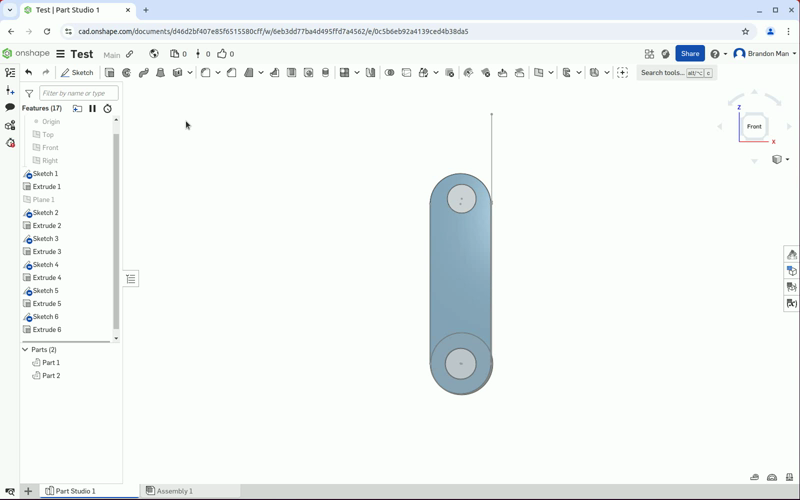
key(shift+7)
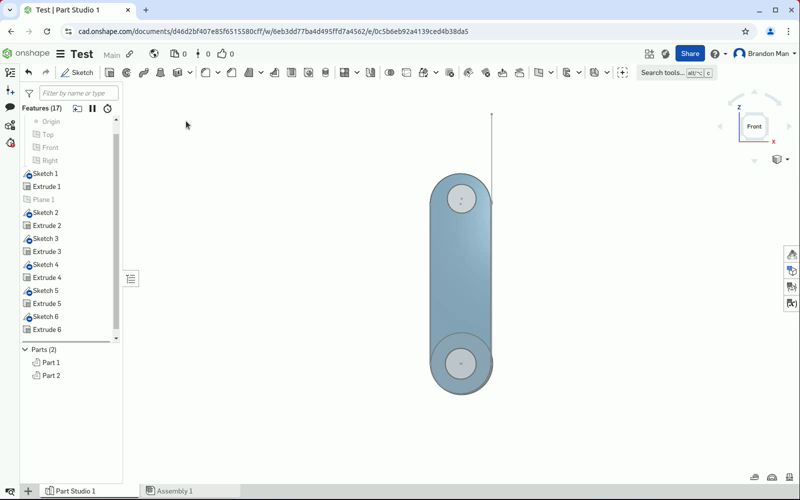
key(left, 2)
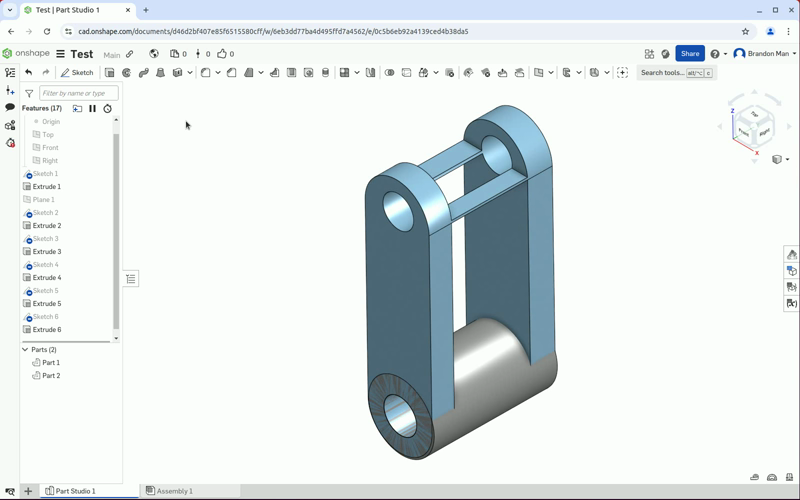
key(down, 2)
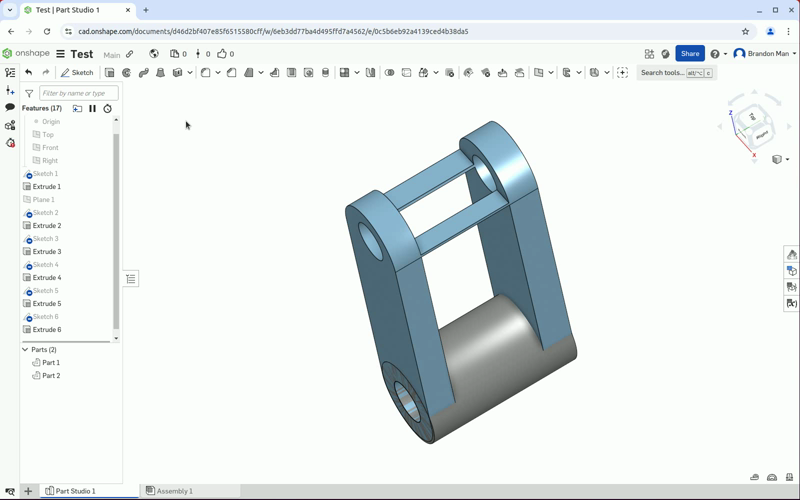
key(up, 2)
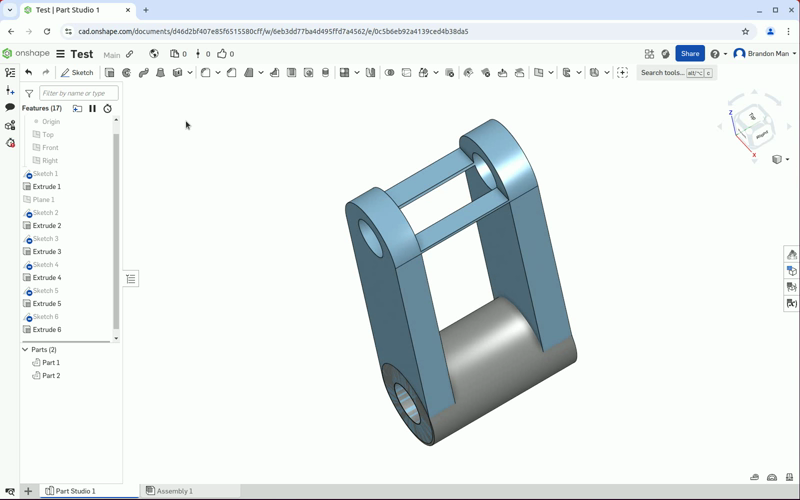
key(right, 2)
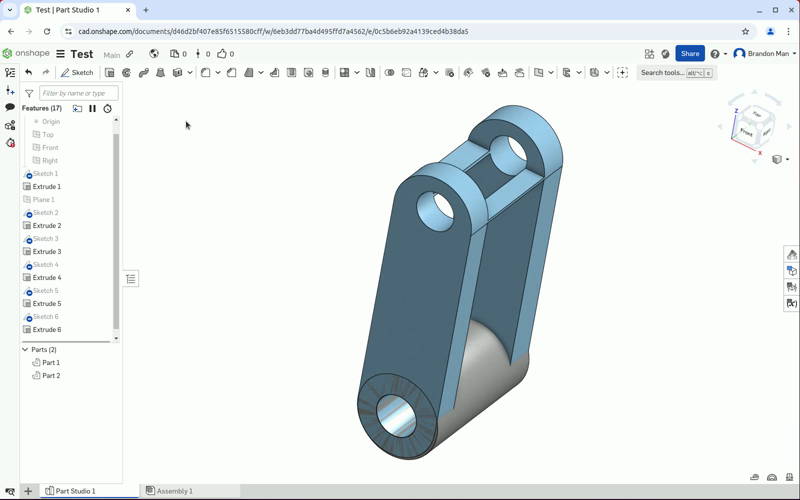
mouse_move(69, 176)
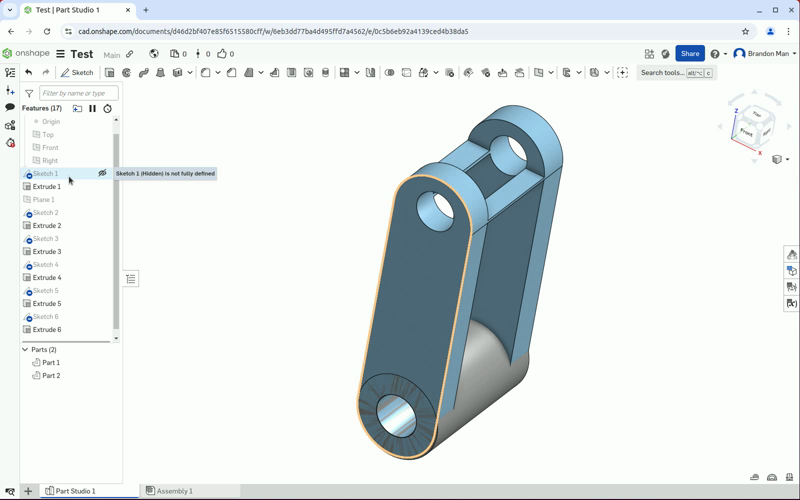
click(69, 176)